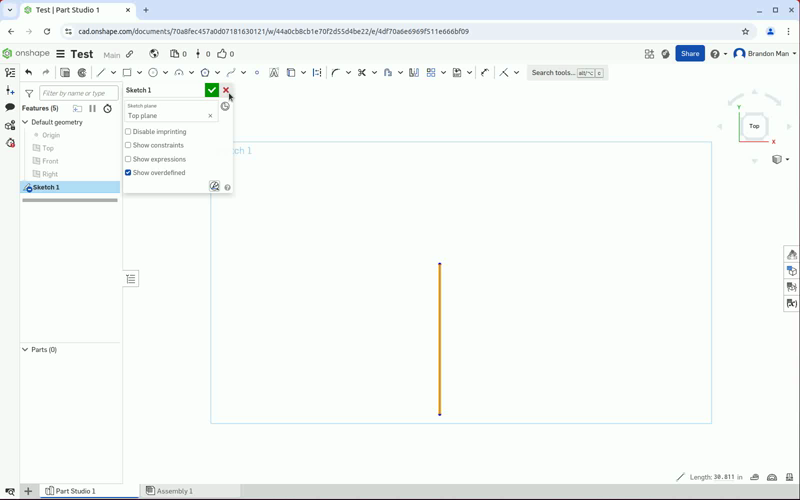
key(shift+h)
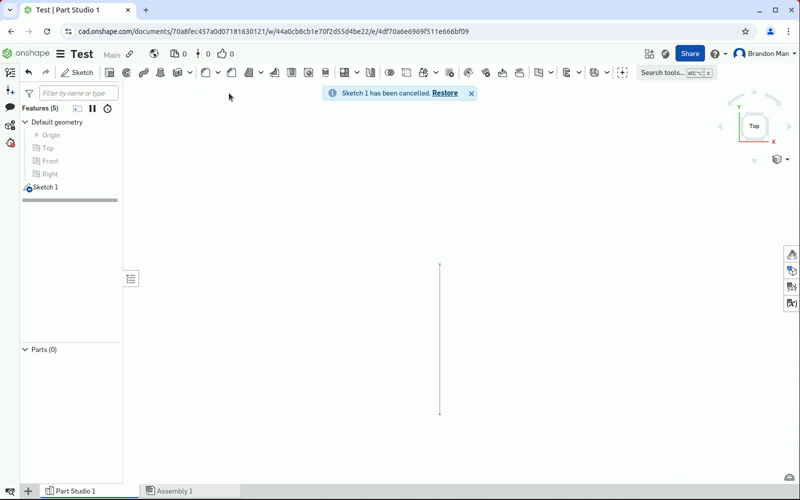
mouse_move(73, 352)
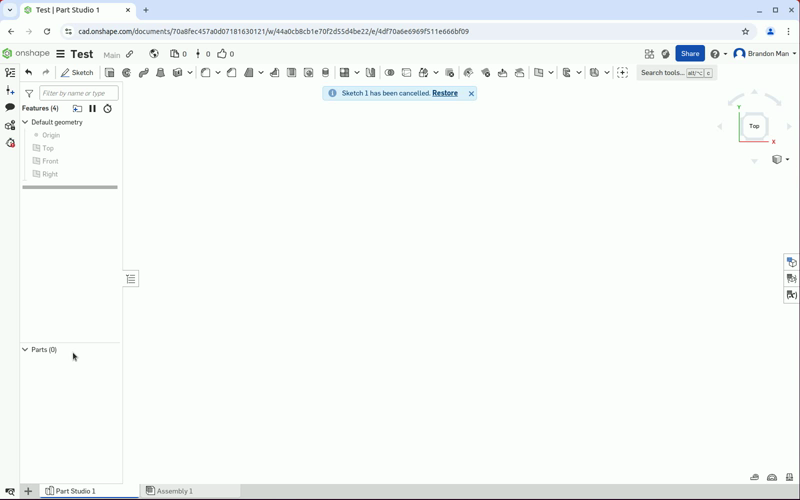
key(y)
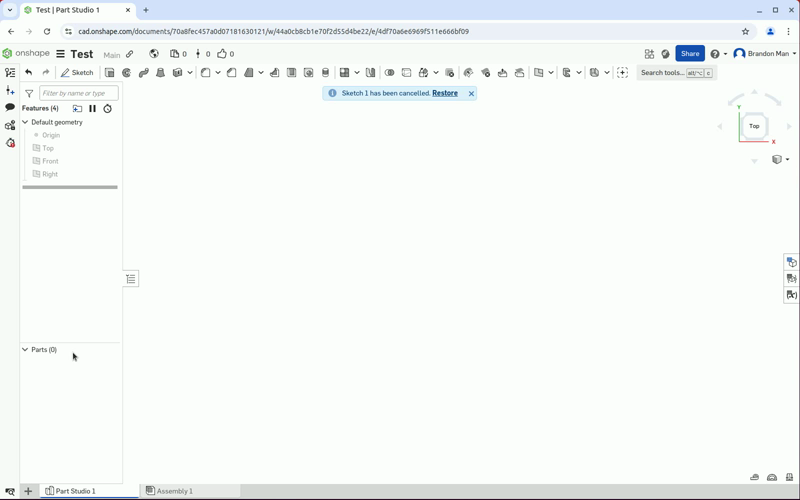
key(shift+p)
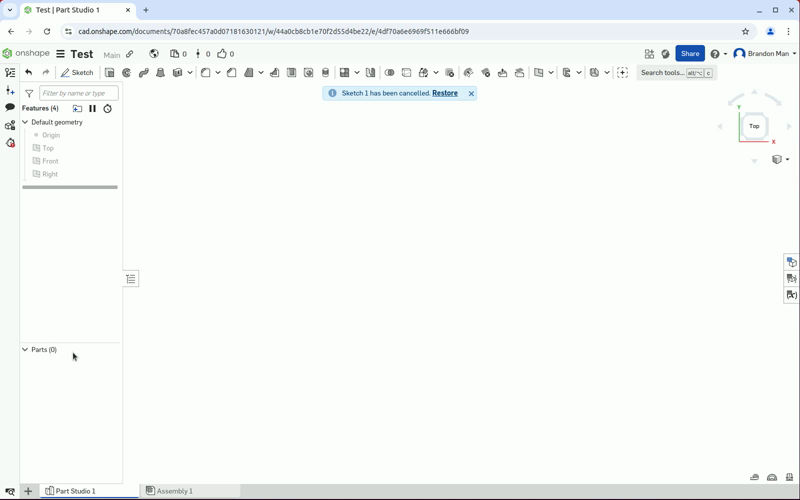
key(space)
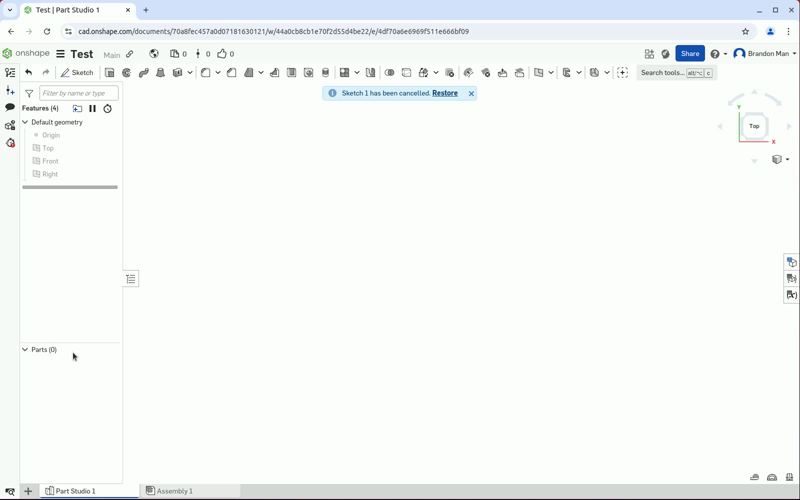
key_down(shift)
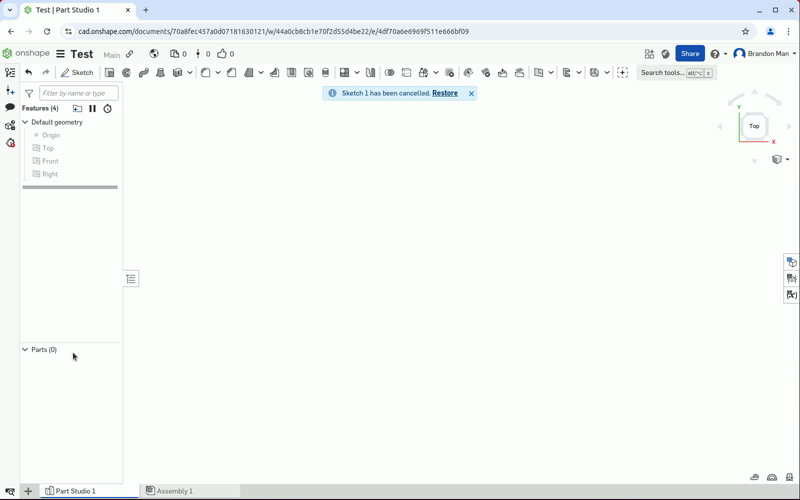
key(up)
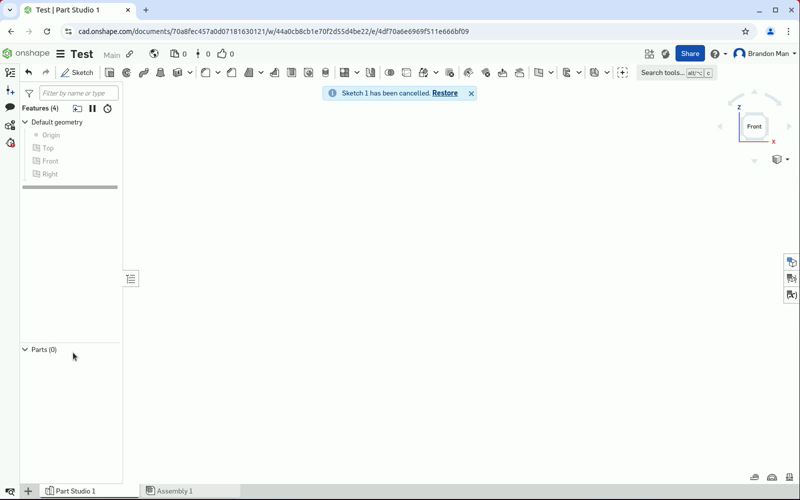
key_up(shift)
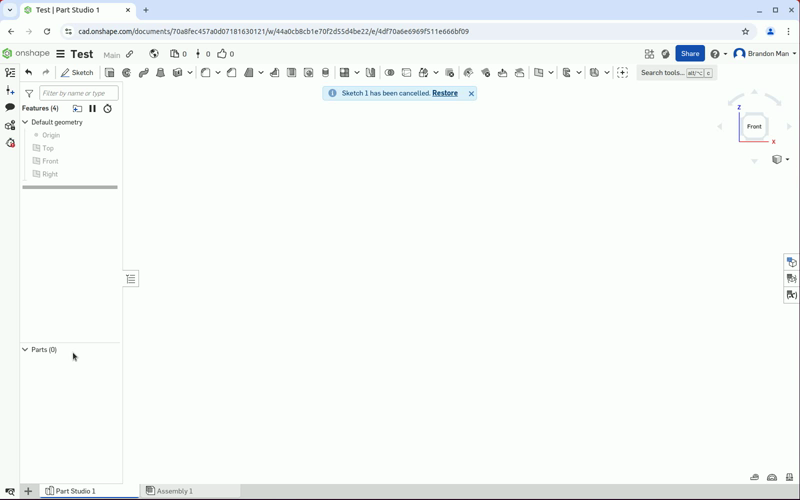
mouse_move(73, 352)
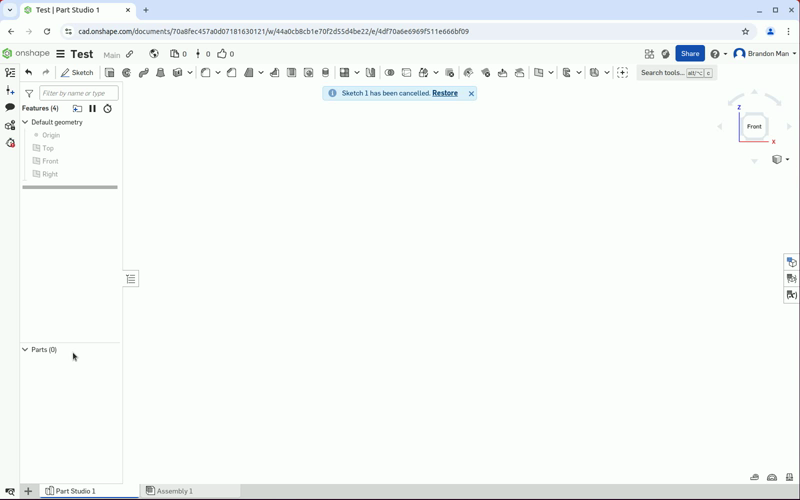
key(shift+y)
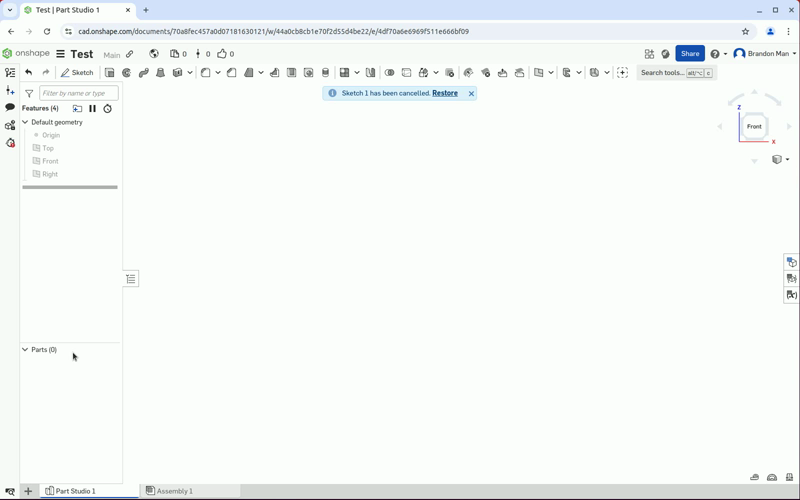
key(shift+s)
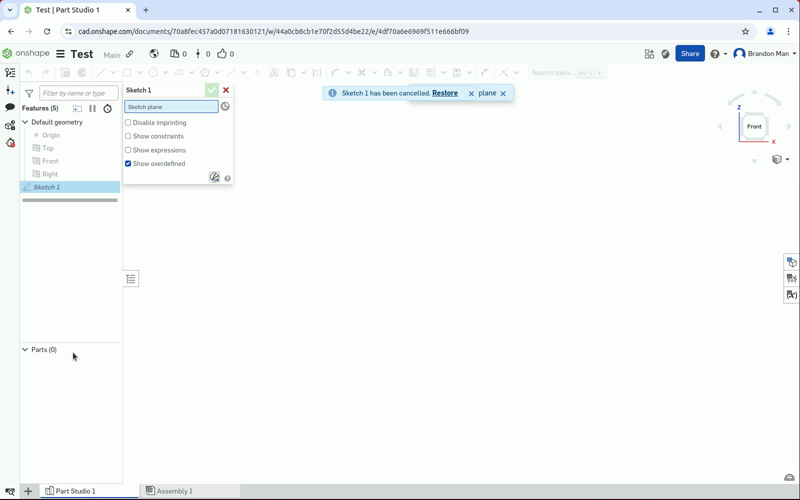
mouse_move(73, 163)
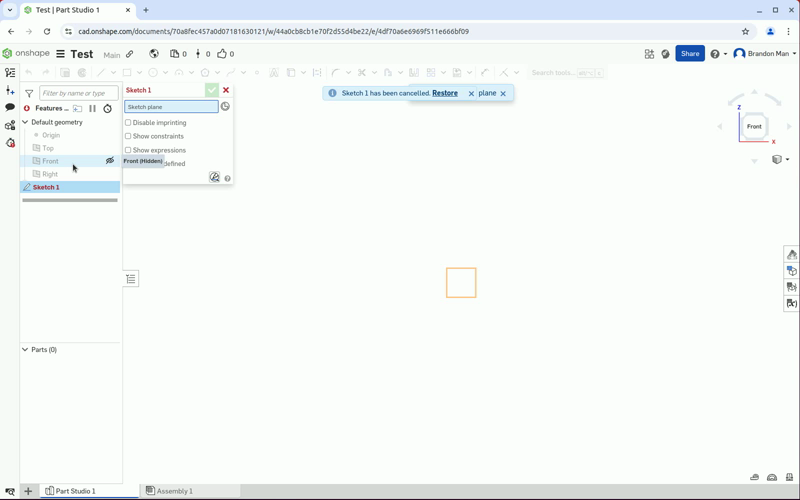
click(73, 163)
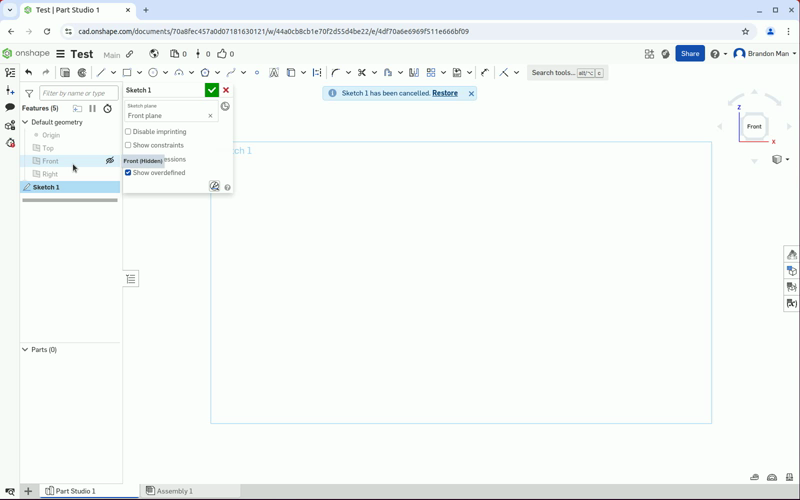
mouse_move(73, 352)
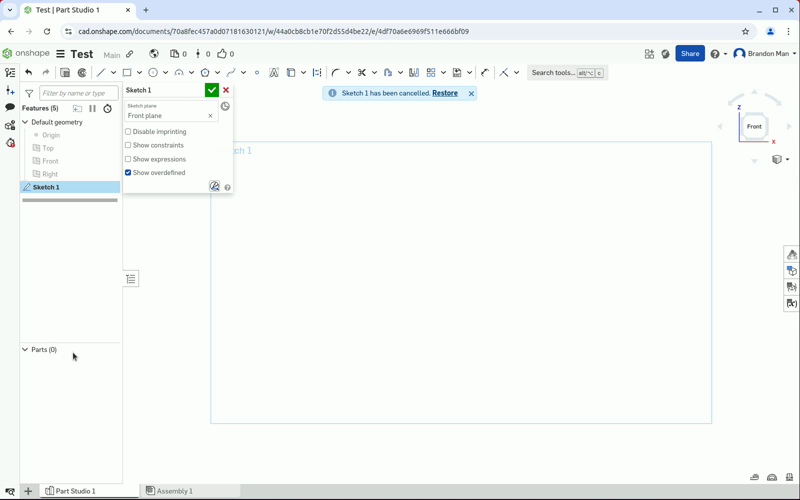
key(y)
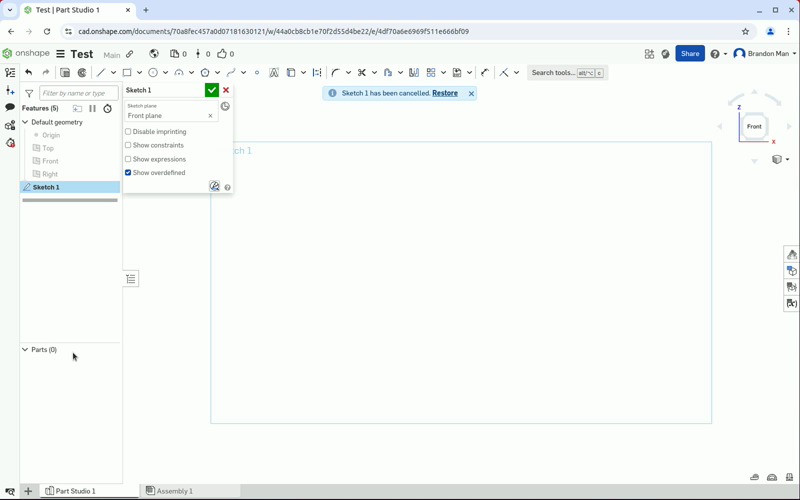
key(l)
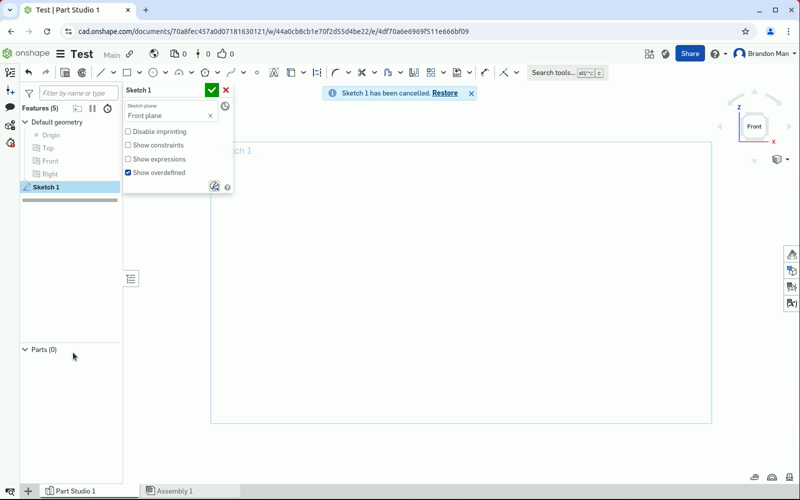
key_down(shift)
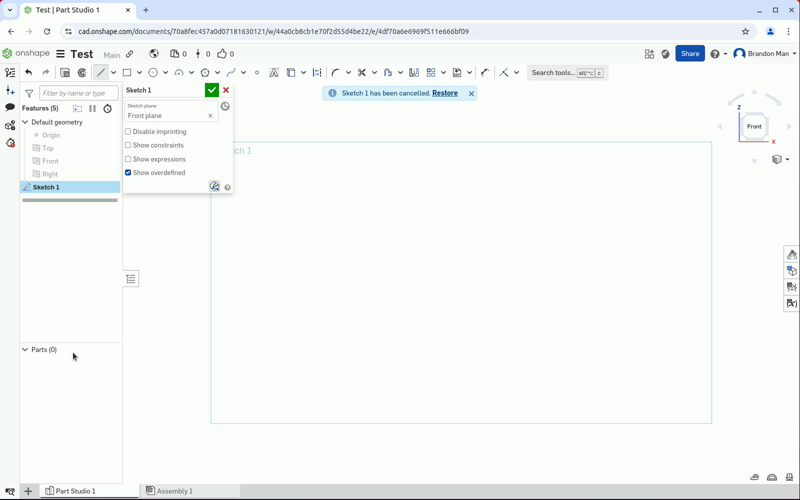
mouse_move(460, 282)
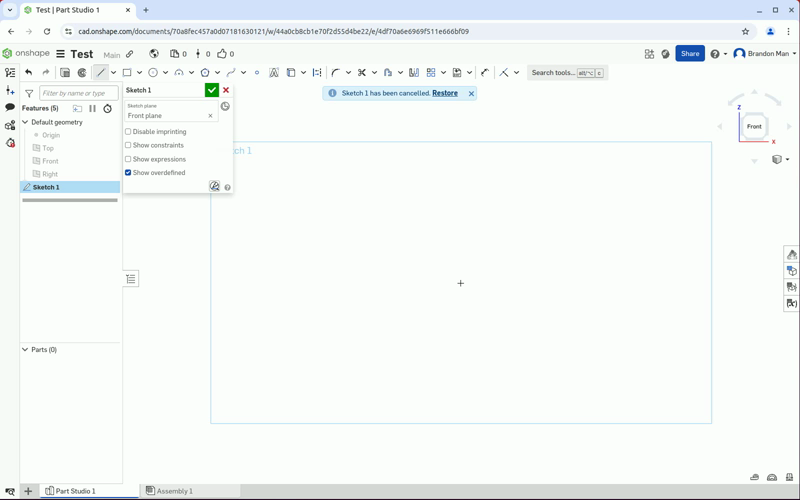
click(460, 282)
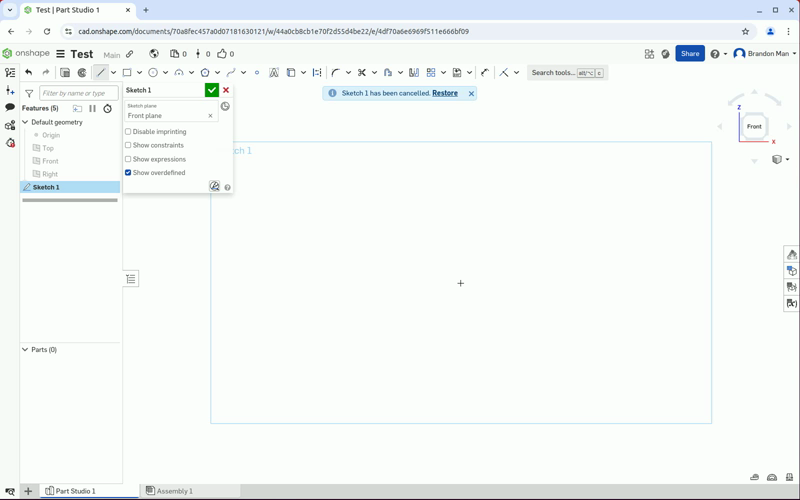
key_up(shift)
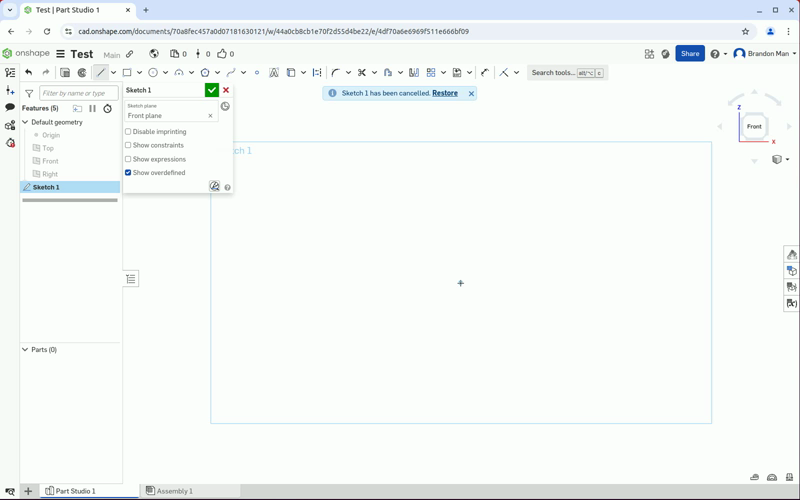
key_down(shift)
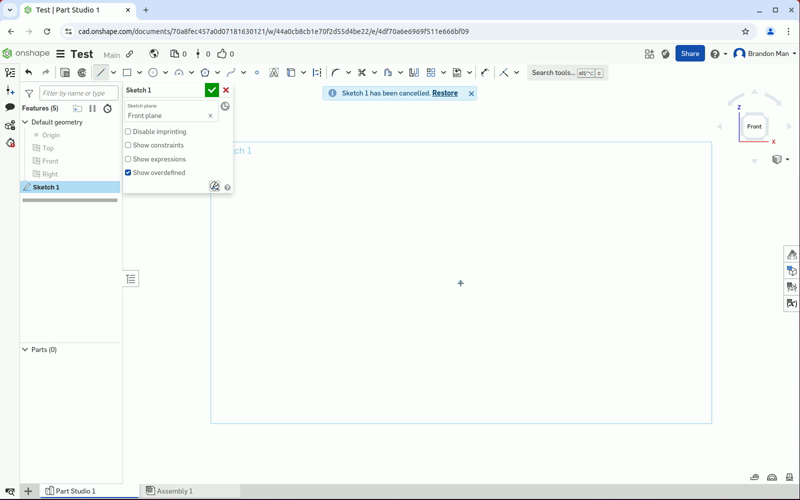
mouse_move(490, 282)
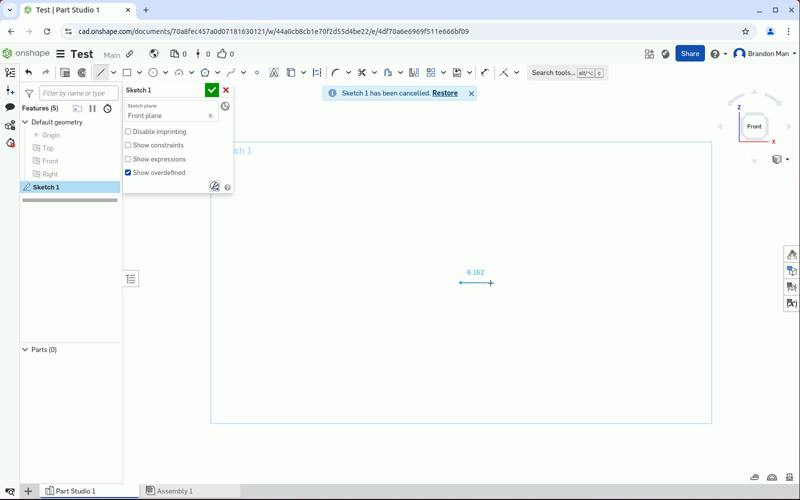
mouse_move(486, 308)
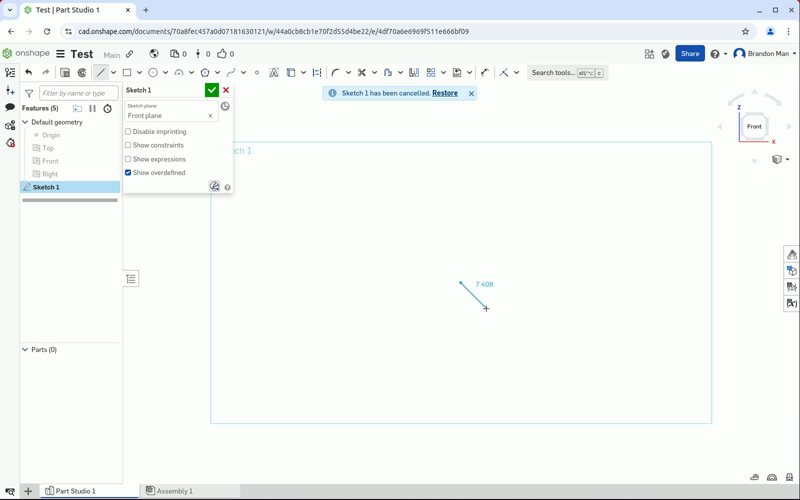
click(486, 308)
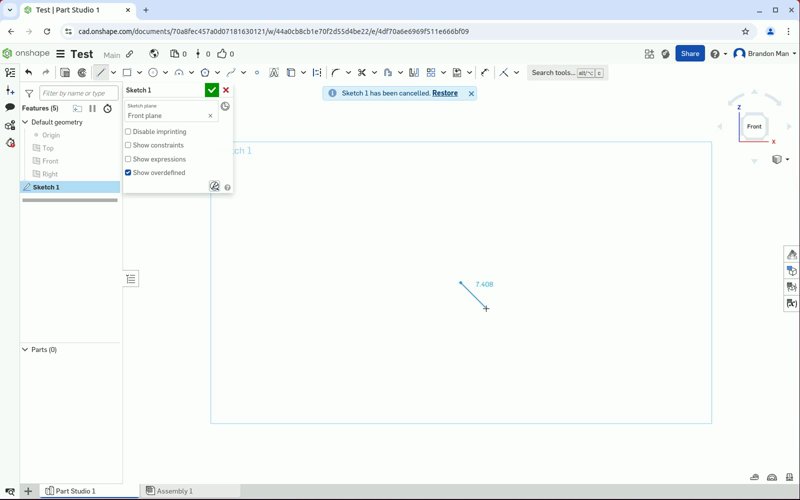
key_up(shift)
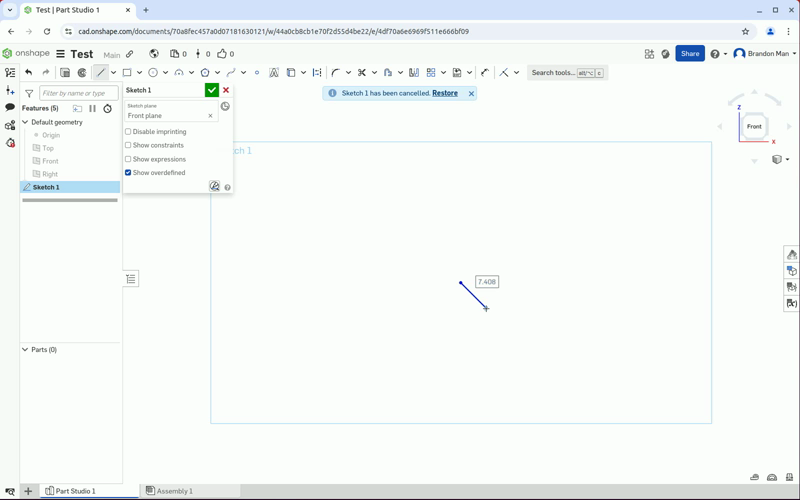
key_down(shift)
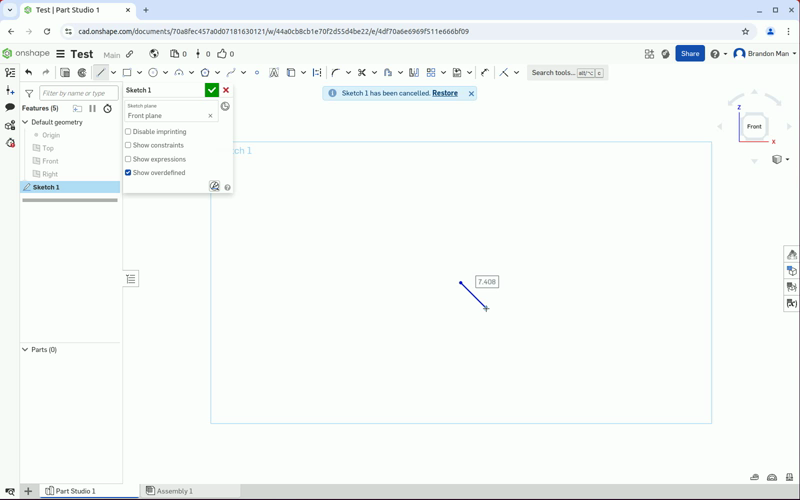
mouse_move(516, 308)
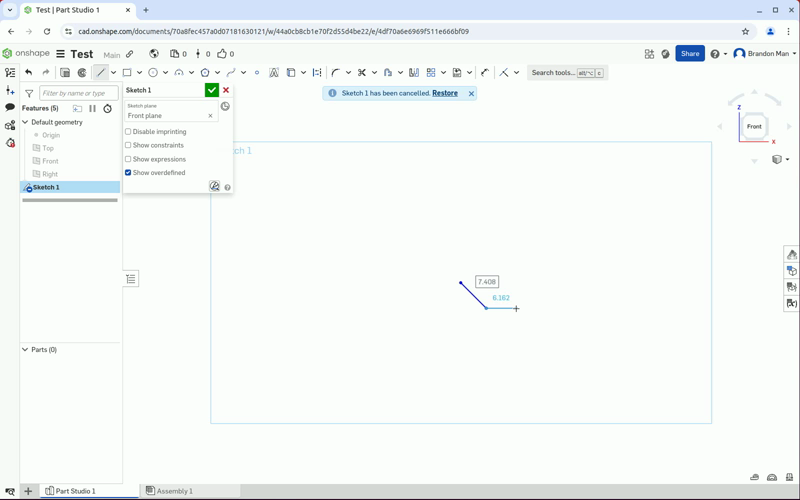
mouse_move(536, 308)
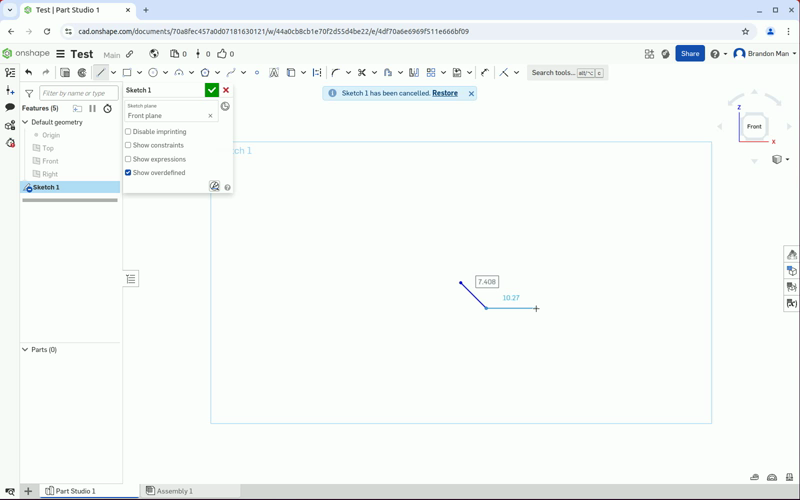
click(536, 308)
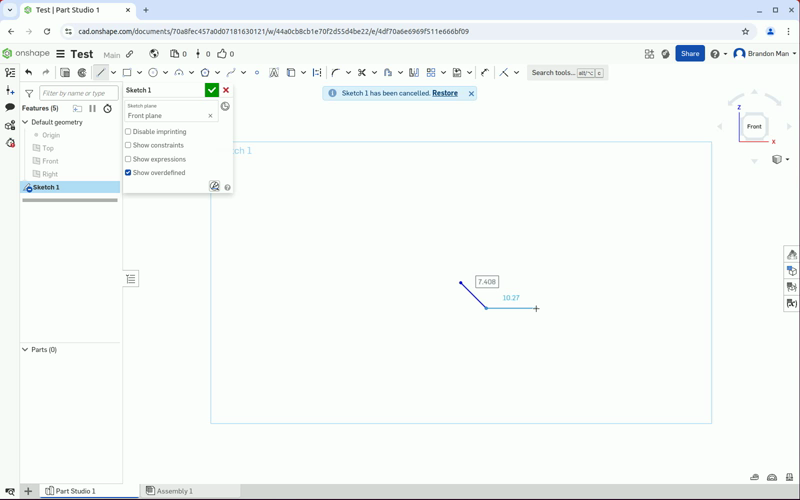
key_up(shift)
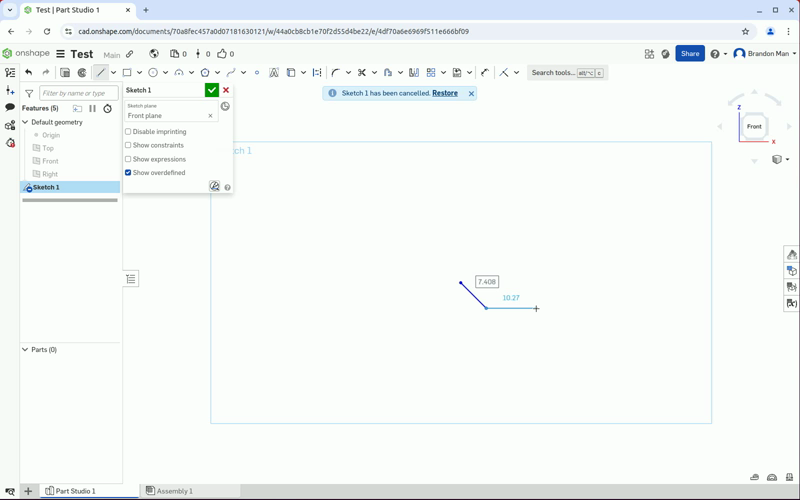
key_down(shift)
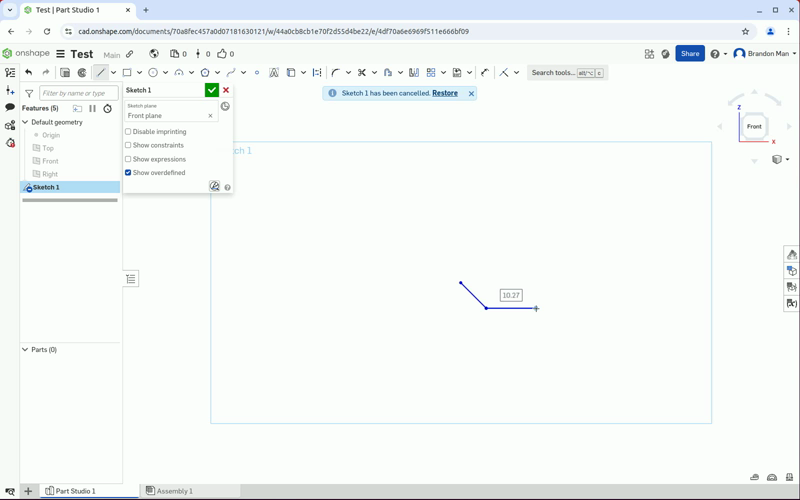
mouse_move(566, 308)
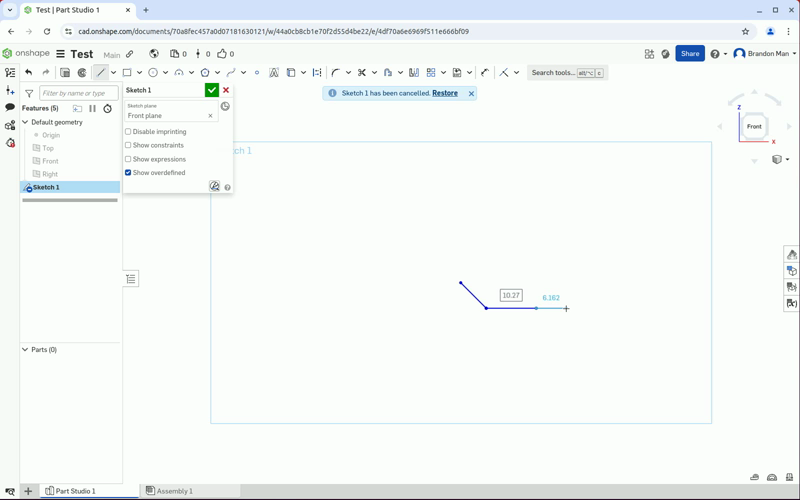
mouse_move(536, 264)
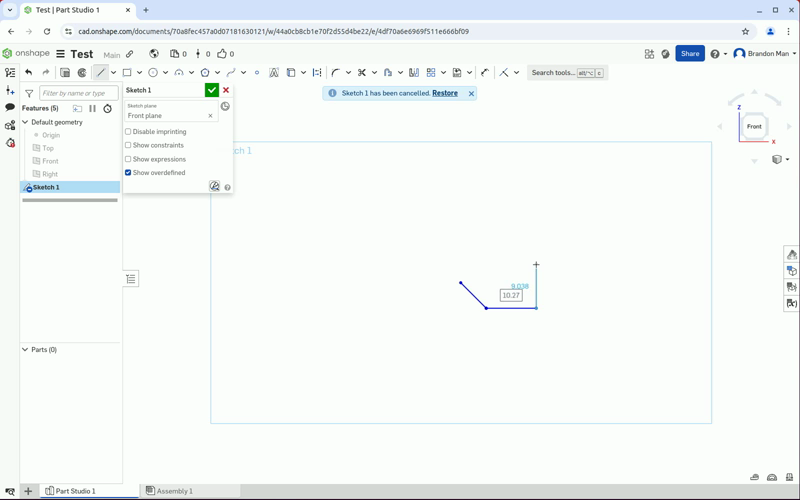
click(536, 264)
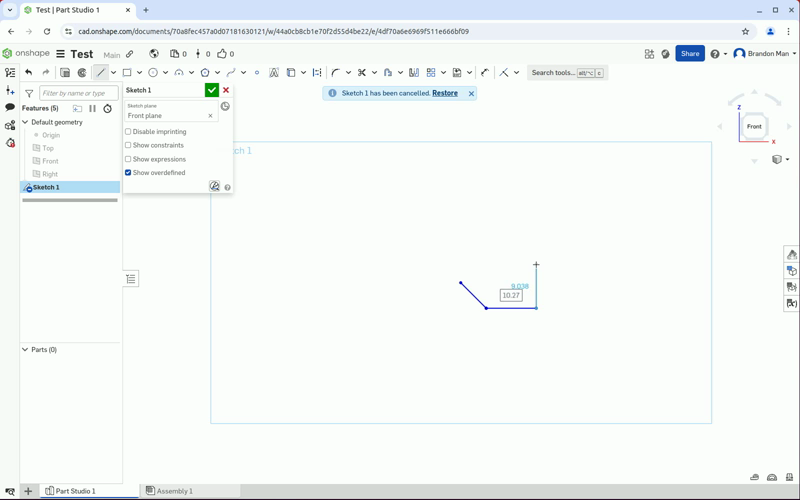
key_up(shift)
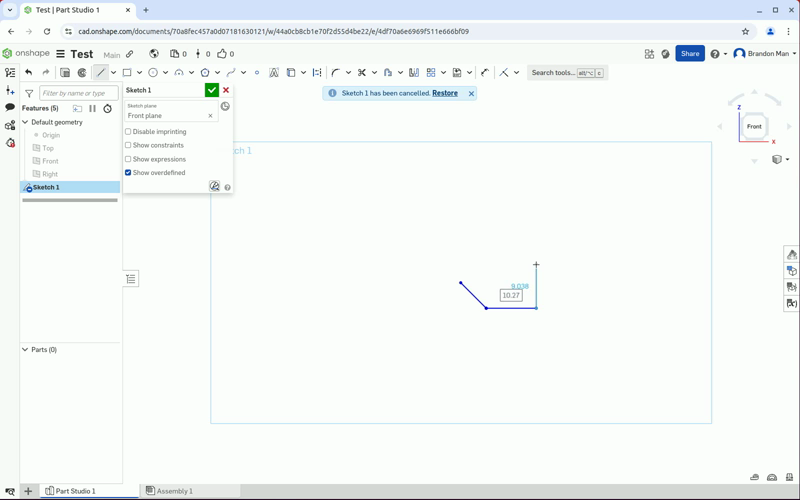
key_down(shift)
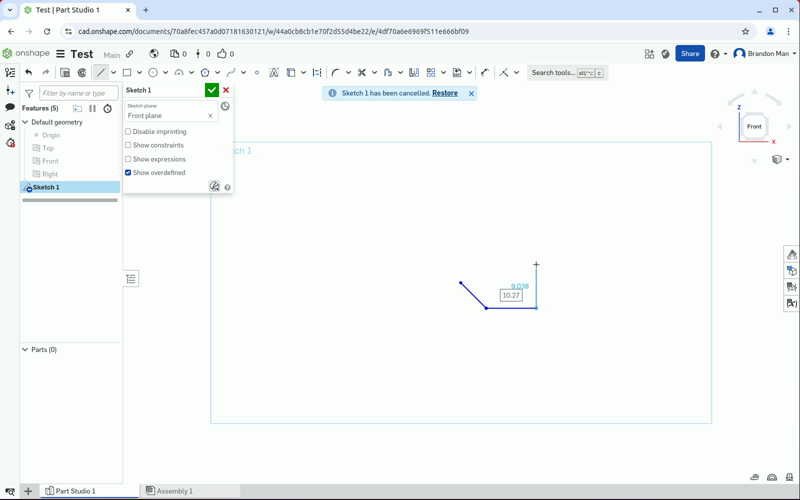
mouse_move(566, 264)
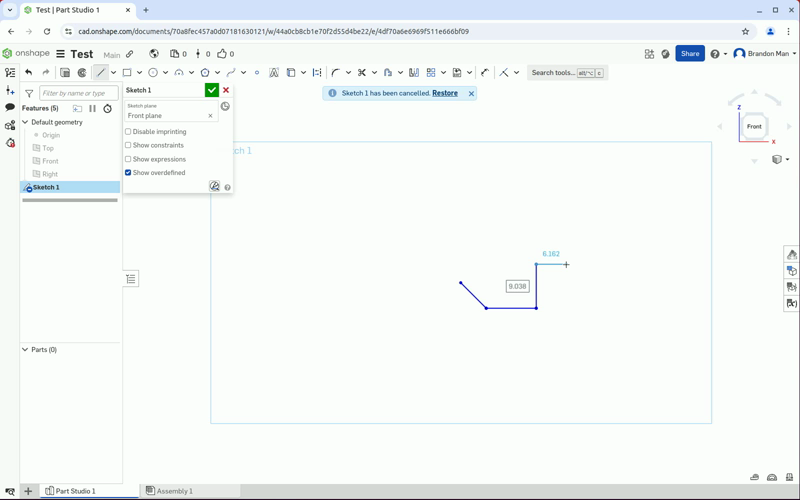
mouse_move(498, 244)
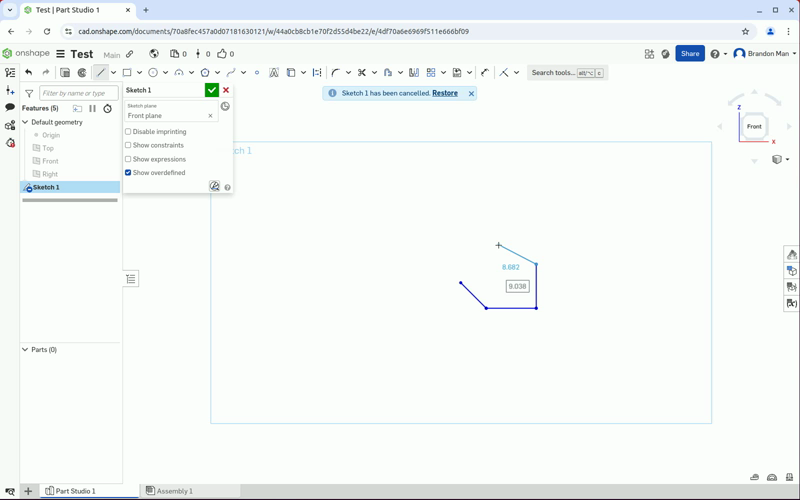
click(498, 244)
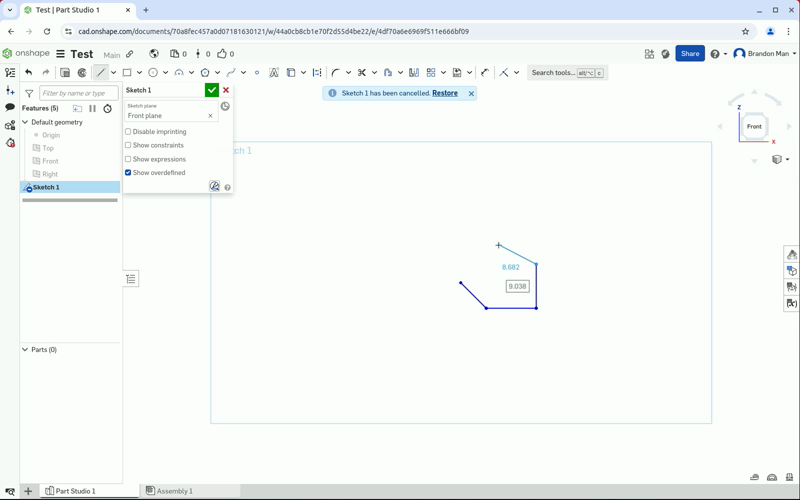
key_up(shift)
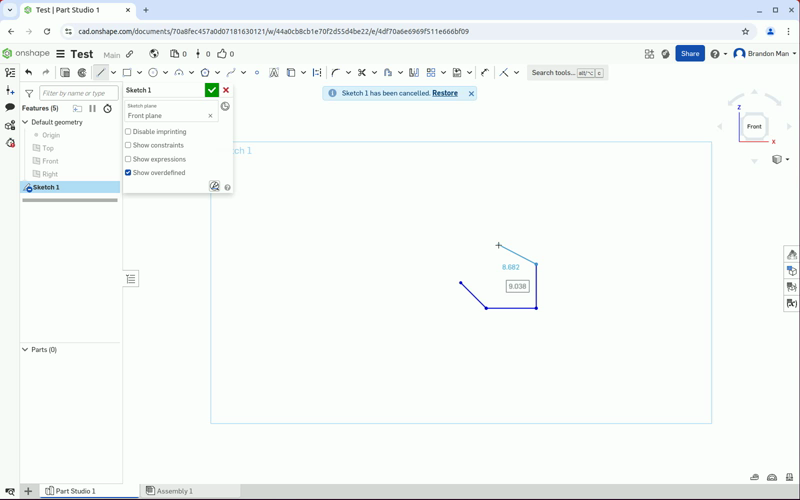
key_down(shift)
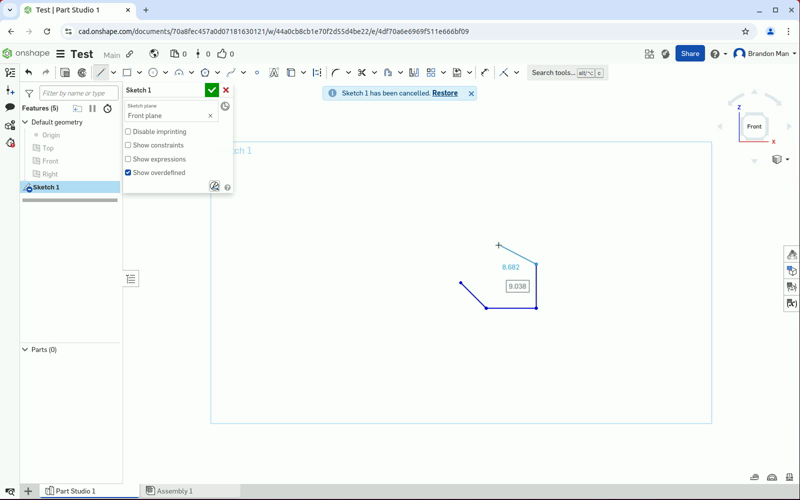
mouse_move(528, 244)
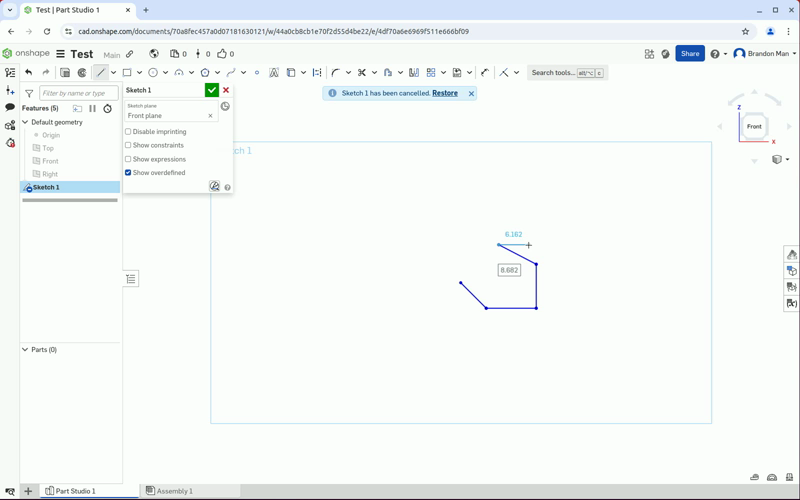
mouse_move(460, 244)
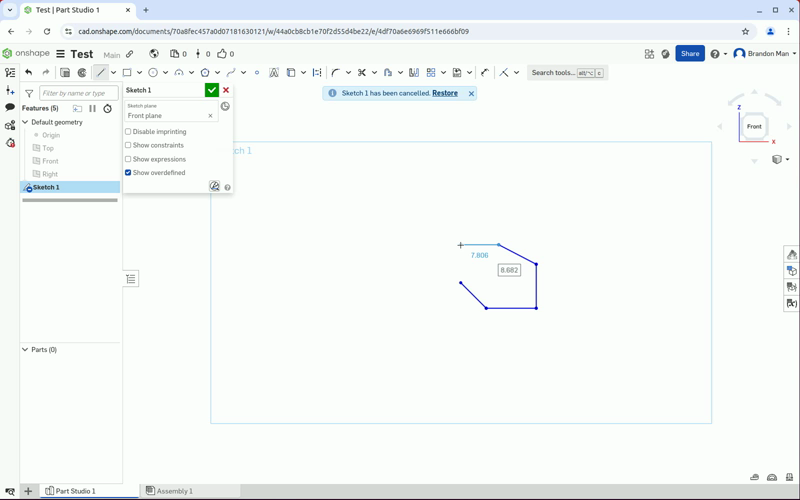
click(460, 244)
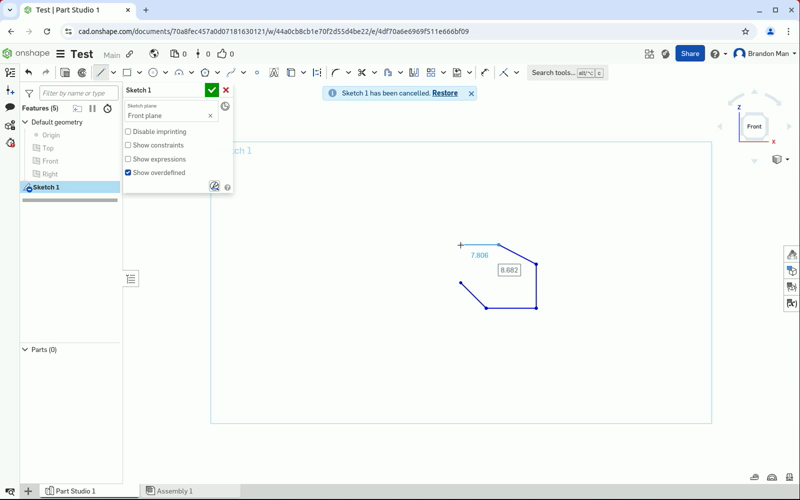
key_up(shift)
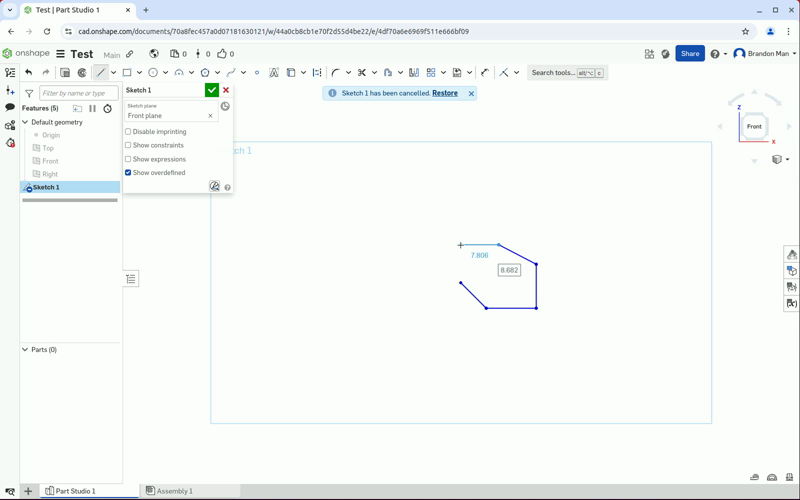
mouse_move(490, 244)
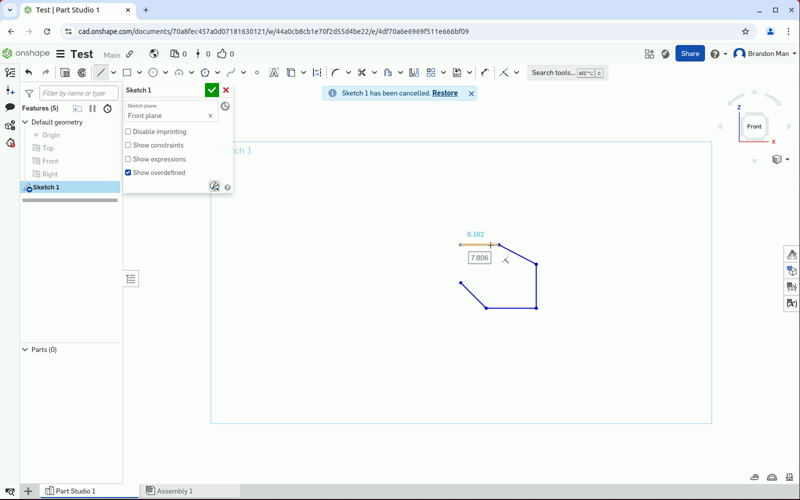
key_down(shift)
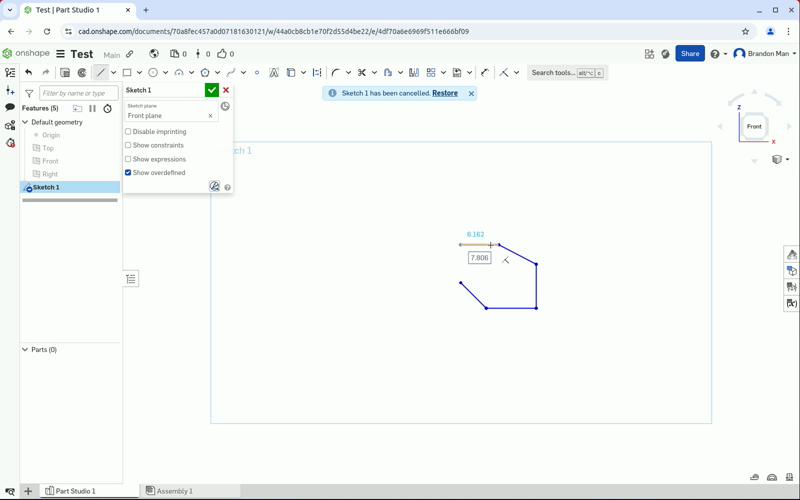
mouse_move(460, 282)
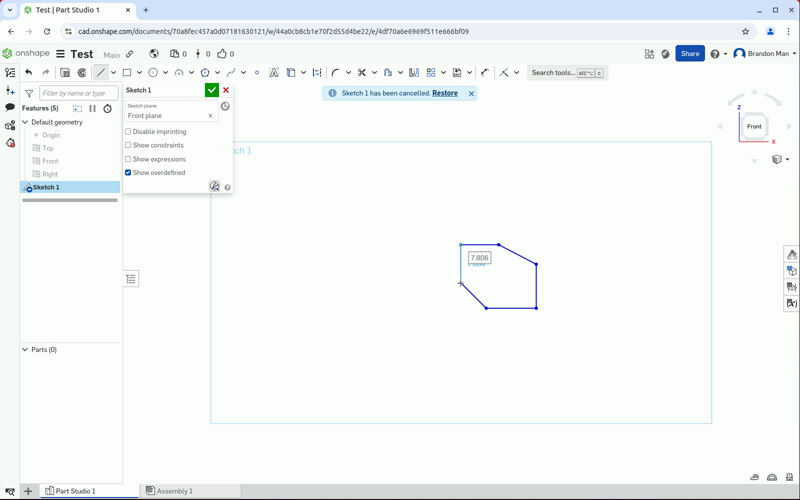
key_up(shift)
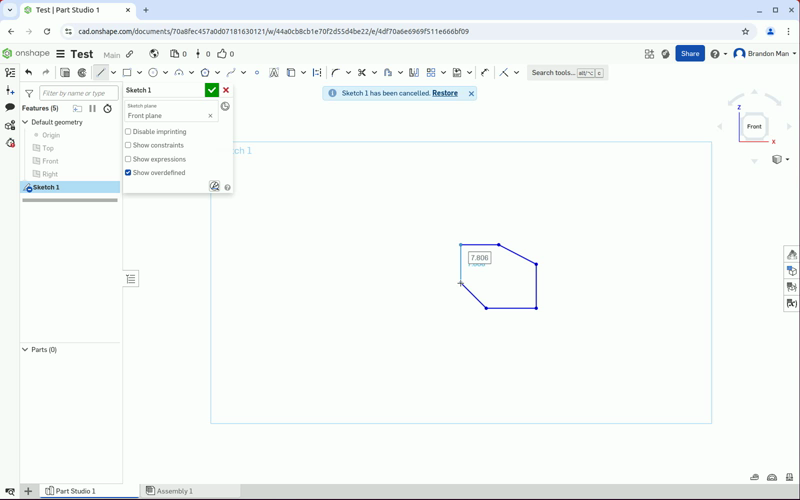
click(460, 282)
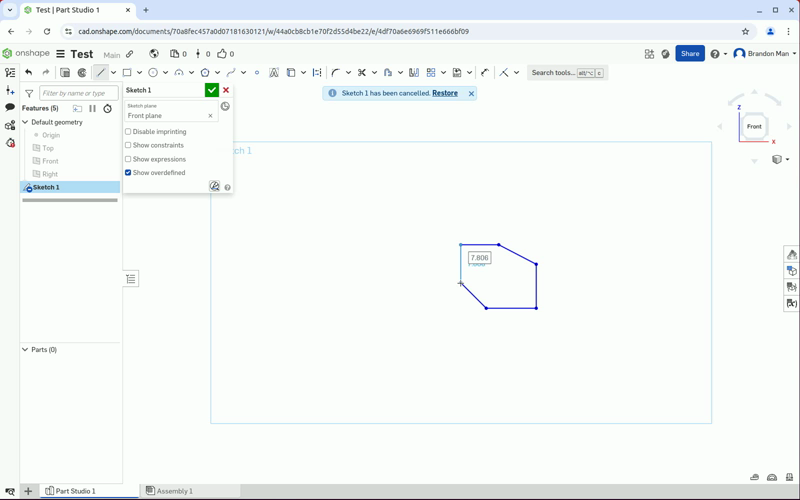
key(esc)
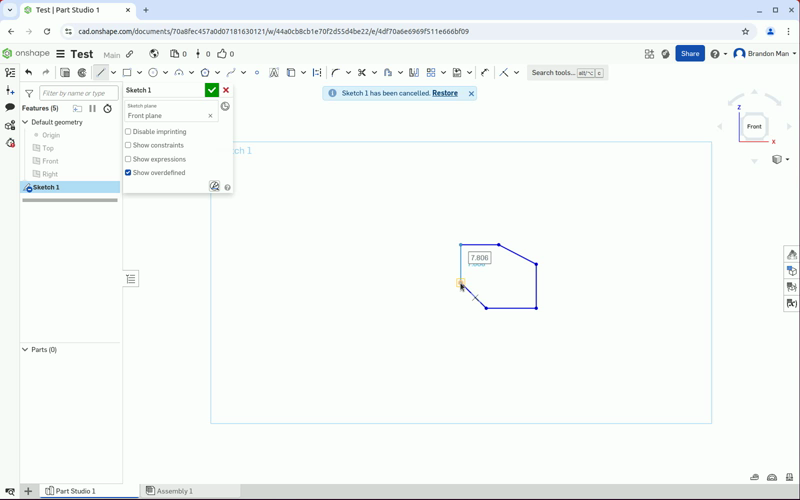
mouse_move(486, 278)
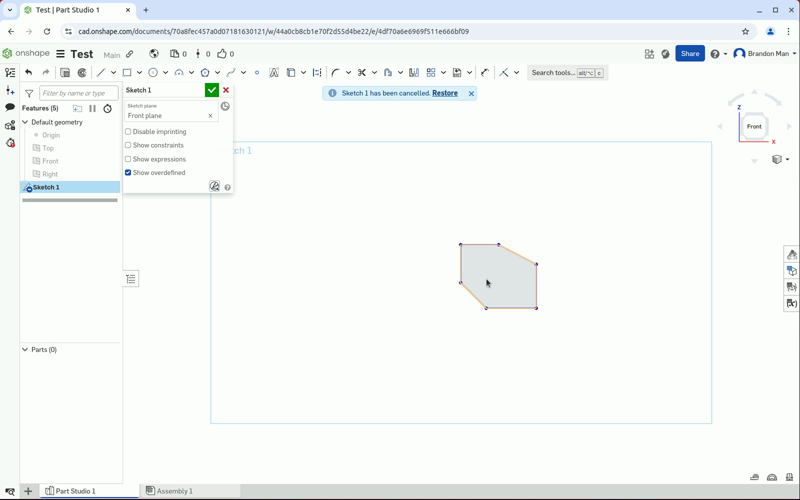
click(486, 278)
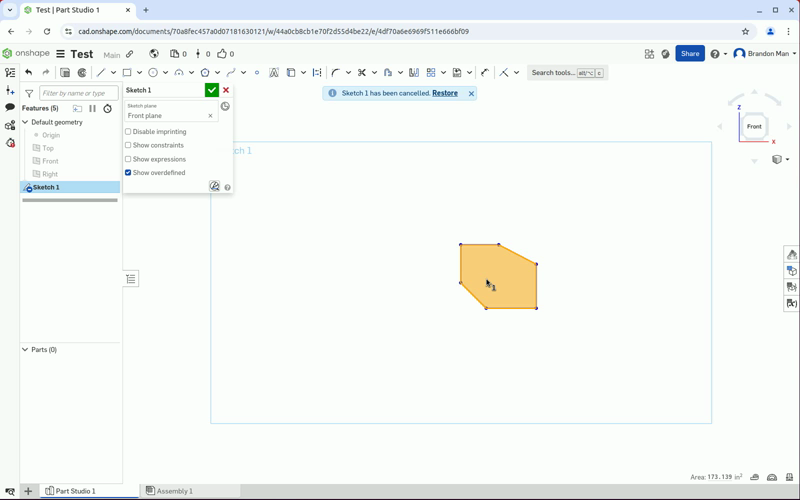
mouse_move(73, 352)
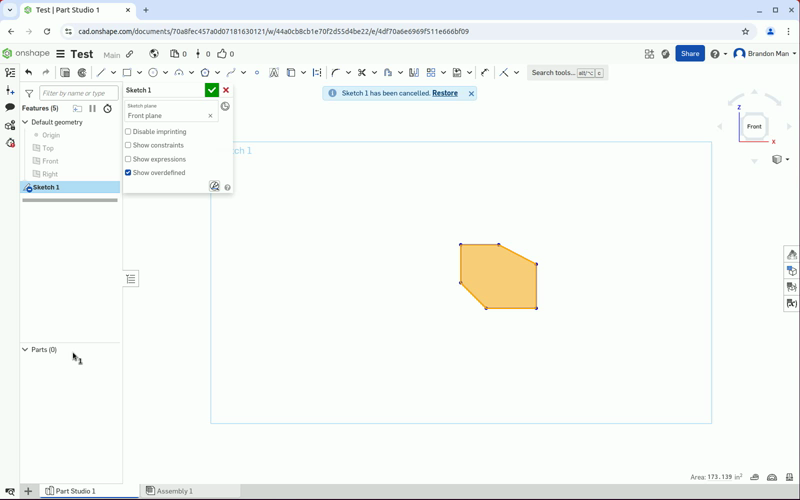
key(shift+y)
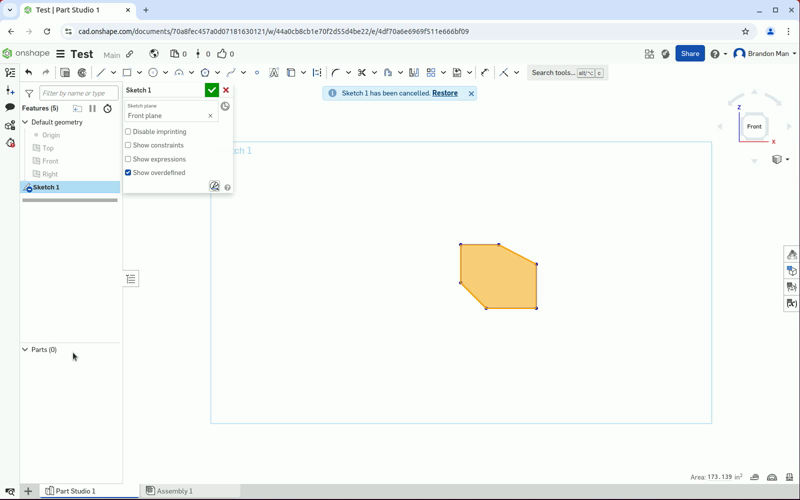
key(shift+e)
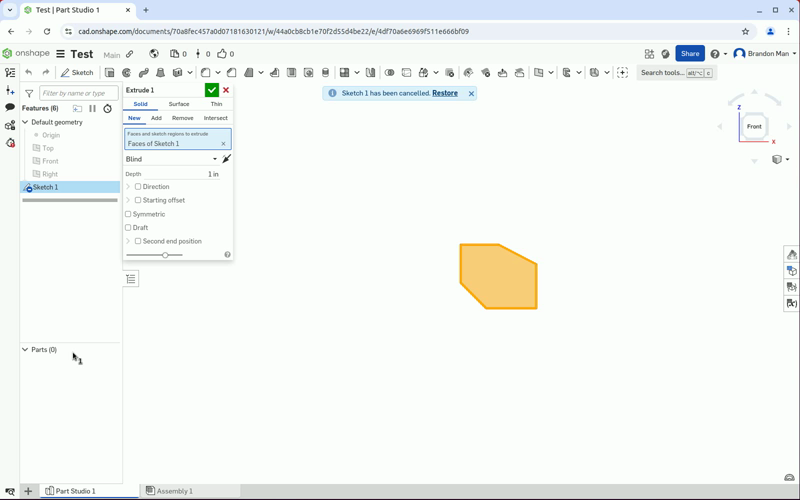
mouse_move(143, 106)
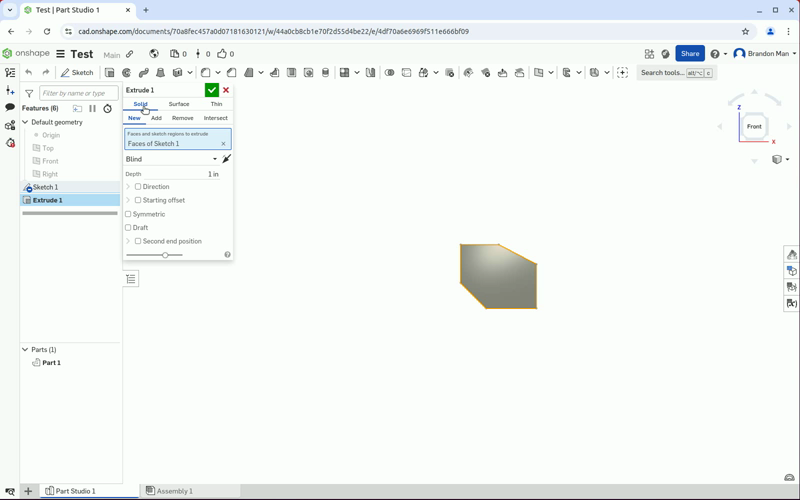
click(143, 106)
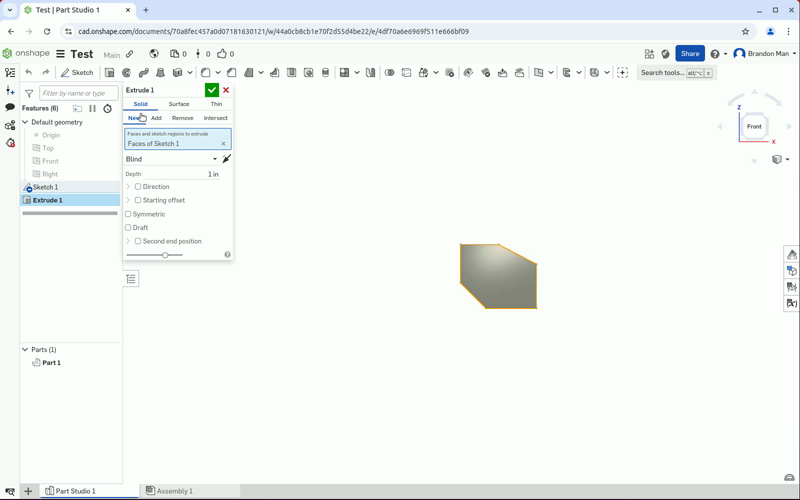
mouse_move(137, 120)
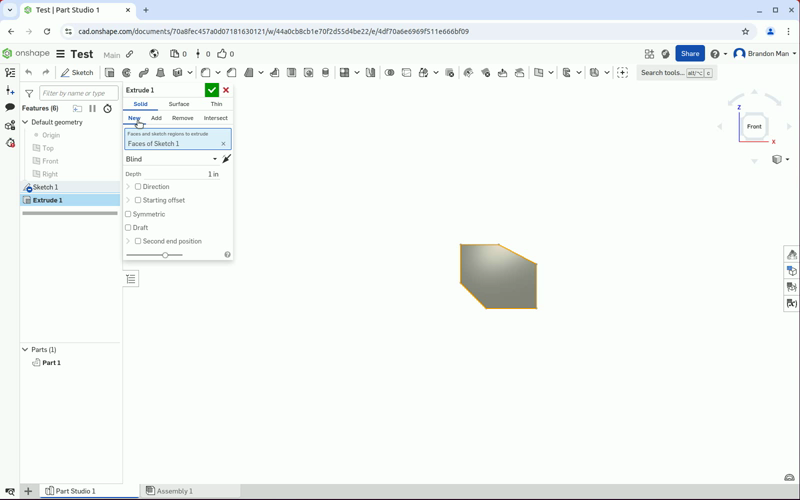
click(137, 120)
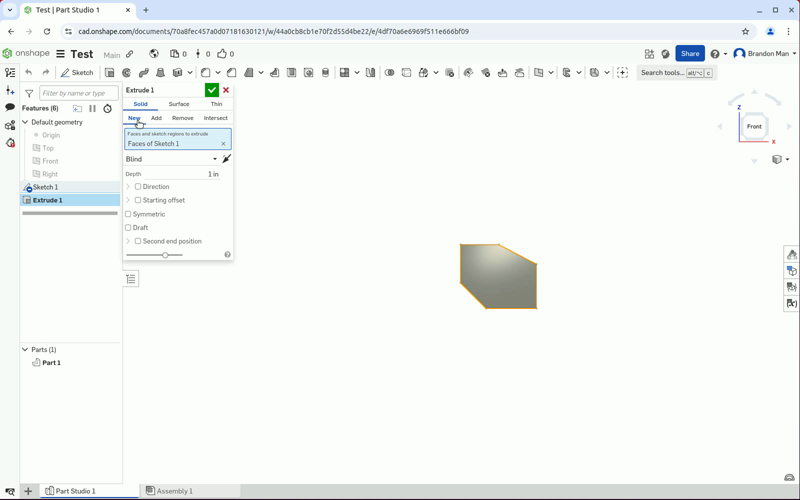
key(tab, 4)
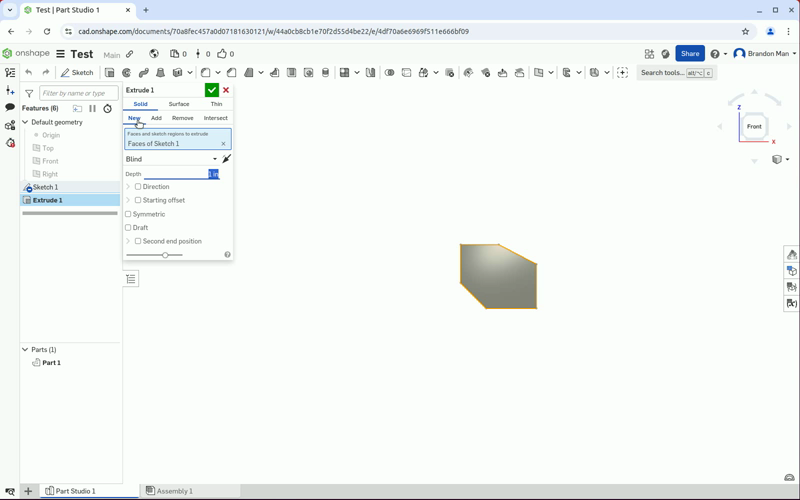
text(10.351)
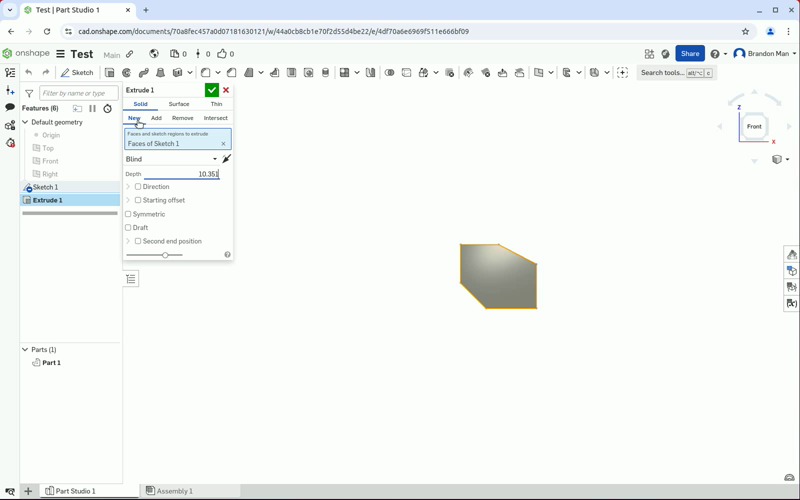
key(enter)
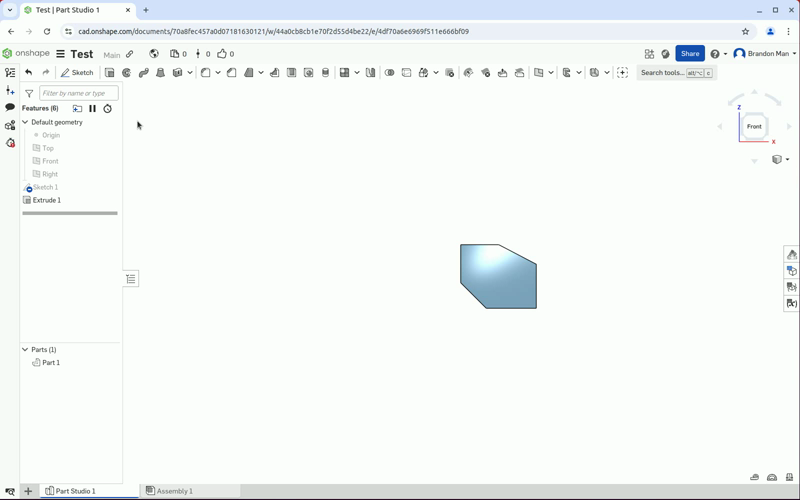
key(shift+h)
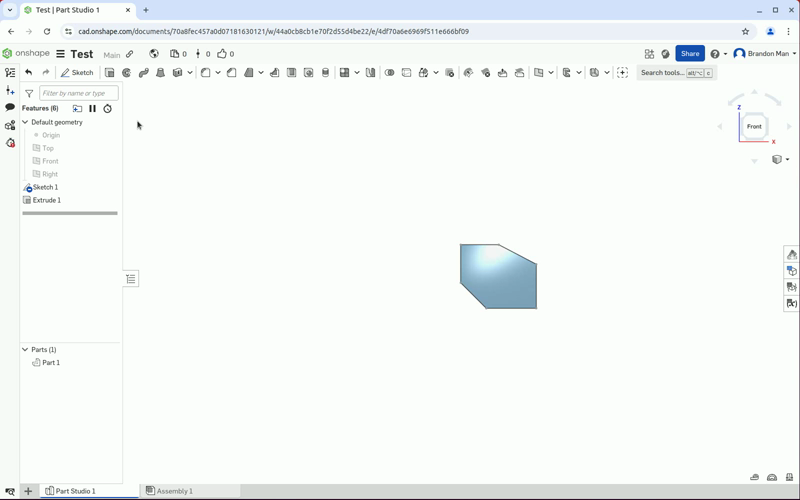
key(shift+h)
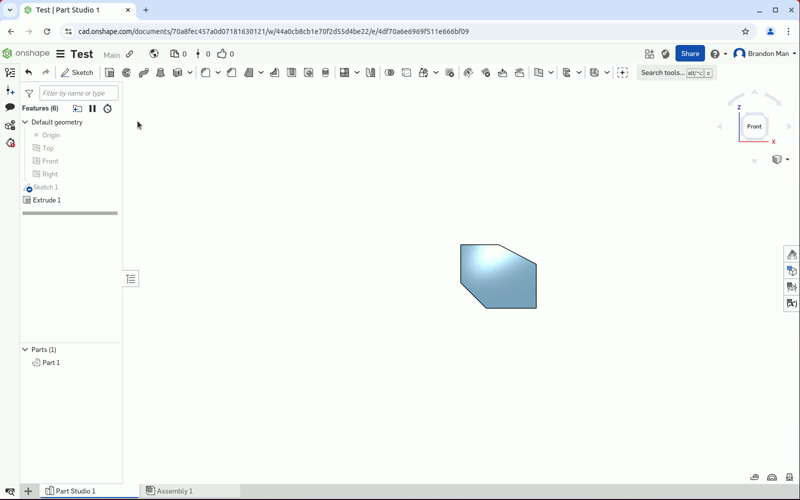
mouse_move(73, 189)
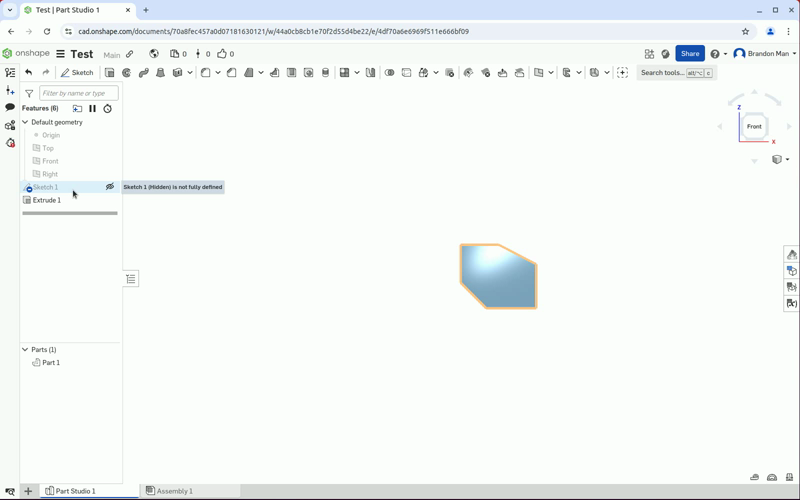
click(73, 189)
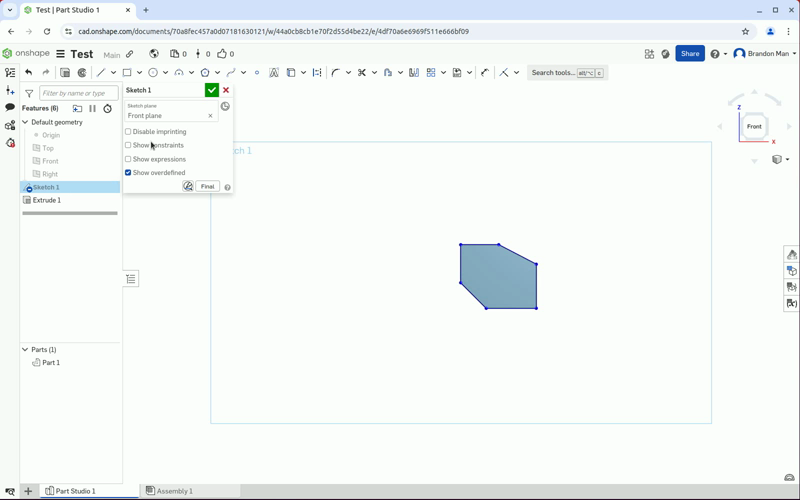
mouse_move(229, 92)
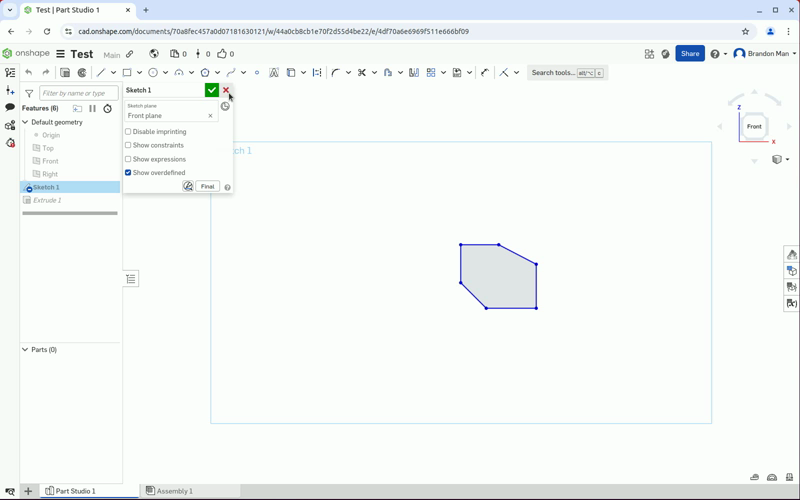
click(229, 92)
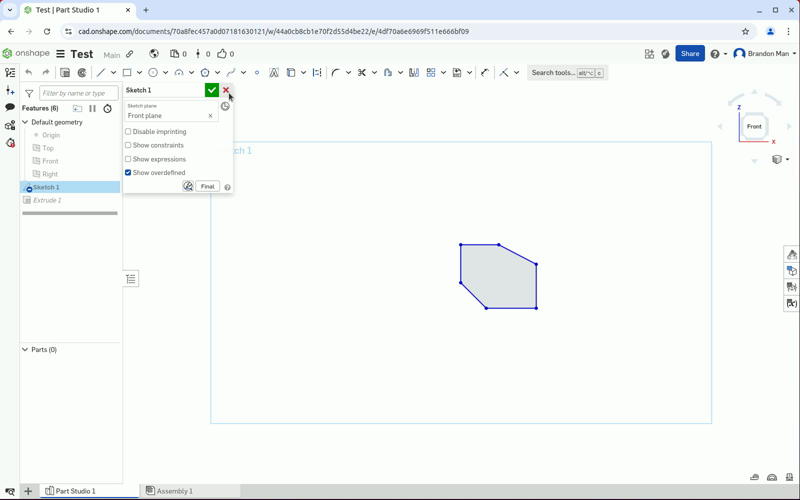
key(shift+s)
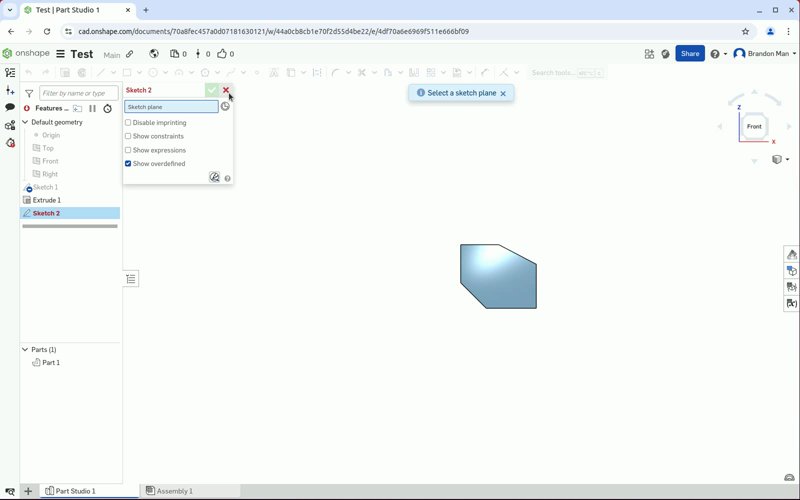
mouse_move(73, 163)
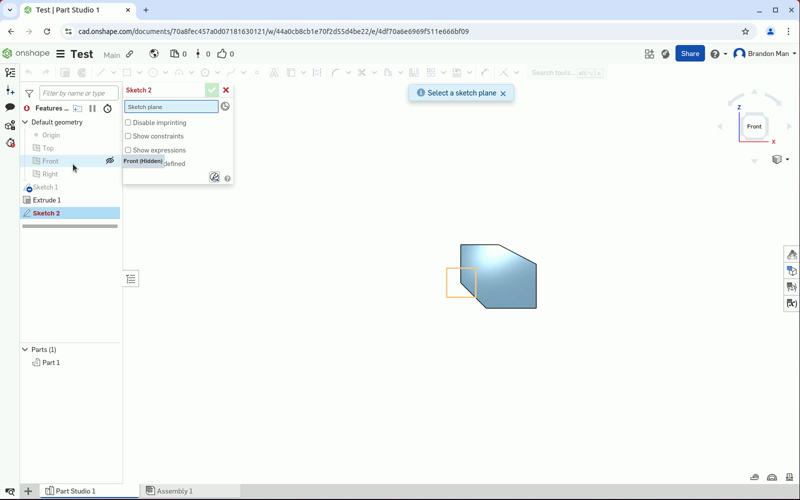
click(73, 163)
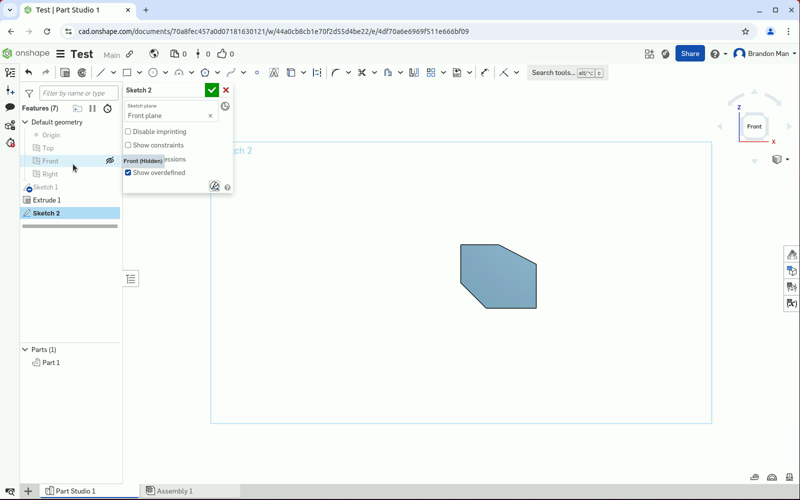
mouse_move(73, 352)
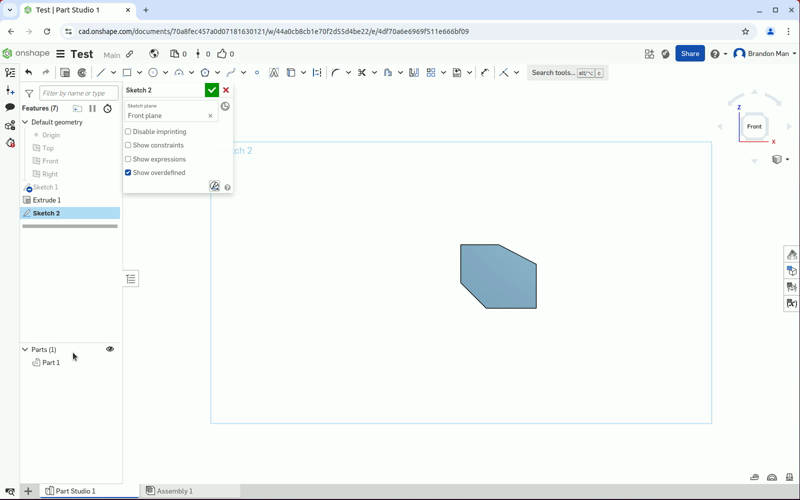
key(y)
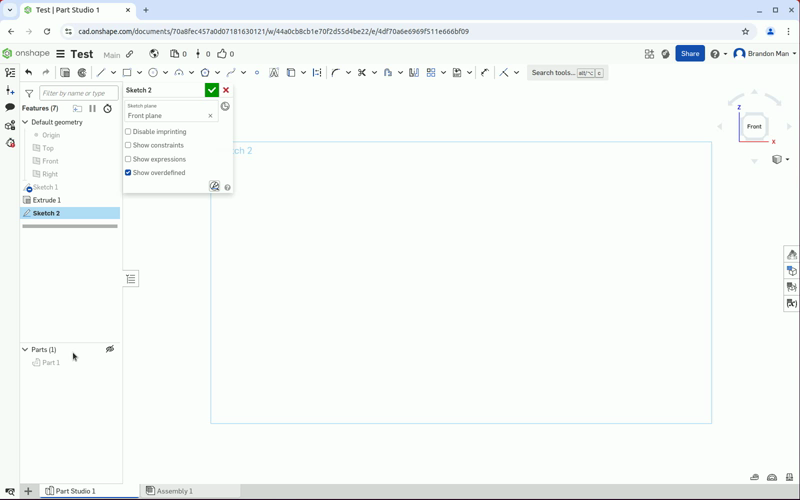
key(l)
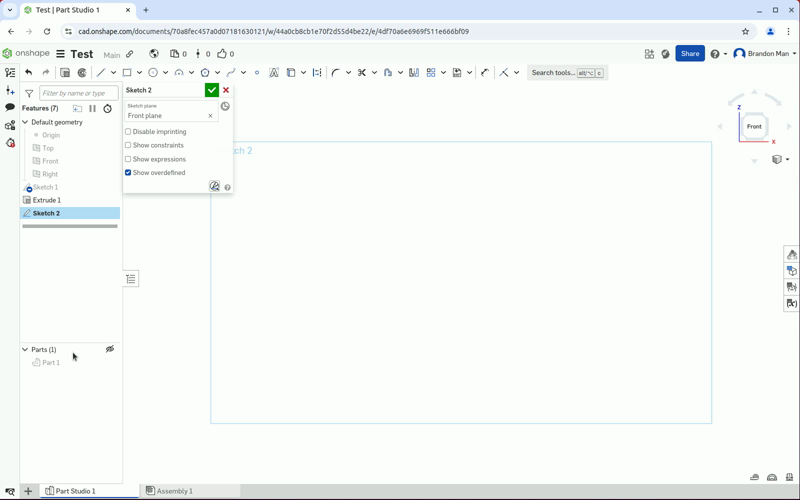
key_down(shift)
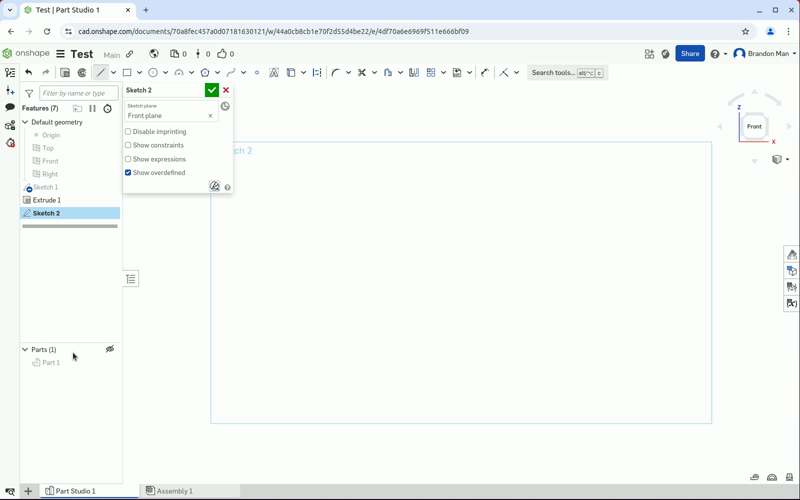
mouse_move(535, 307)
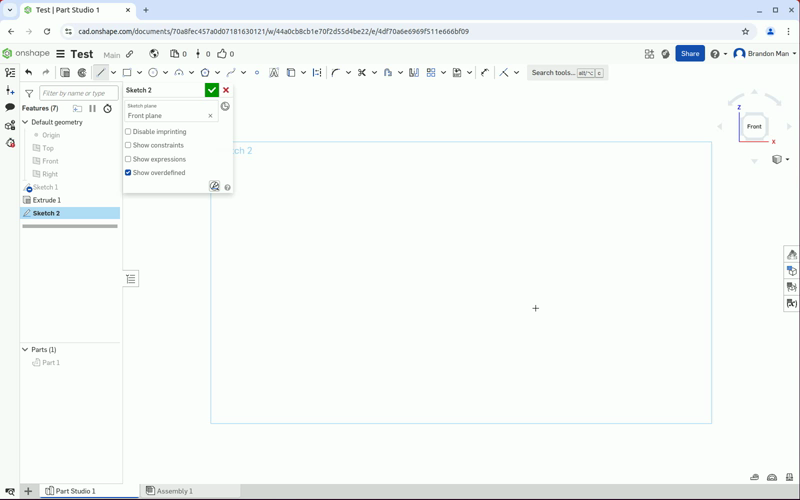
click(535, 307)
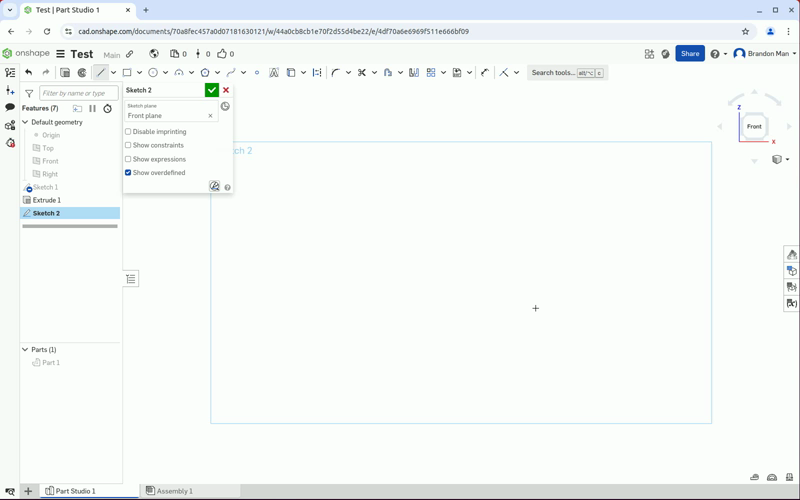
key_up(shift)
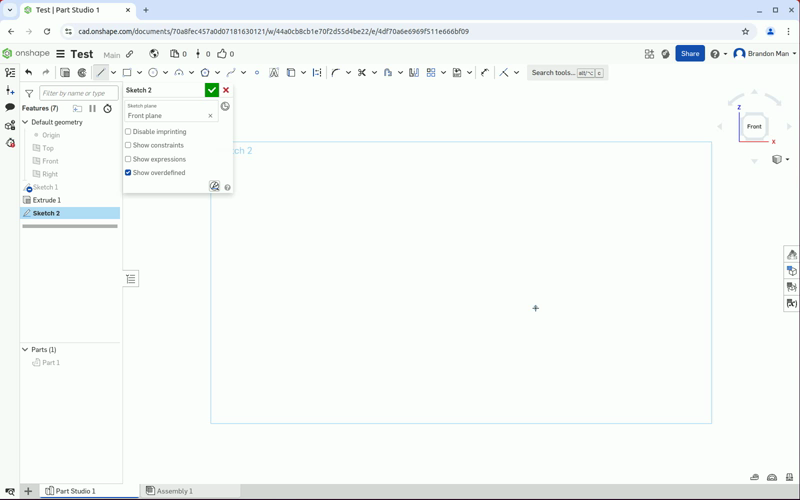
key_down(shift)
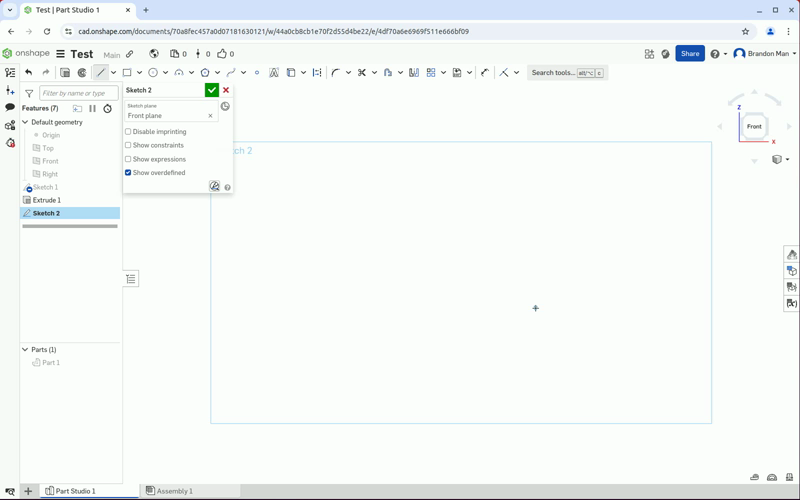
mouse_move(565, 307)
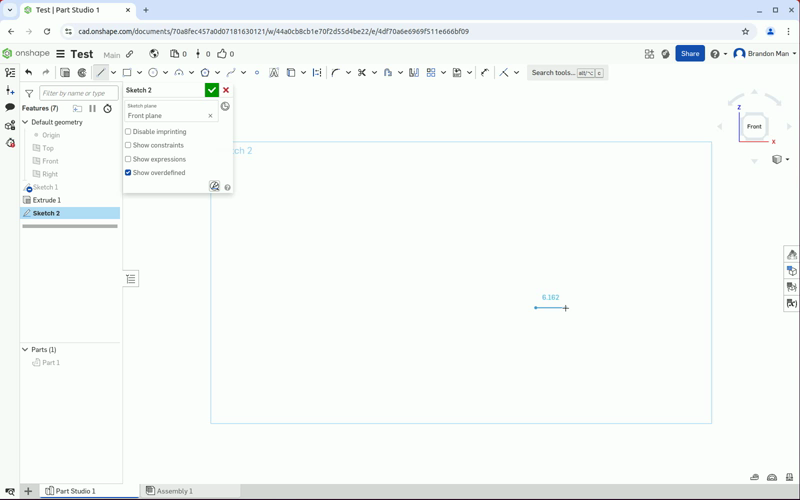
mouse_move(573, 307)
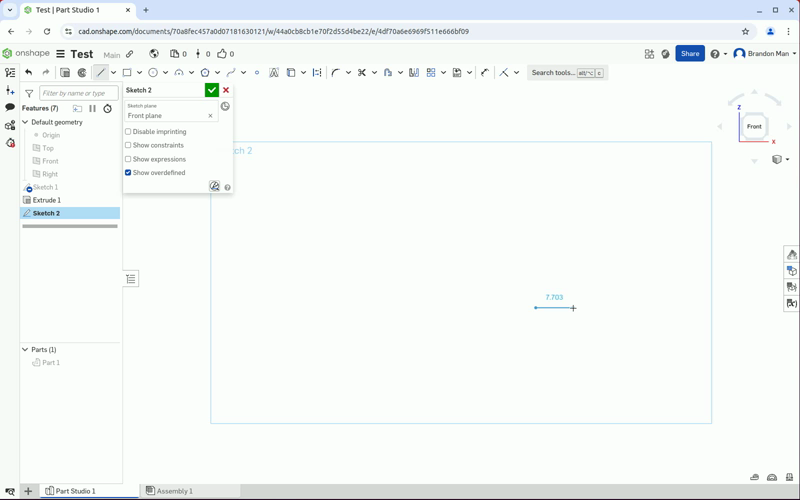
click(573, 307)
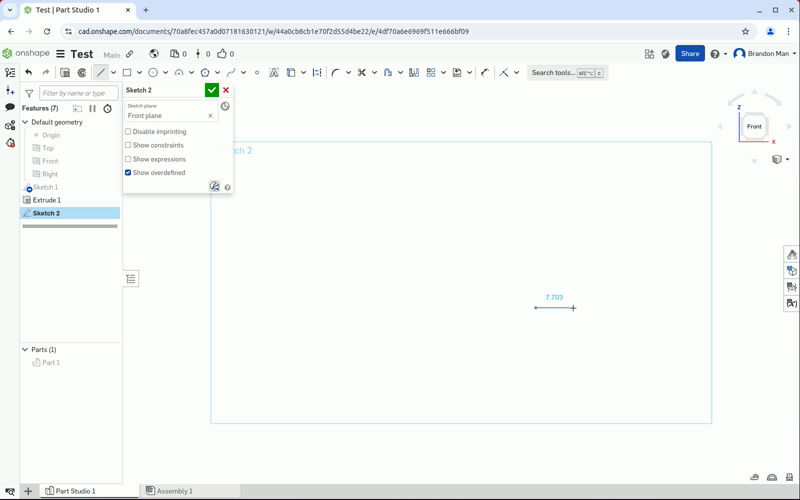
key_up(shift)
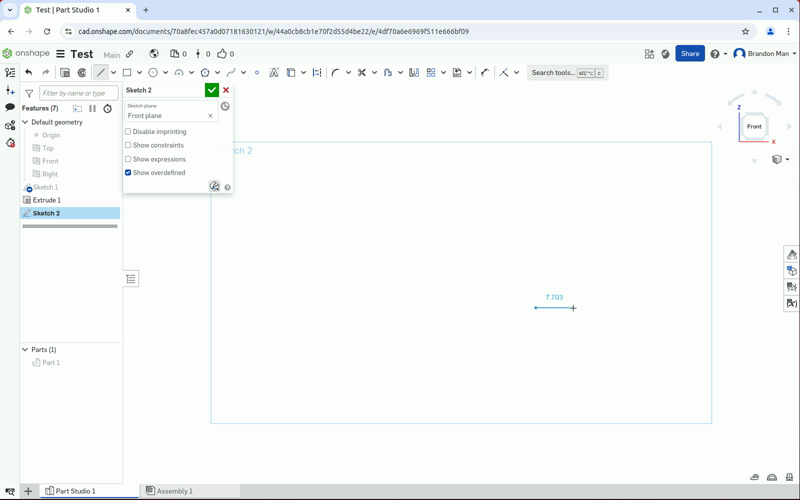
key_down(shift)
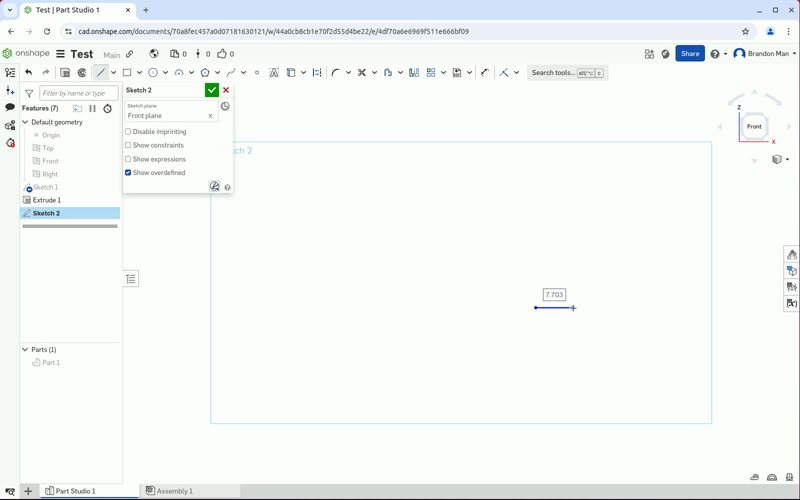
mouse_move(589, 307)
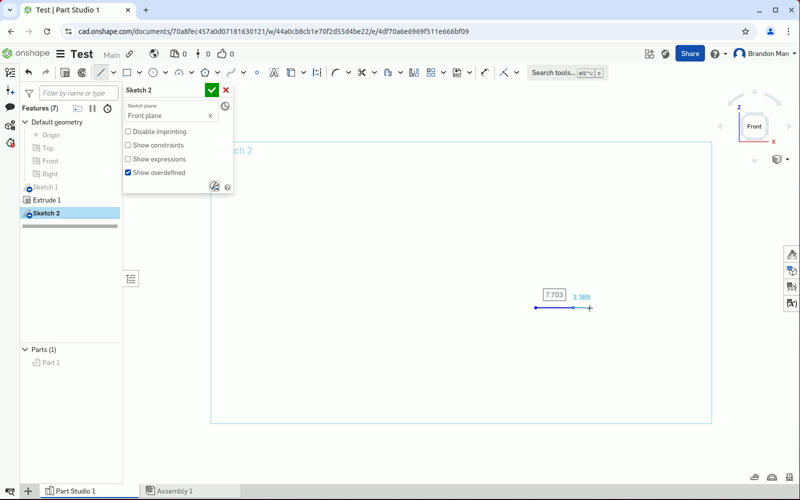
mouse_move(573, 282)
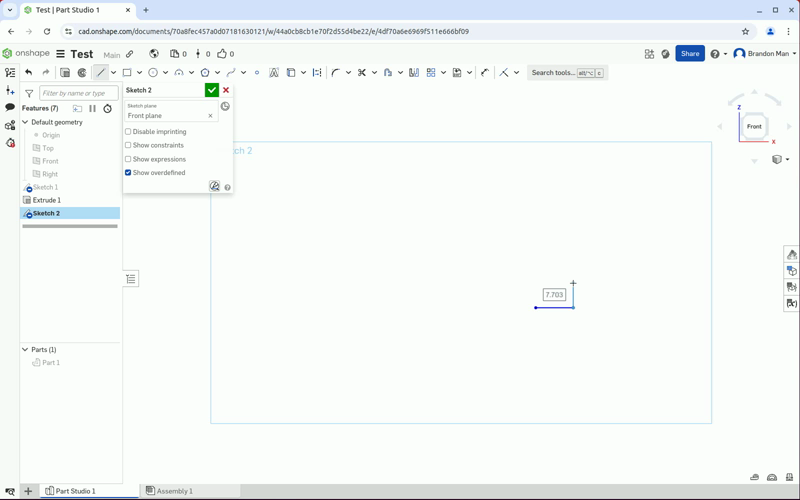
click(573, 282)
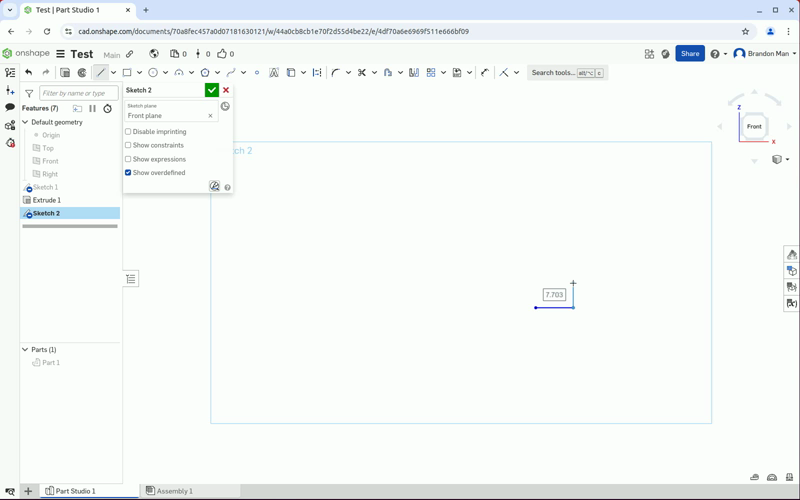
key_up(shift)
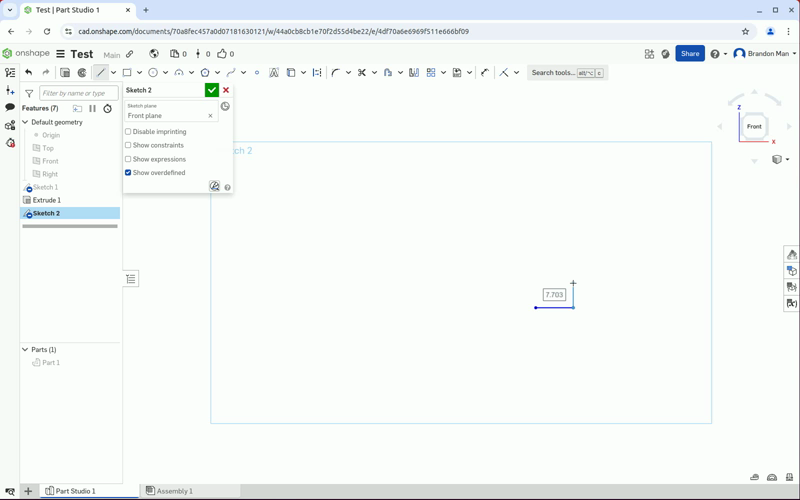
key_down(shift)
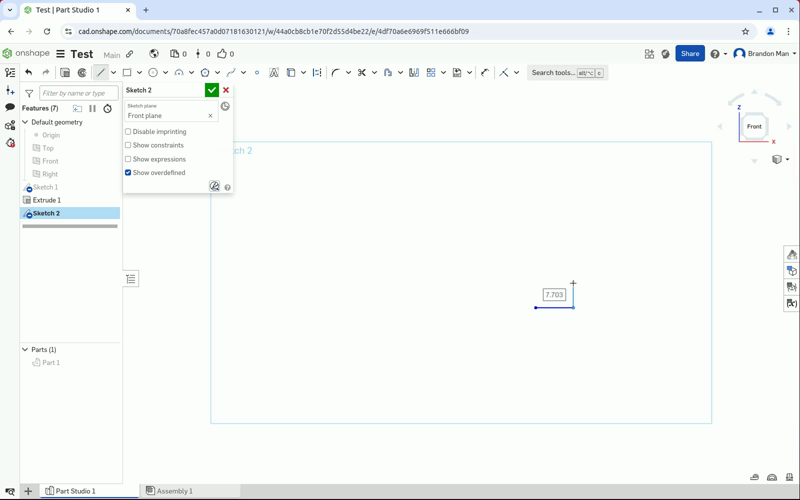
mouse_move(589, 282)
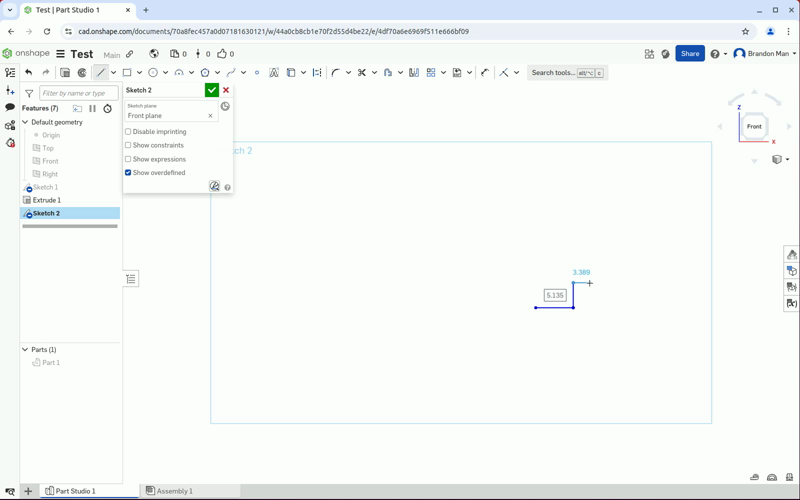
mouse_move(535, 263)
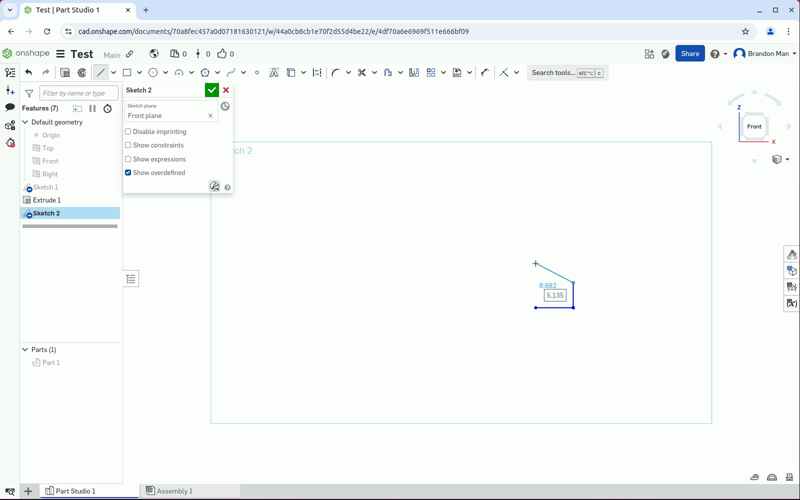
click(535, 263)
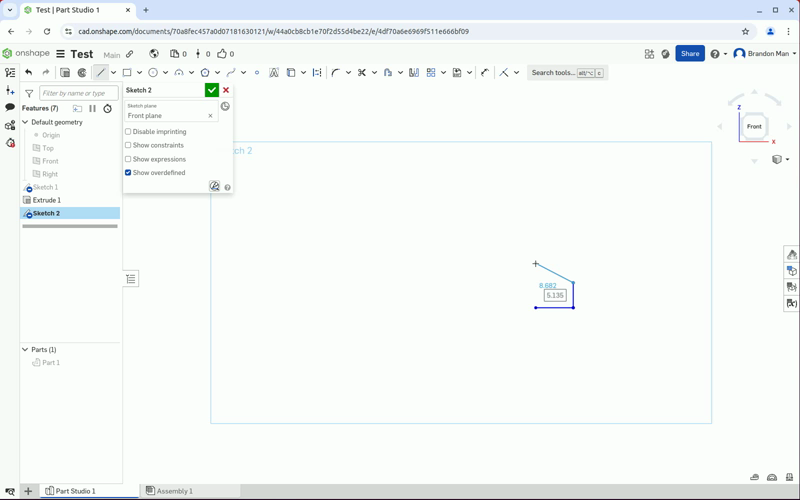
key_up(shift)
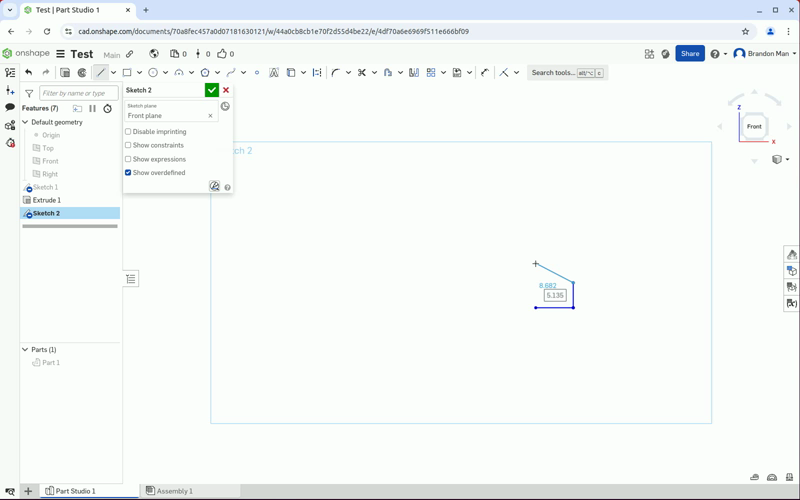
mouse_move(565, 263)
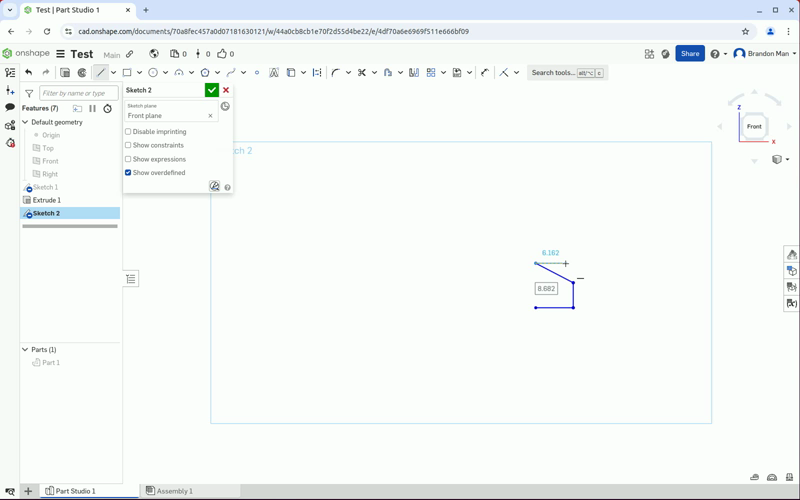
key_down(shift)
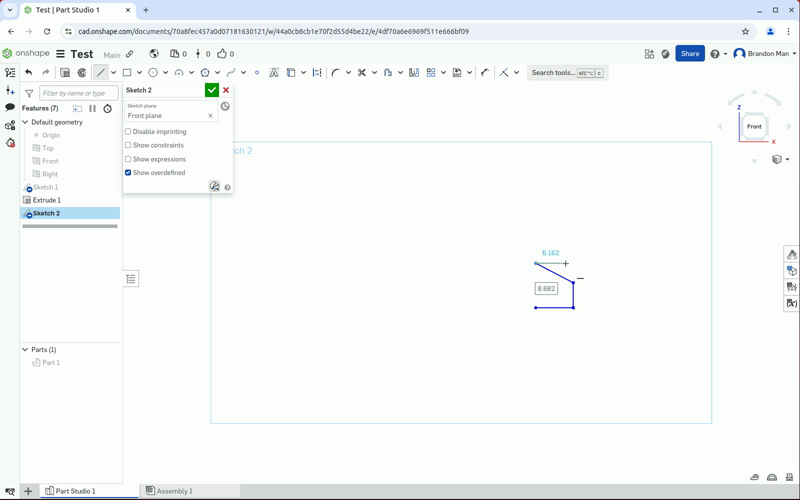
mouse_move(535, 307)
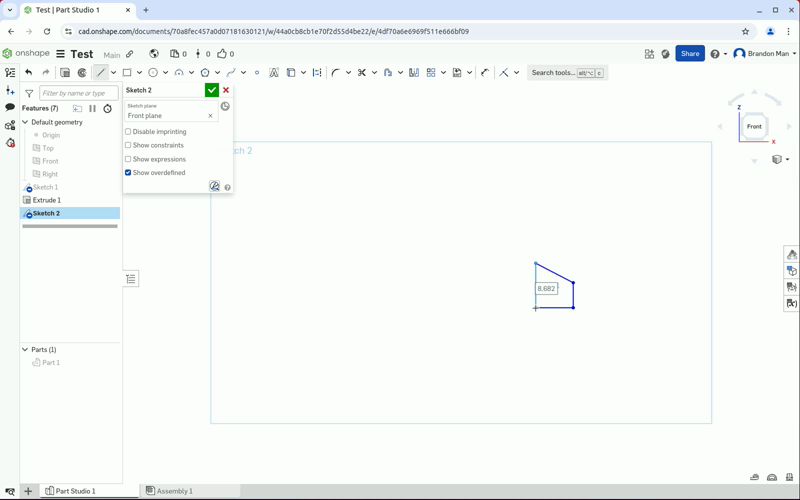
key_up(shift)
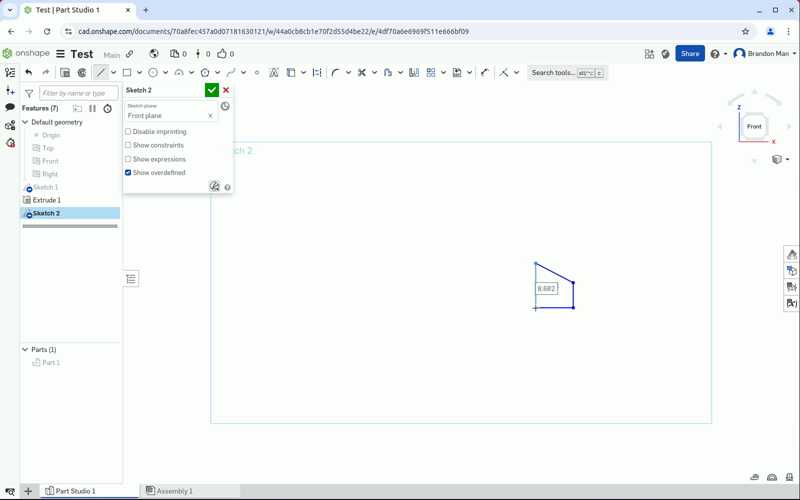
click(535, 307)
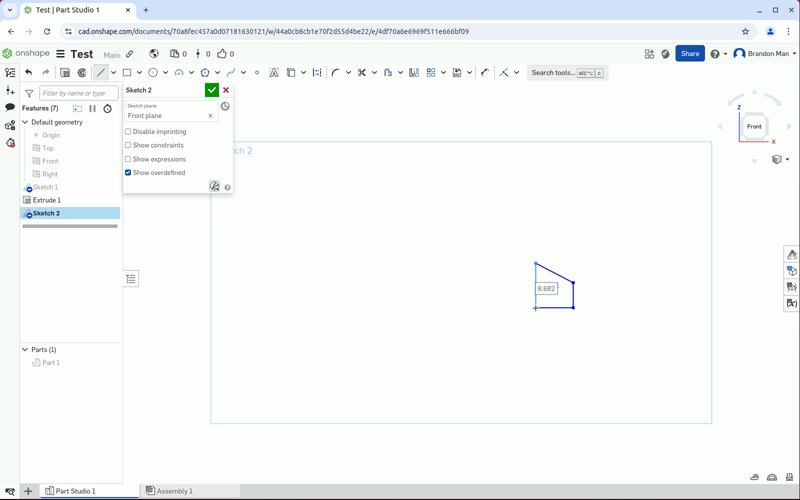
key(esc)
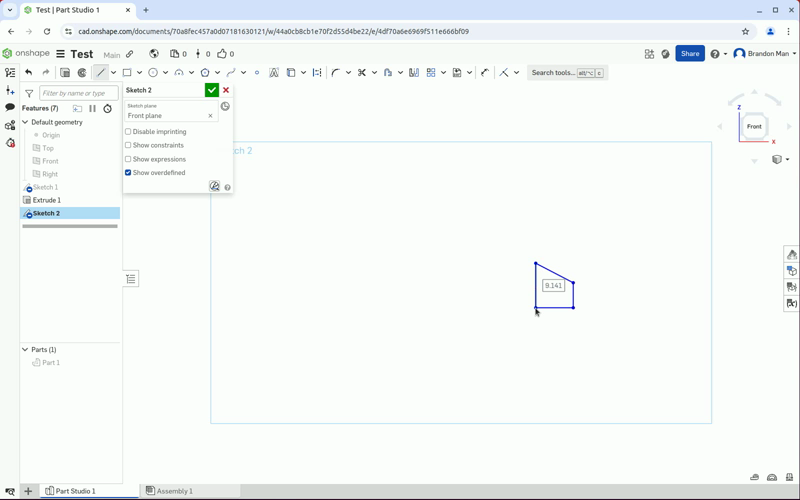
mouse_move(546, 294)
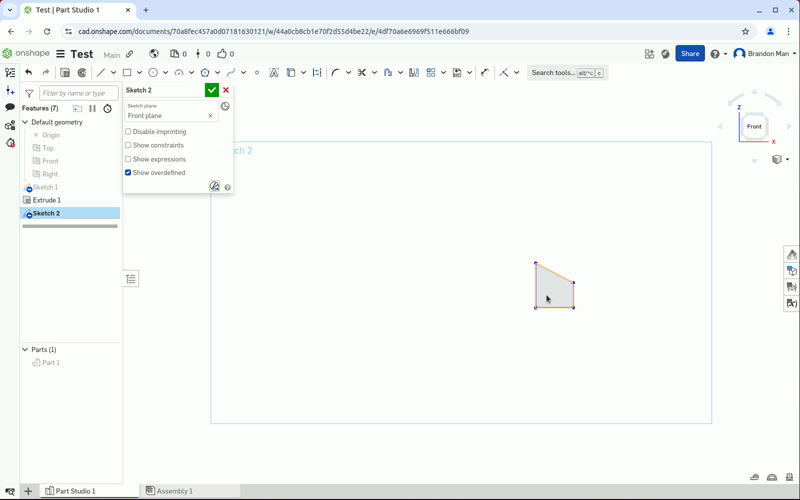
scroll(6)
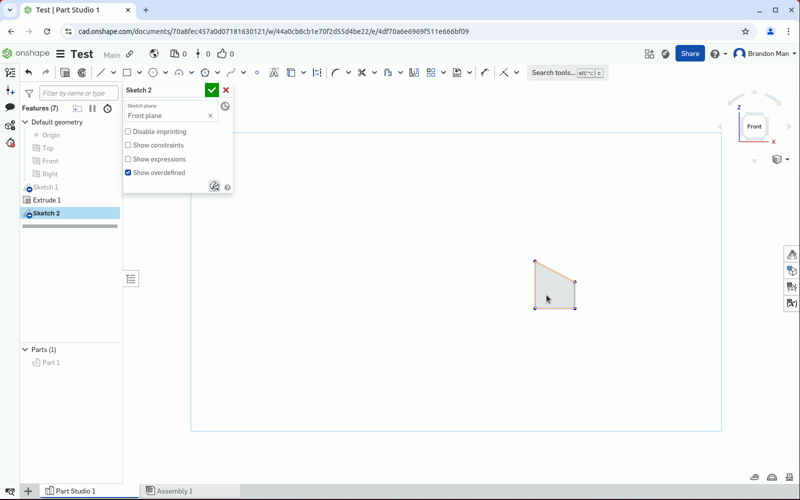
scroll(6)
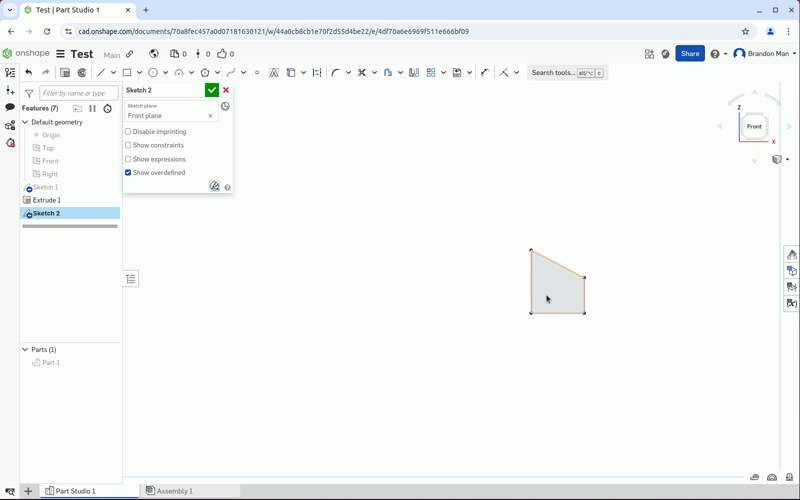
scroll(6)
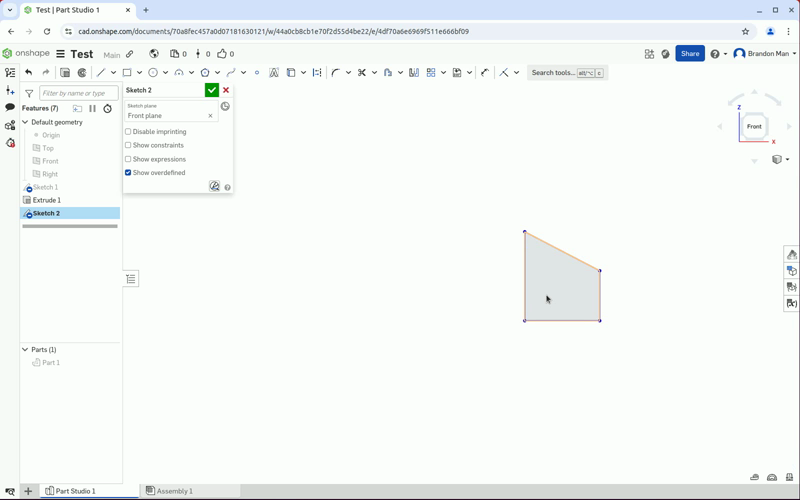
scroll(6)
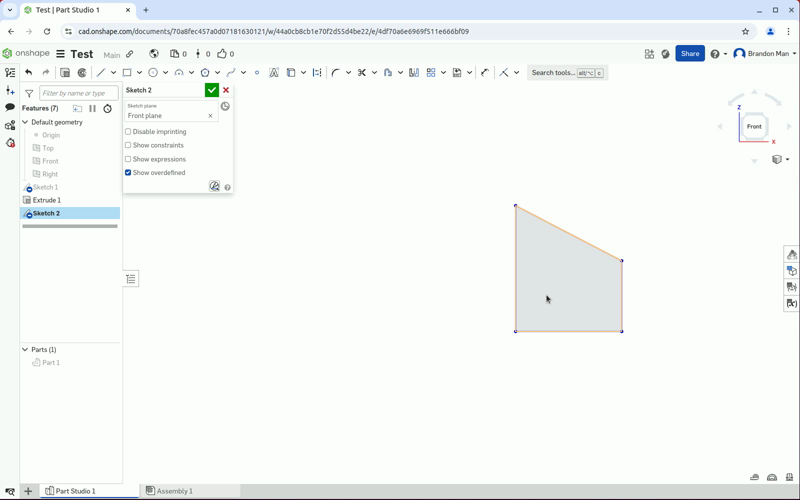
scroll(6)
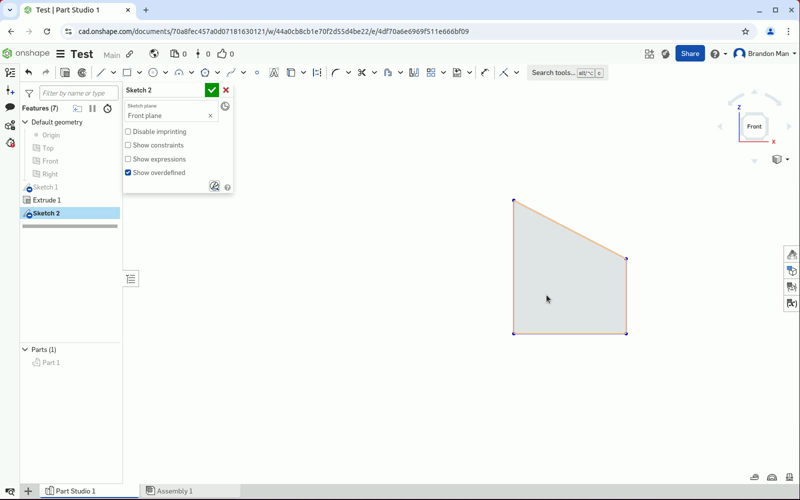
scroll(6)
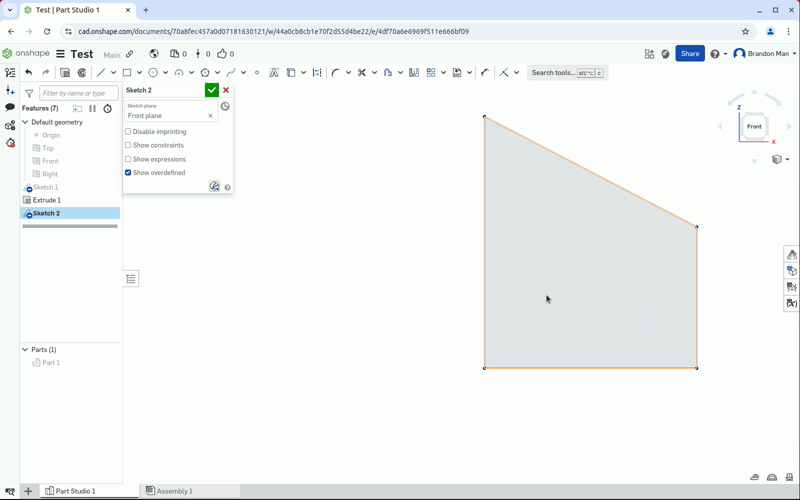
scroll(6)
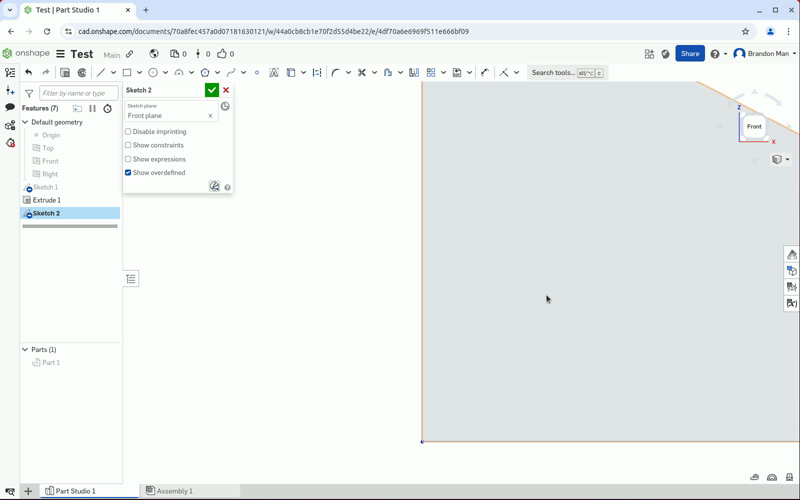
click(546, 294)
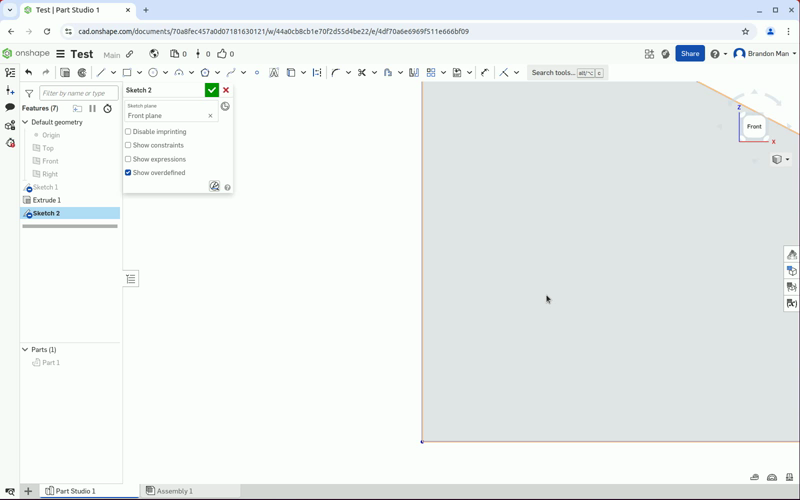
scroll(-6)
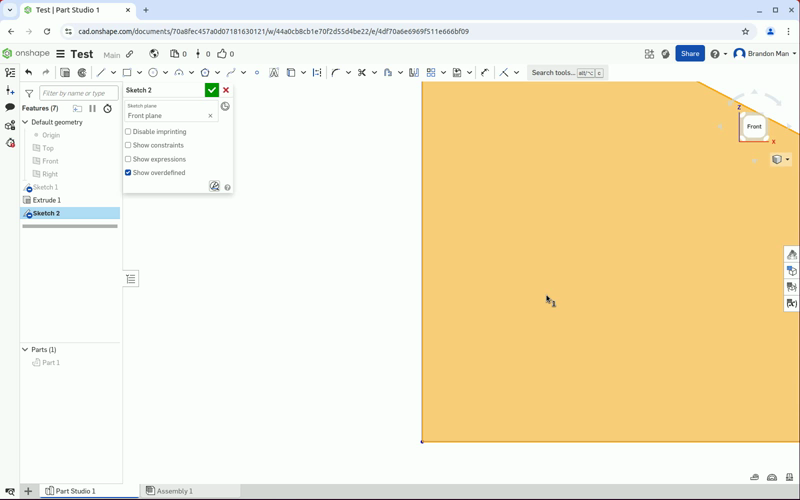
scroll(-6)
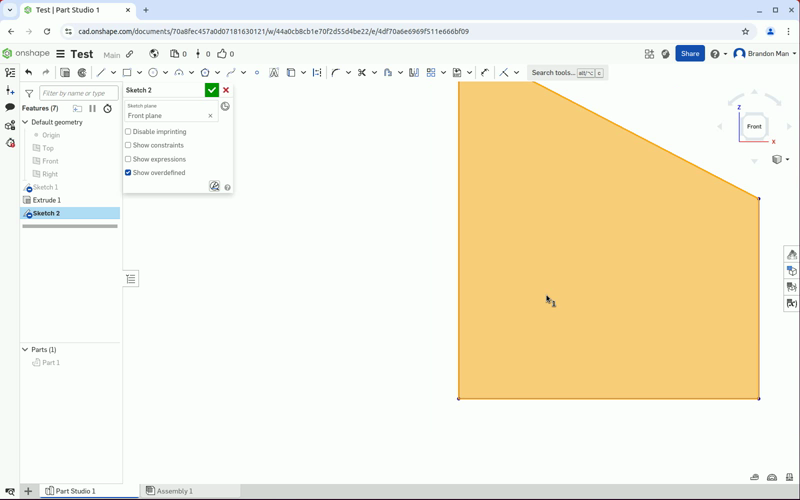
scroll(-6)
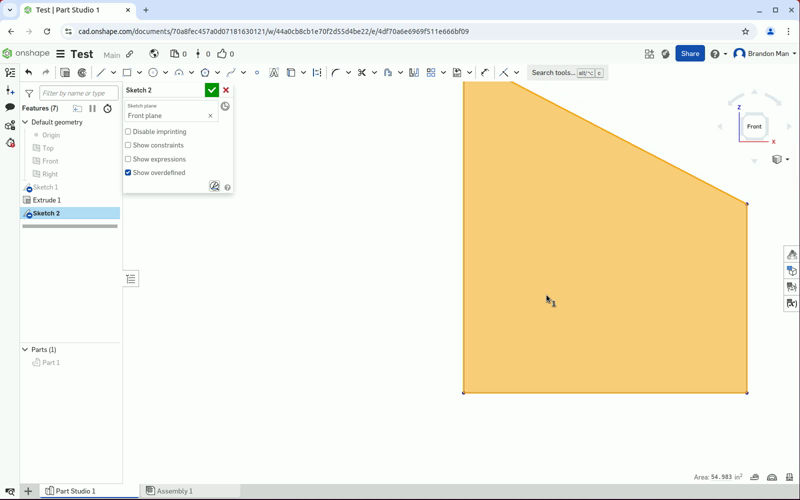
scroll(-6)
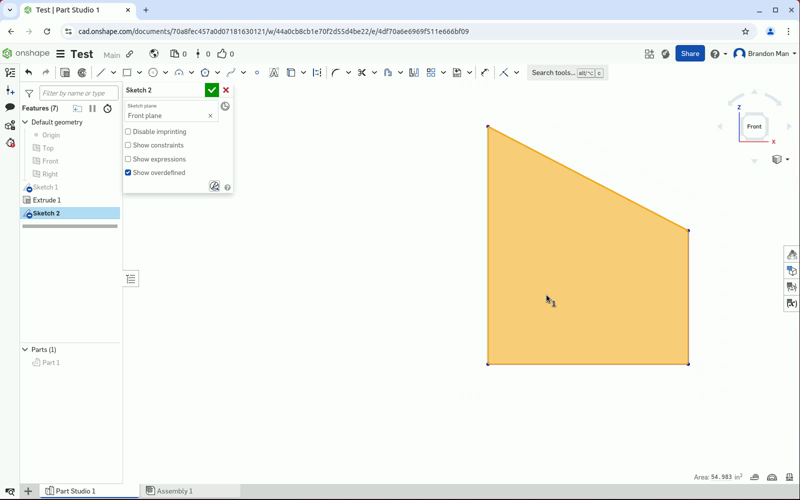
scroll(-6)
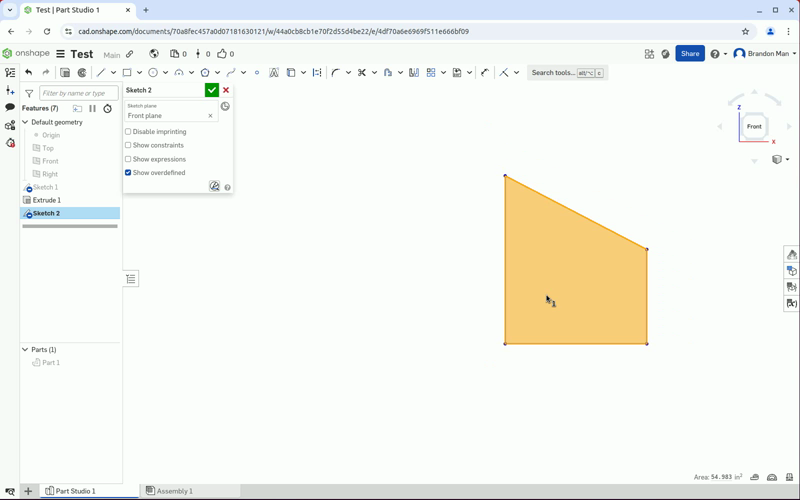
scroll(-6)
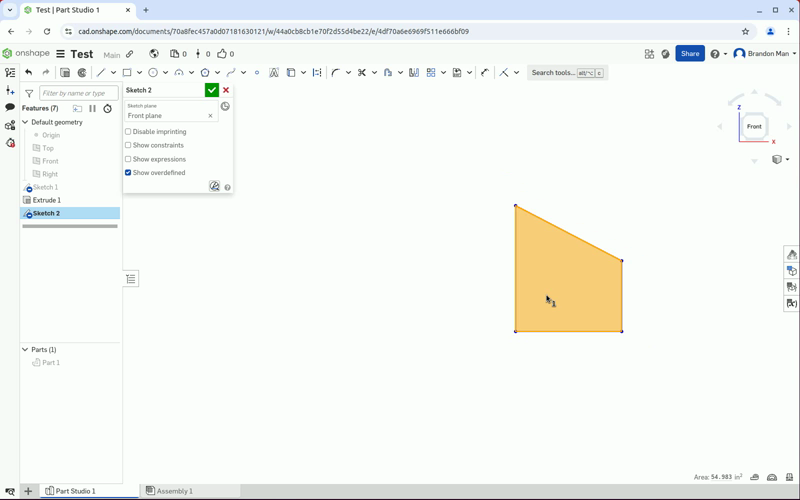
scroll(-6)
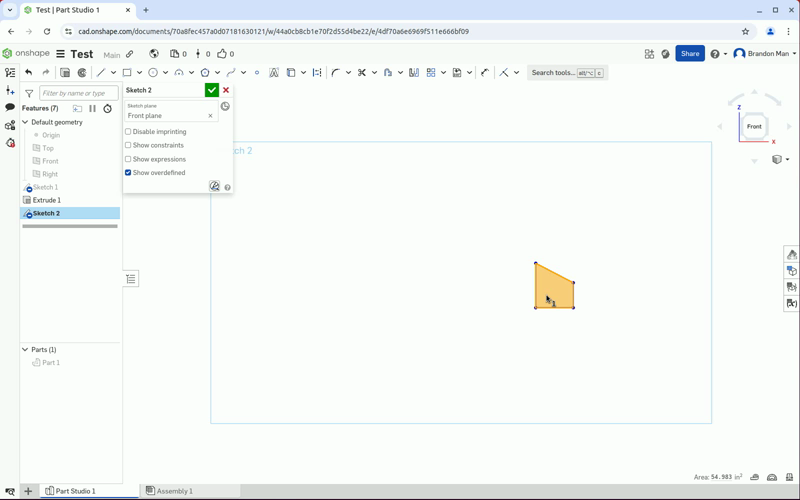
mouse_move(73, 352)
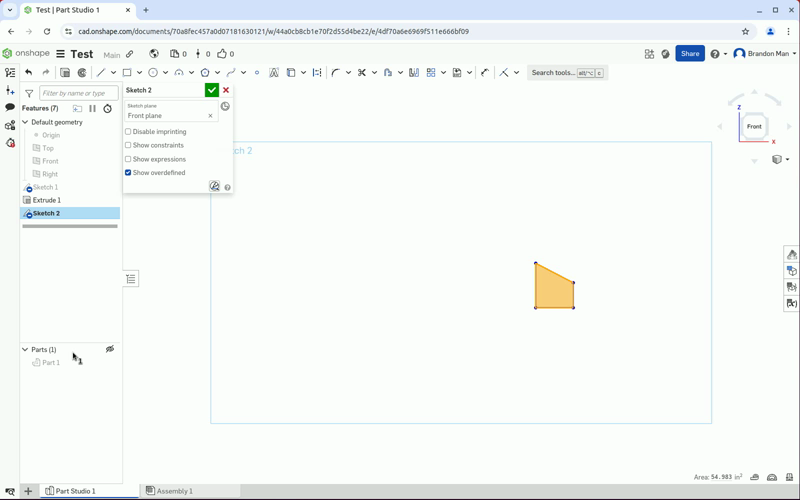
key(shift+y)
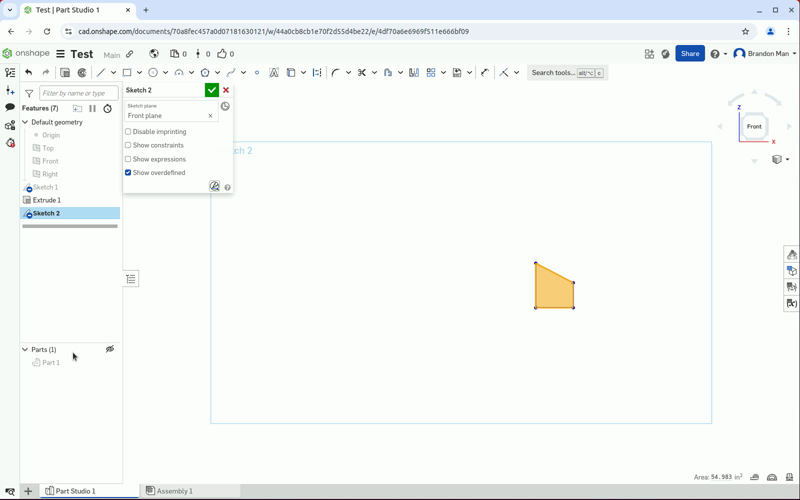
key(shift+e)
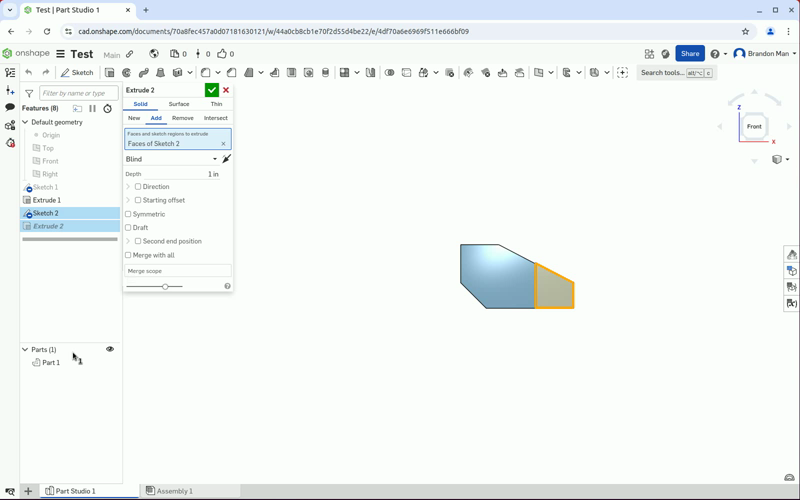
mouse_move(143, 106)
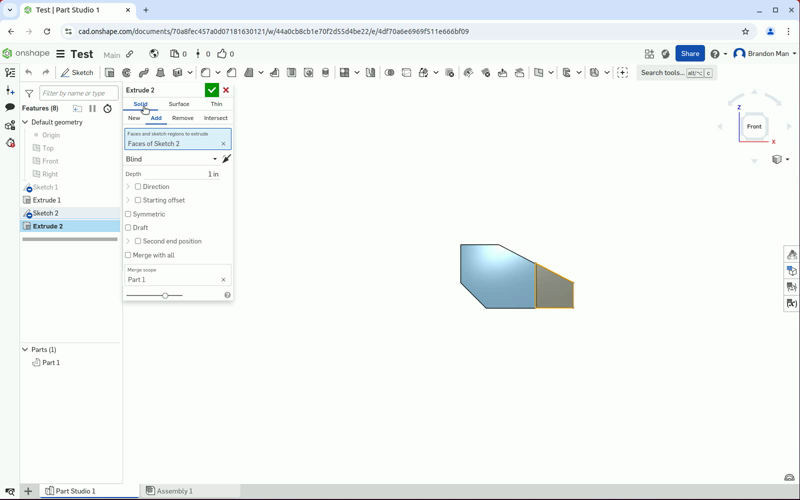
click(143, 106)
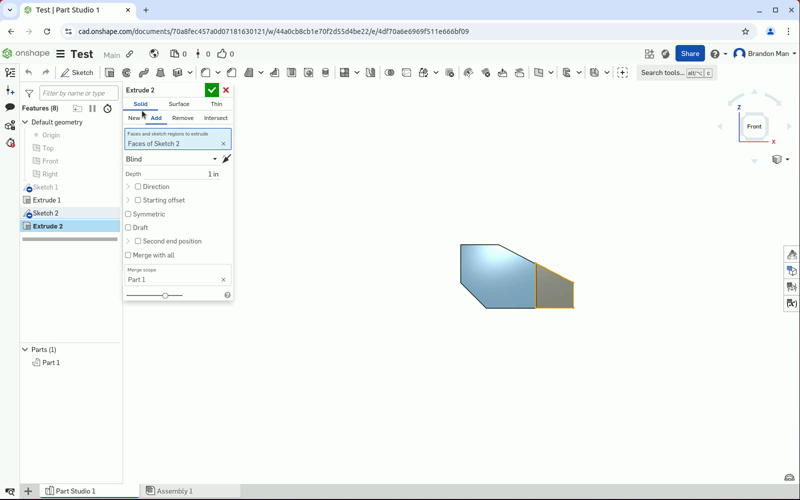
mouse_move(137, 120)
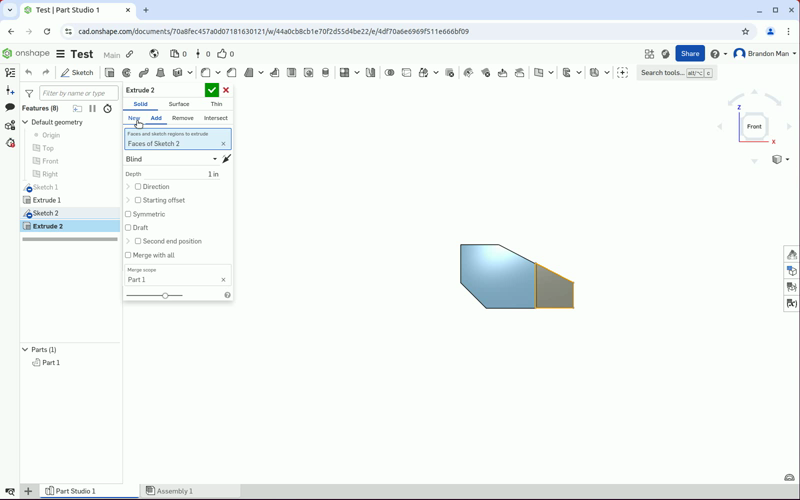
click(137, 120)
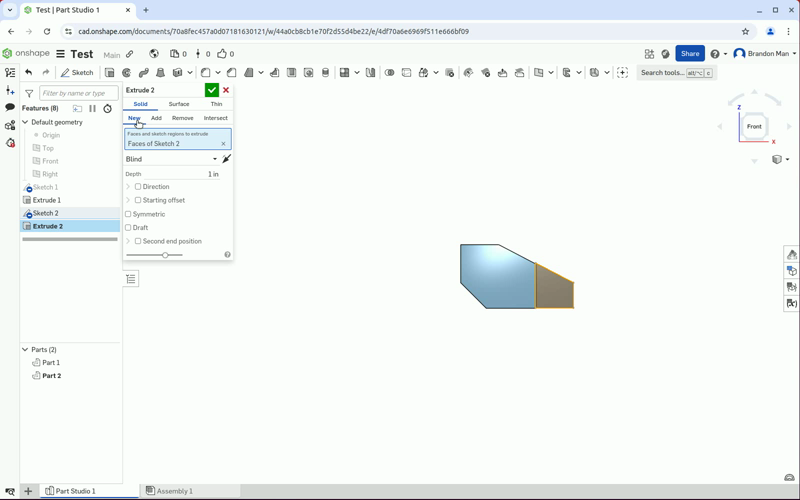
key(tab, 4)
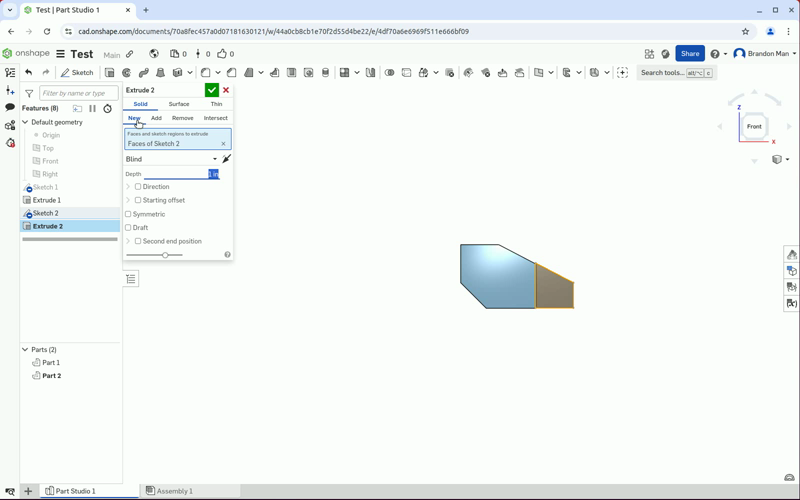
text(6.499)
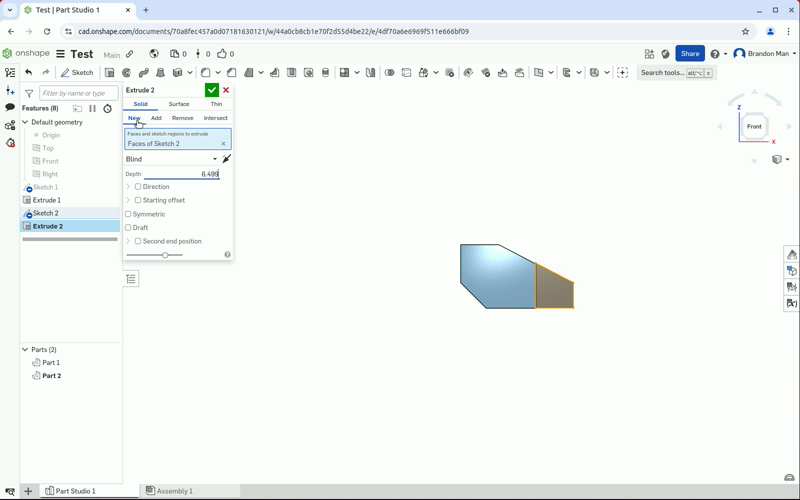
key(enter)
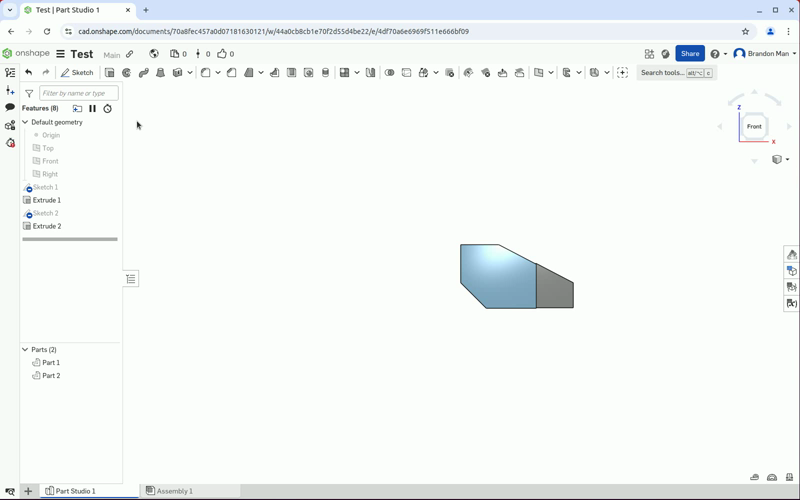
key(shift+h)
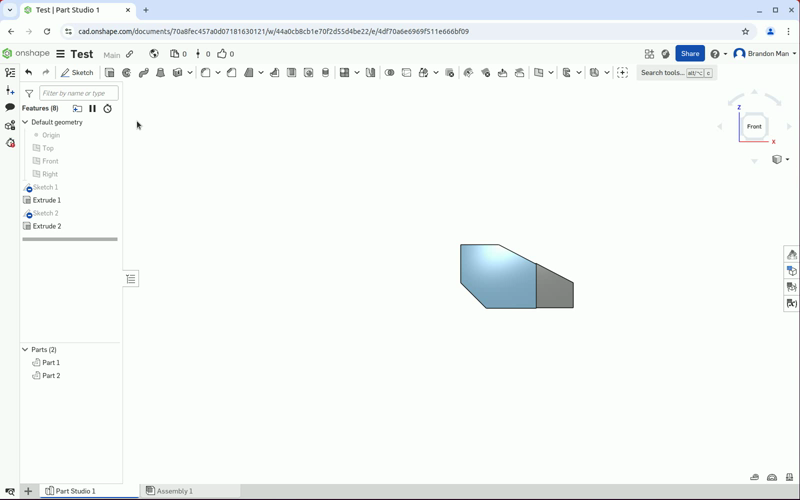
key(shift+h)
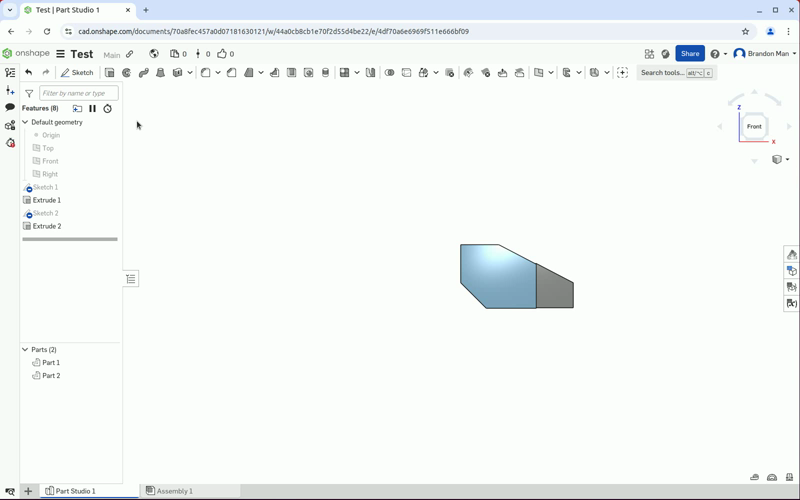
mouse_move(73, 189)
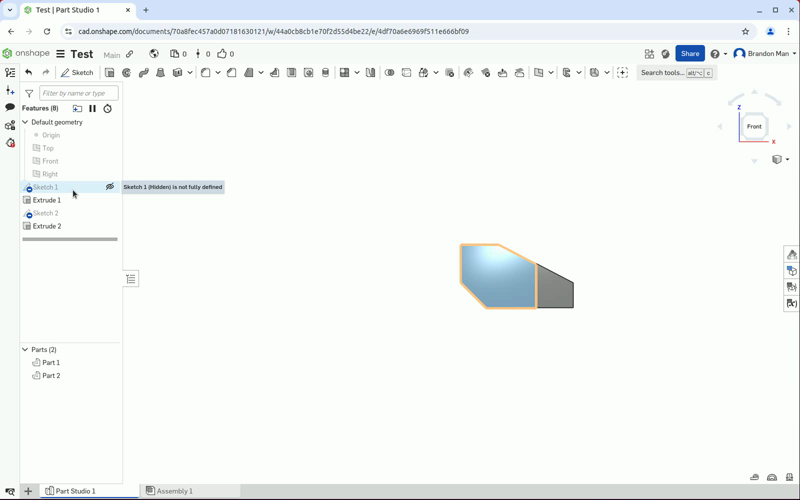
click(73, 189)
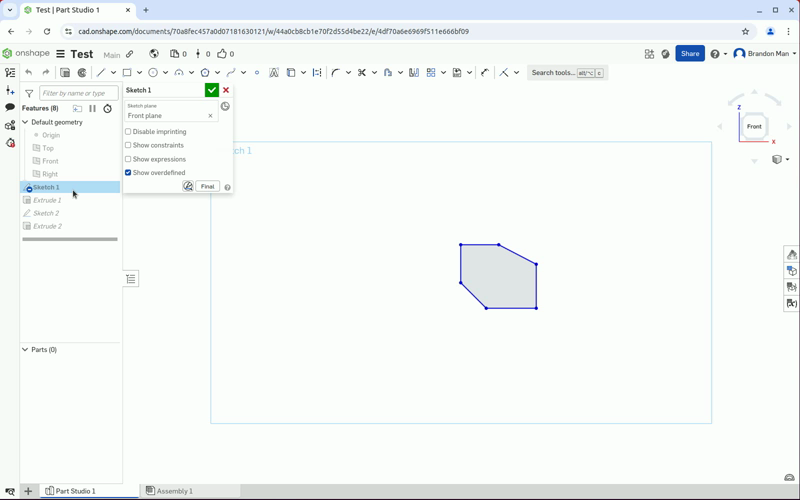
mouse_move(229, 92)
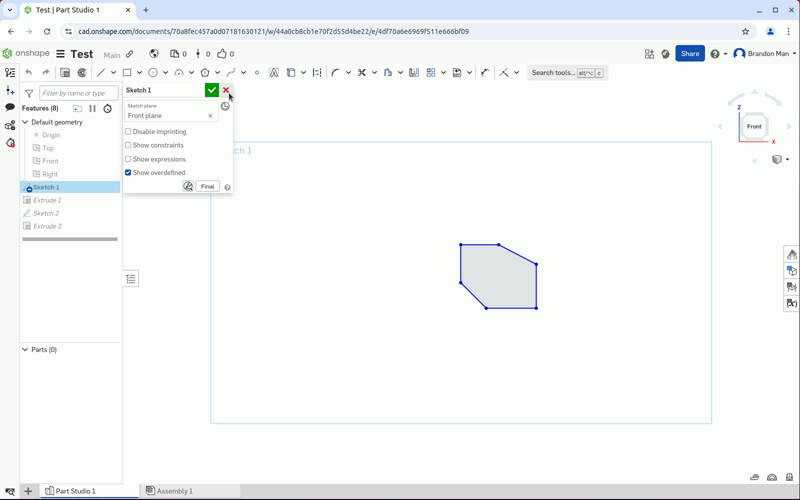
click(229, 92)
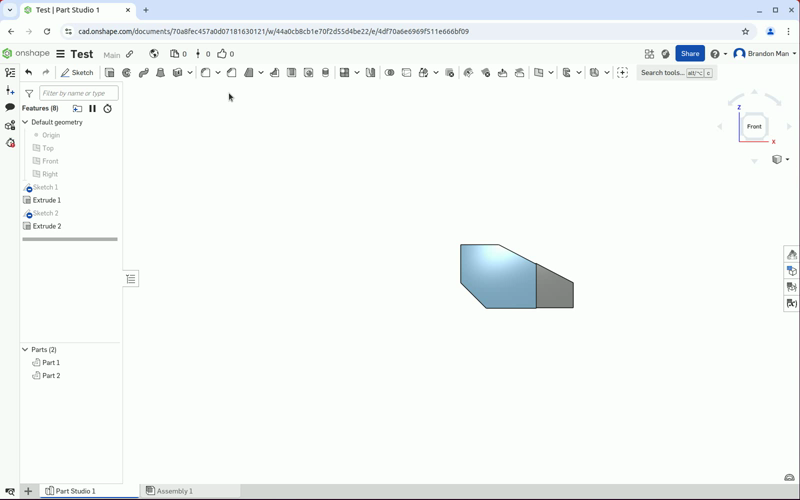
mouse_move(541, 75)
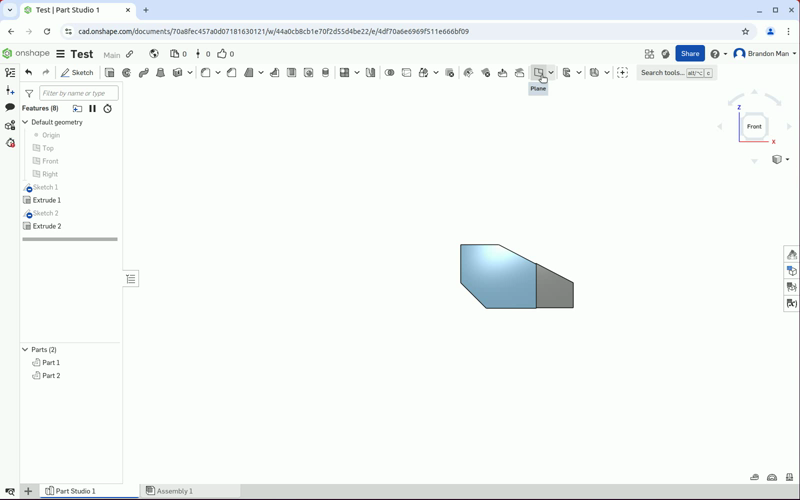
click(541, 75)
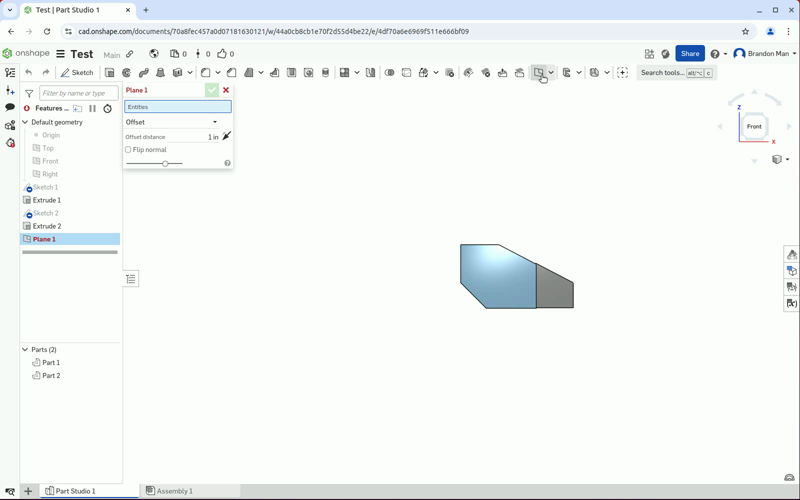
mouse_move(73, 163)
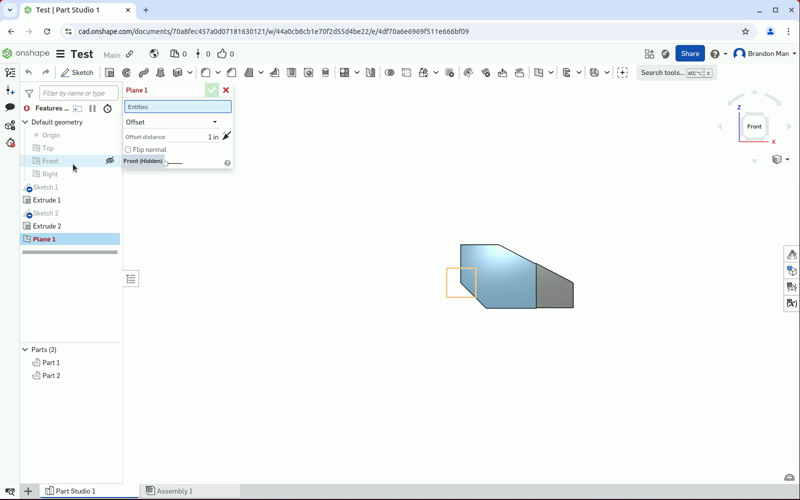
click(73, 163)
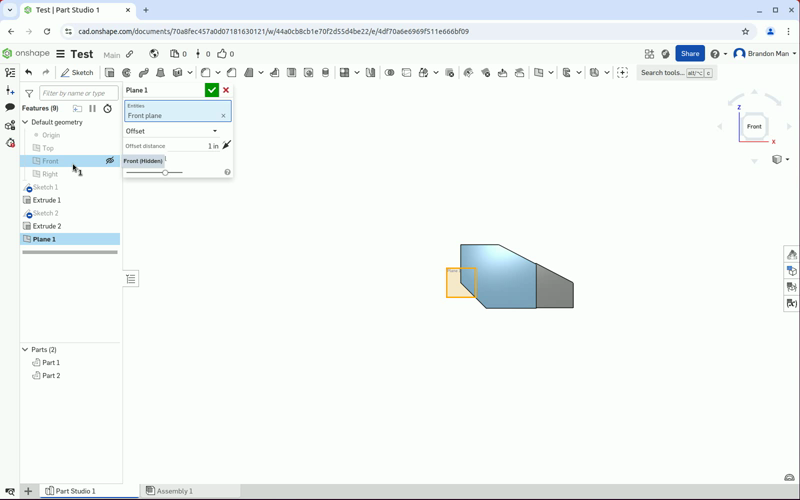
key(tab, 2)
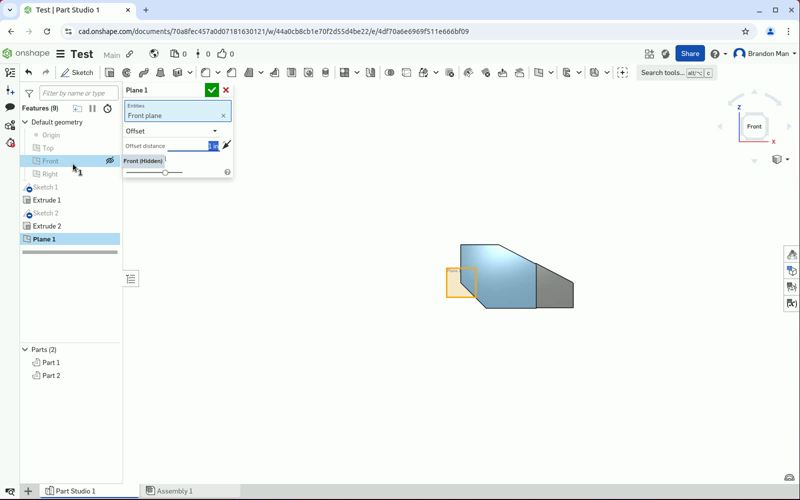
text(6.501)
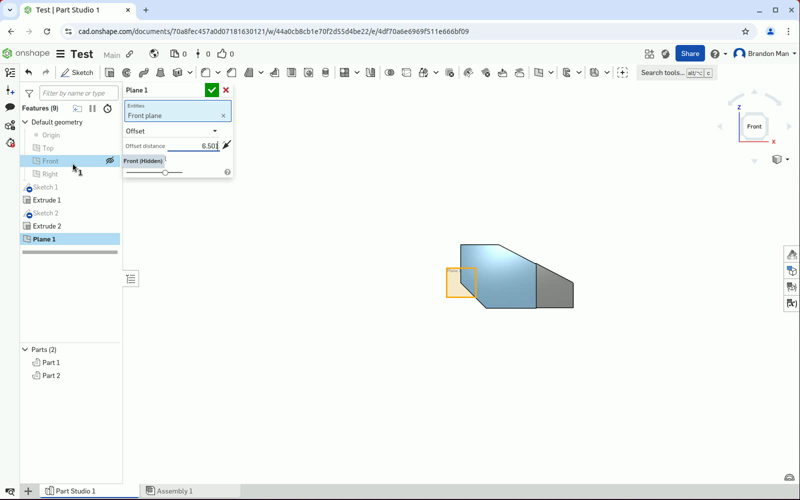
key(enter, 2)
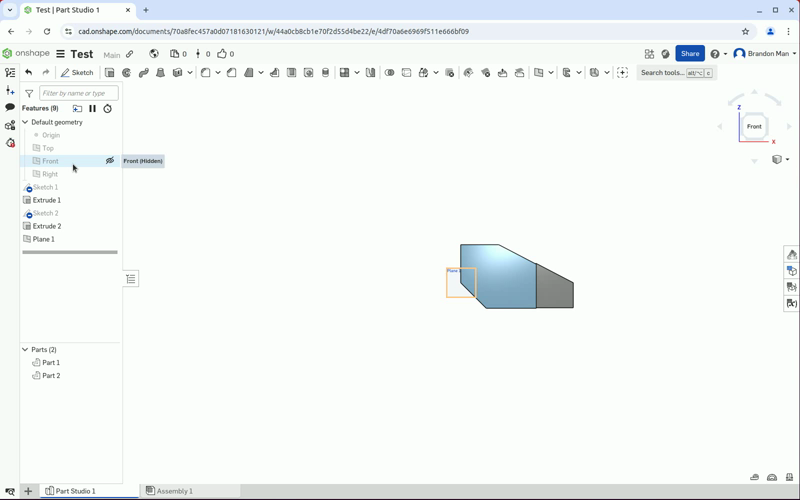
key(shift+s)
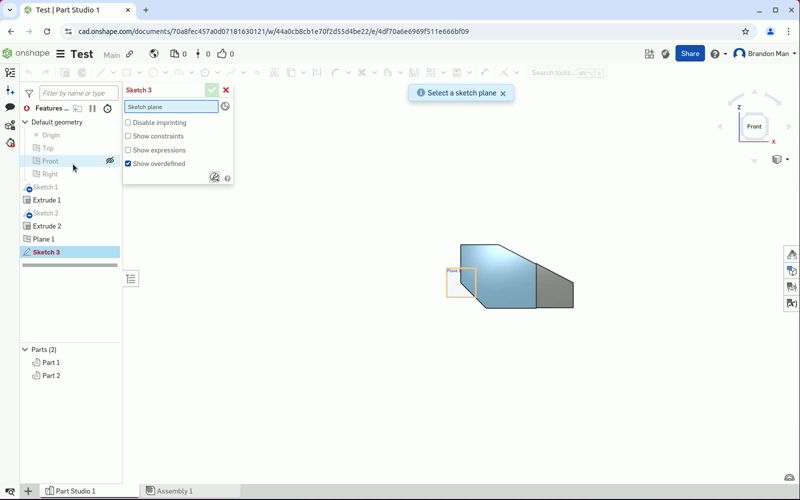
mouse_move(73, 241)
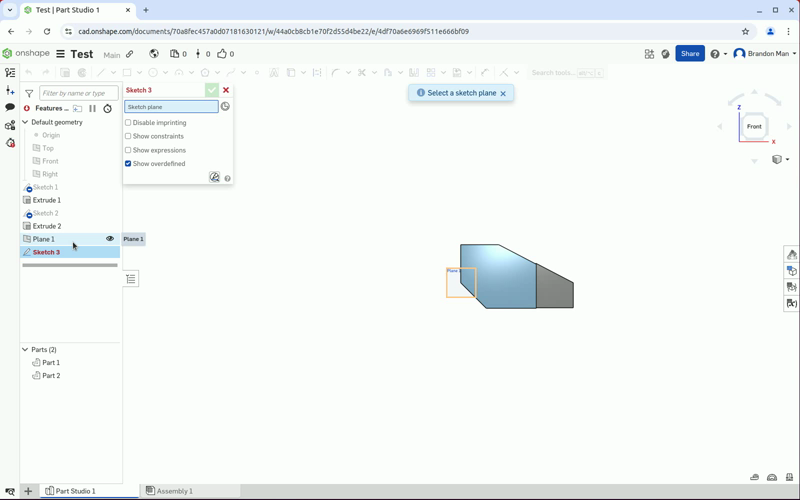
click(73, 241)
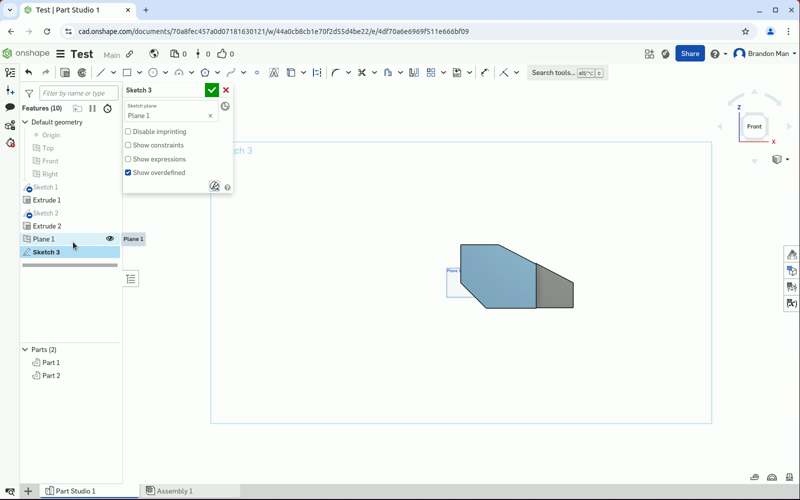
mouse_move(73, 352)
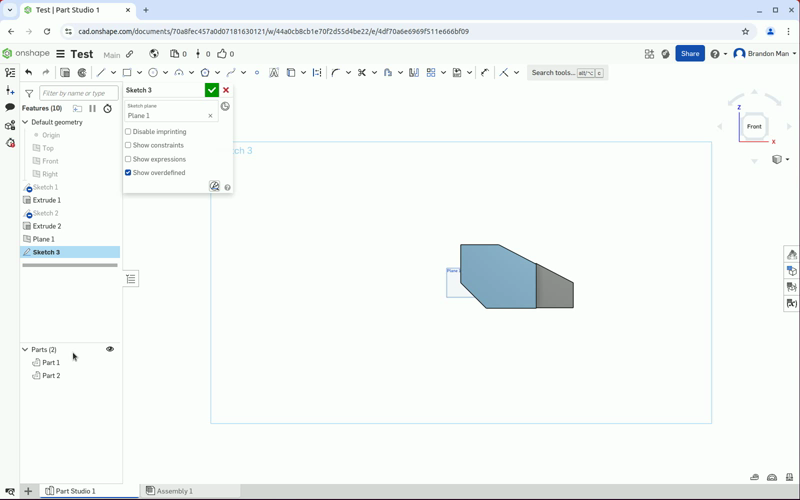
key(y)
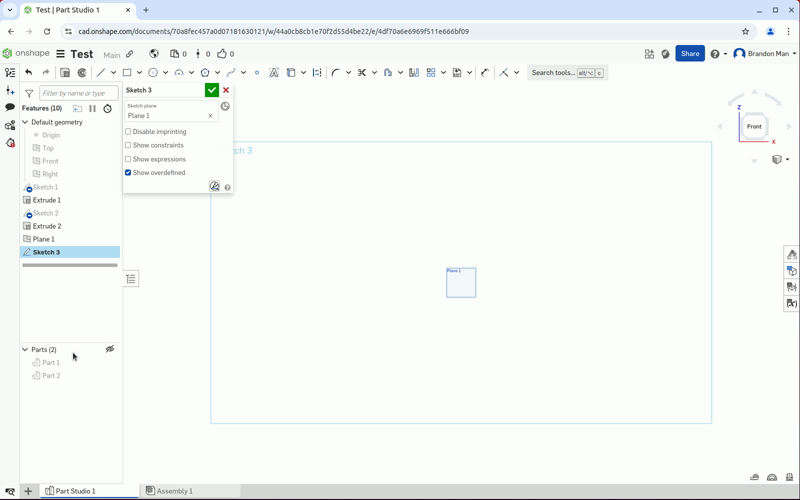
key(l)
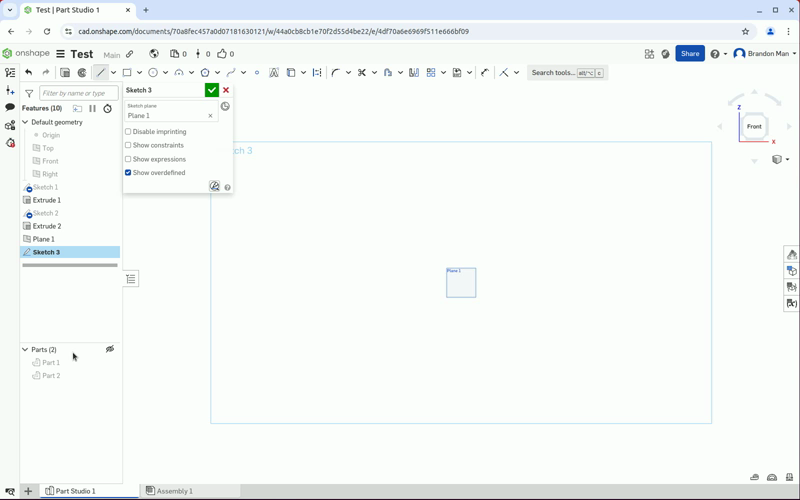
key_down(shift)
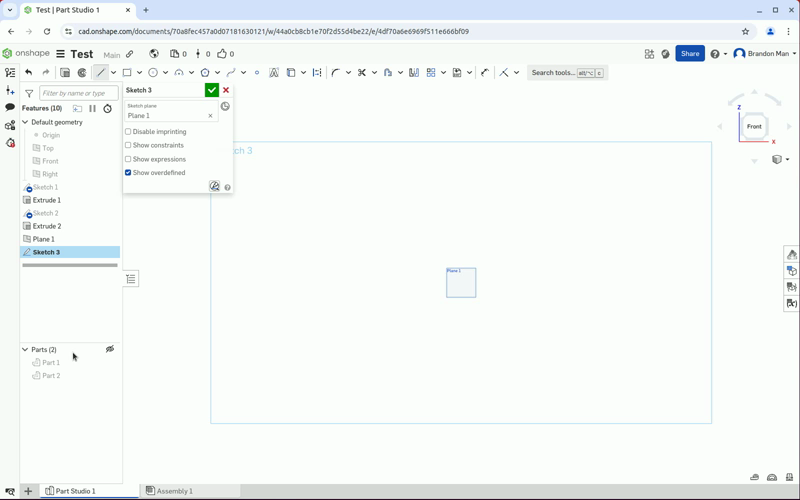
mouse_move(522, 258)
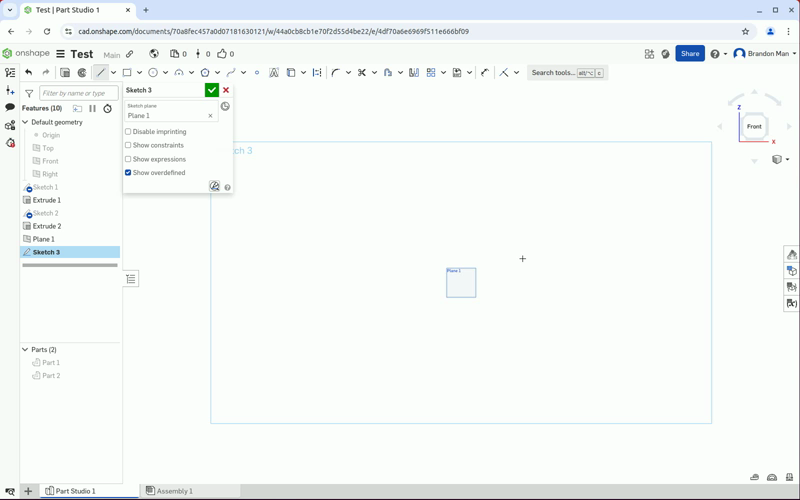
click(522, 258)
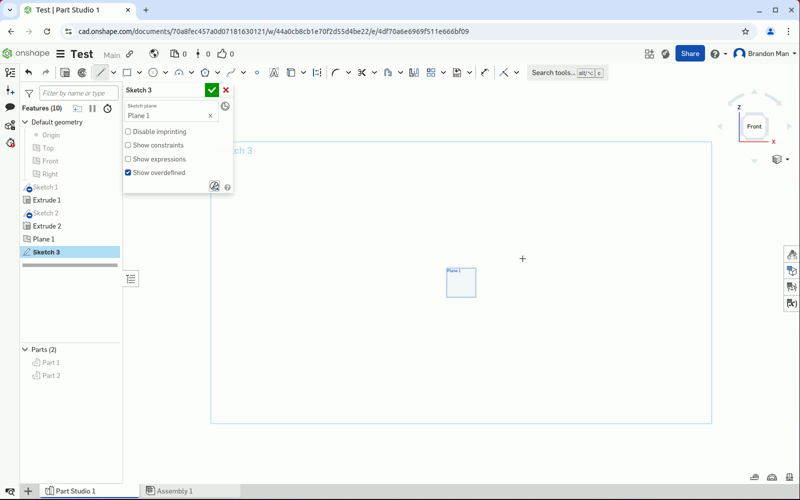
key_up(shift)
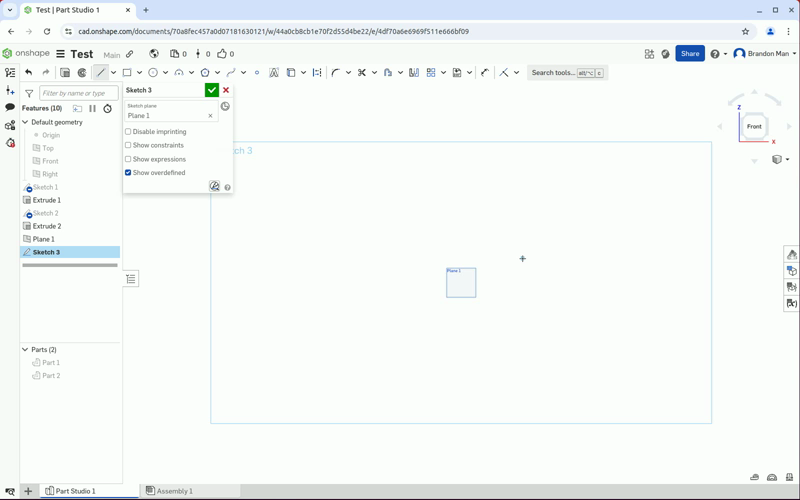
key_down(shift)
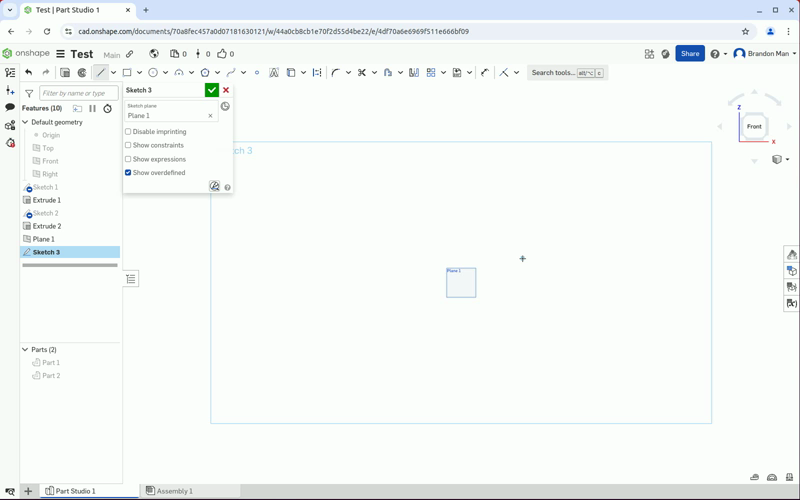
mouse_move(552, 258)
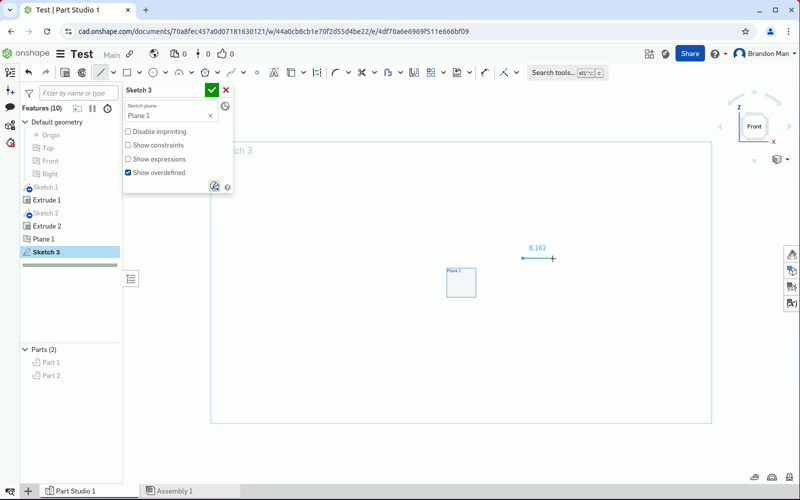
mouse_move(535, 264)
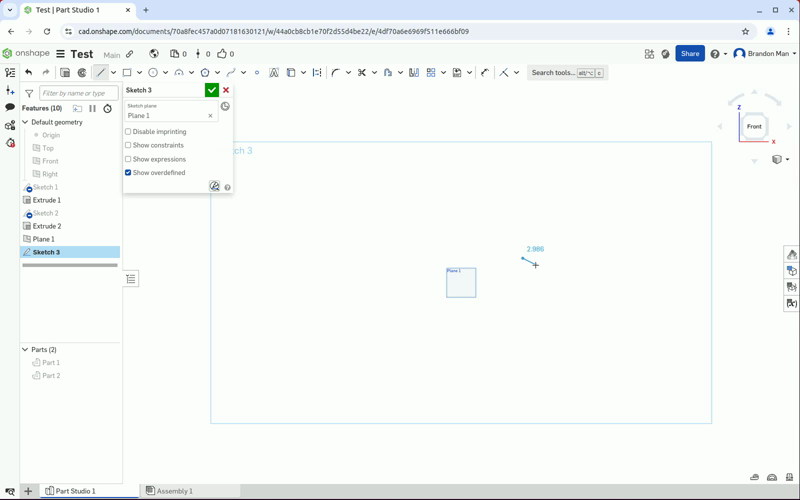
click(535, 264)
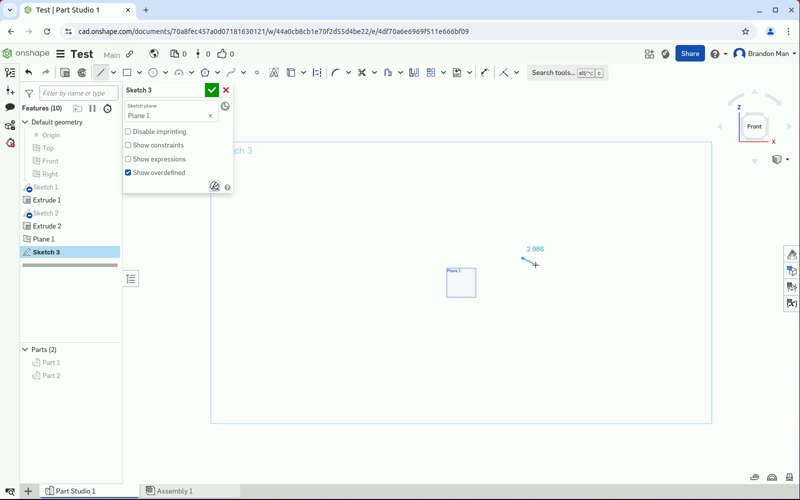
key_up(shift)
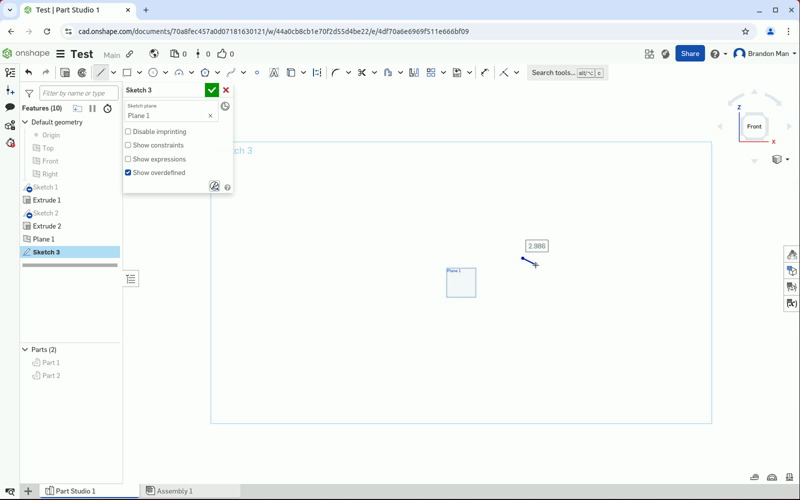
key_down(shift)
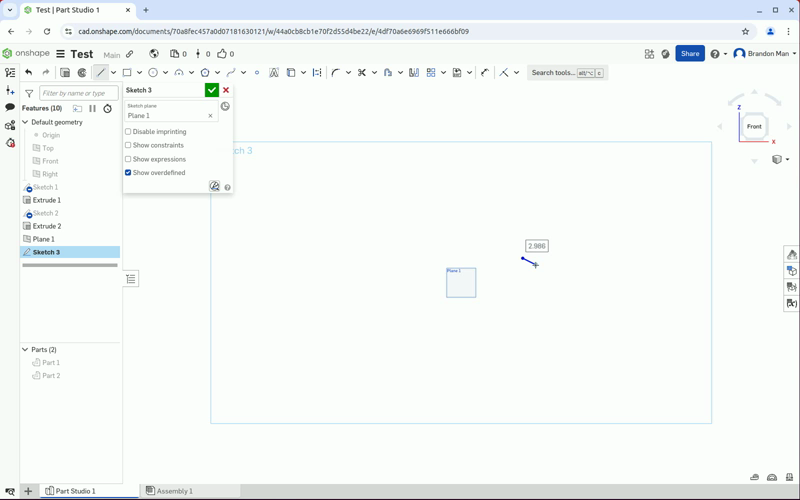
mouse_move(565, 264)
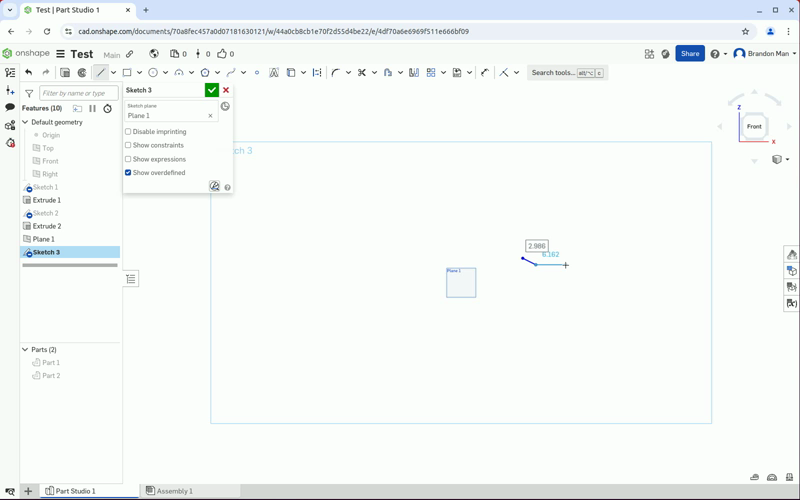
mouse_move(561, 277)
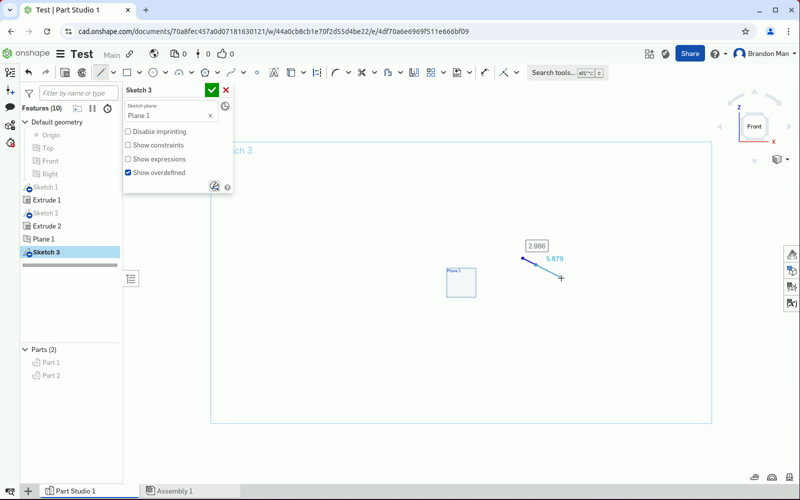
click(561, 277)
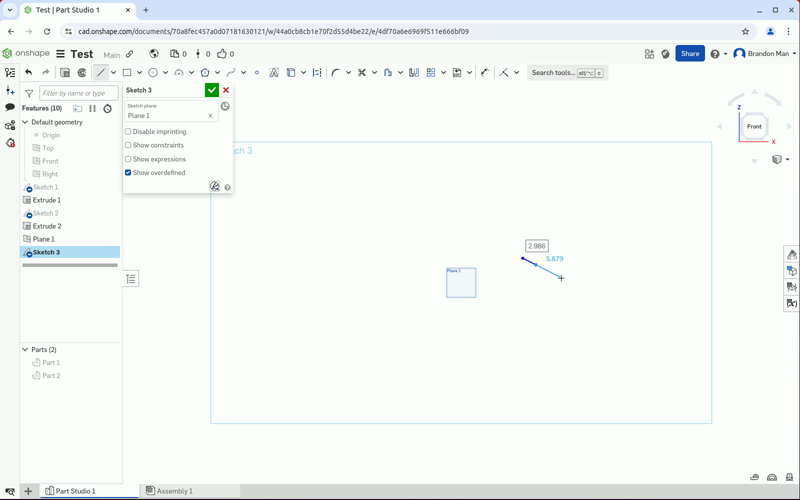
key_up(shift)
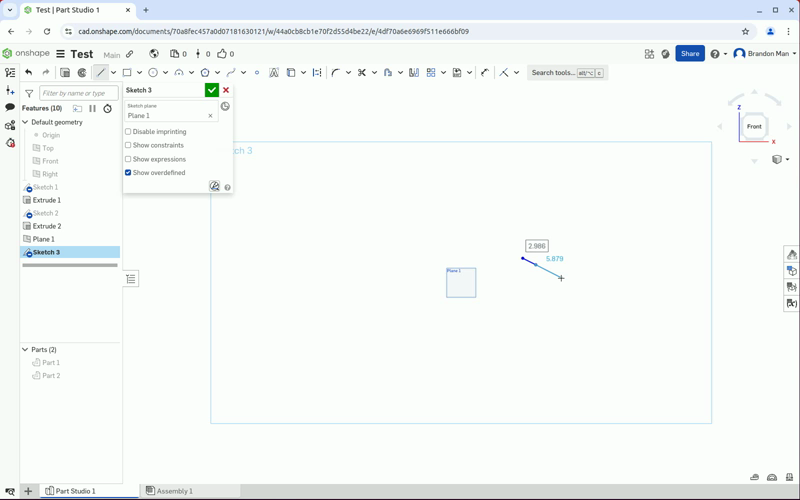
key_down(shift)
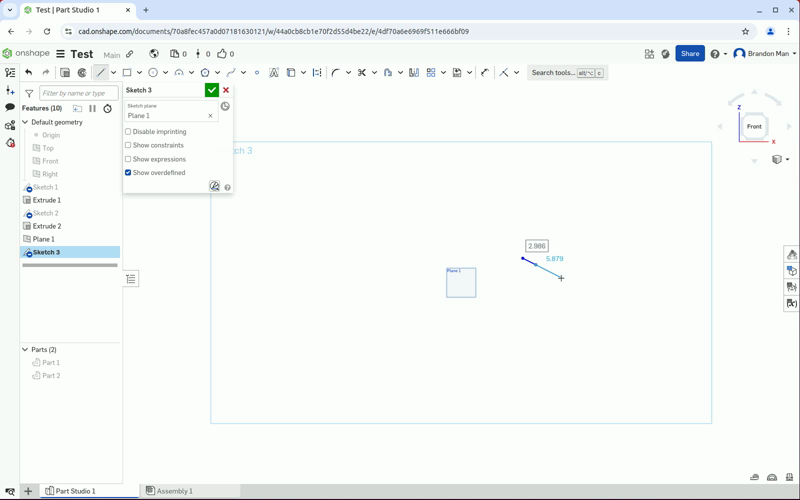
mouse_move(589, 277)
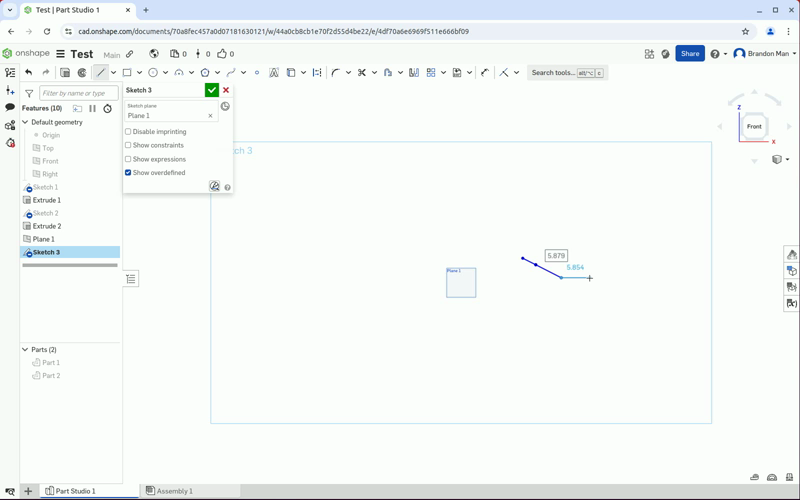
mouse_move(561, 245)
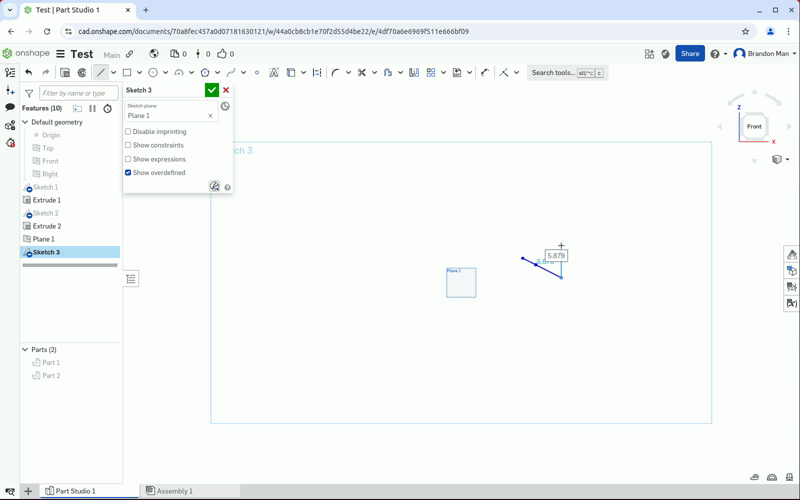
click(561, 245)
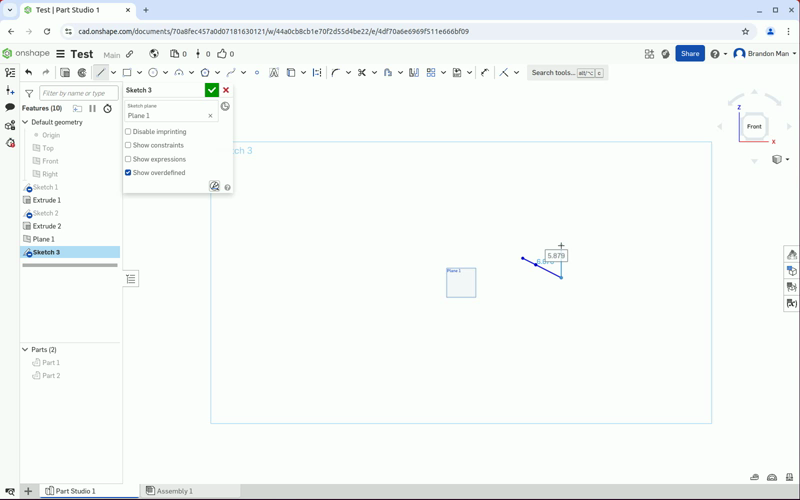
key_up(shift)
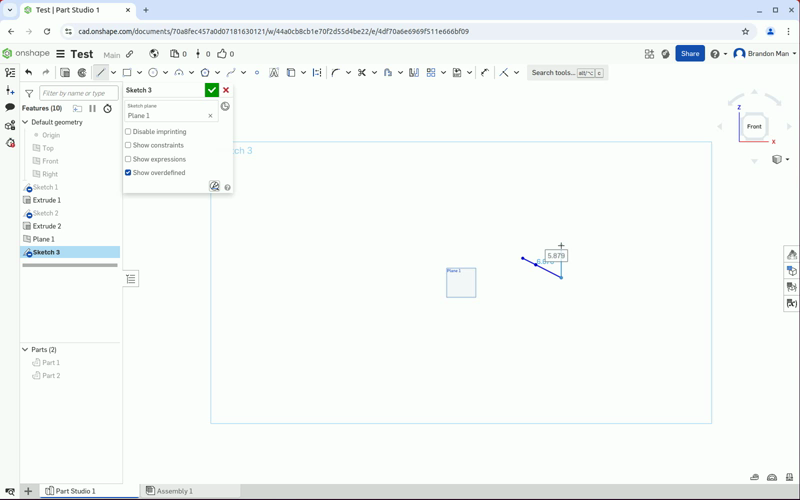
key_down(shift)
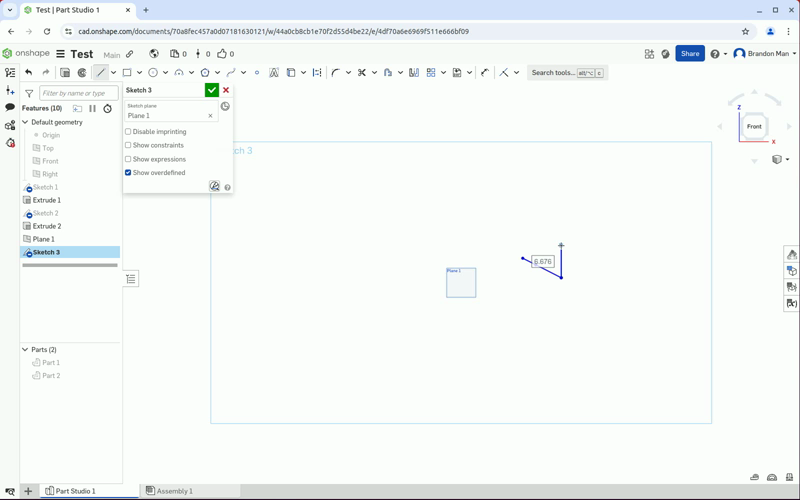
mouse_move(589, 245)
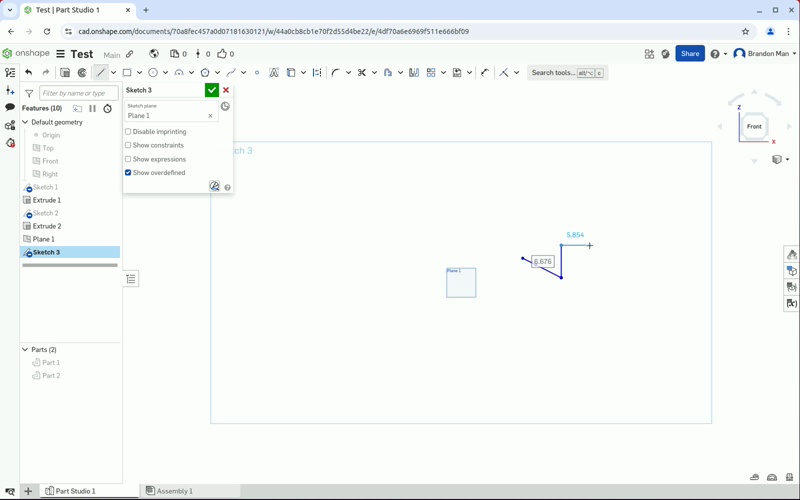
mouse_move(522, 245)
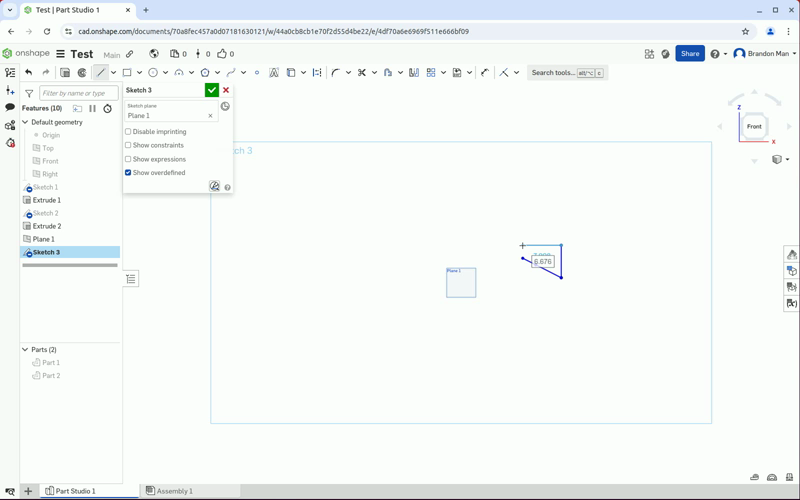
click(522, 245)
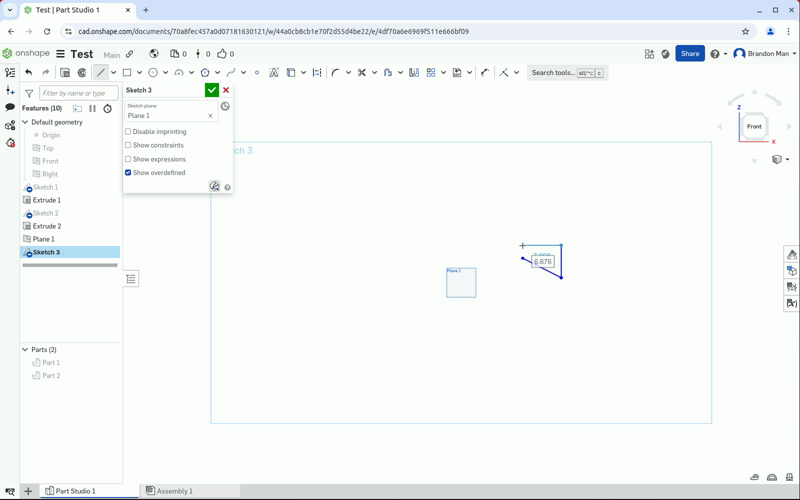
key_up(shift)
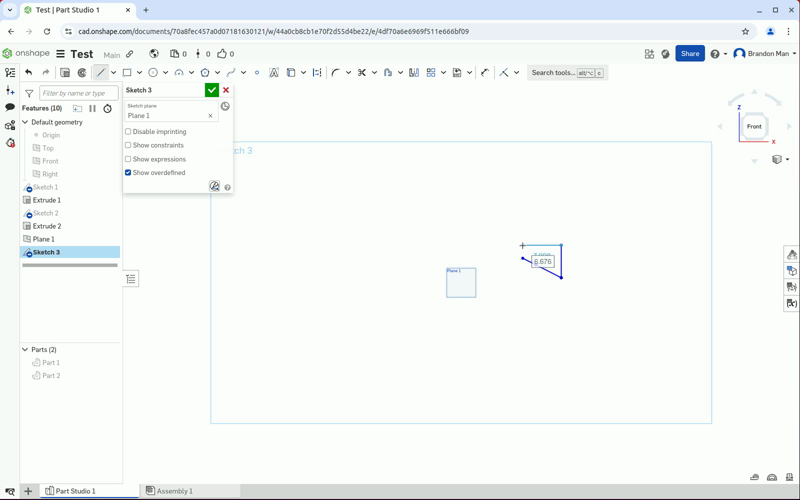
mouse_move(552, 245)
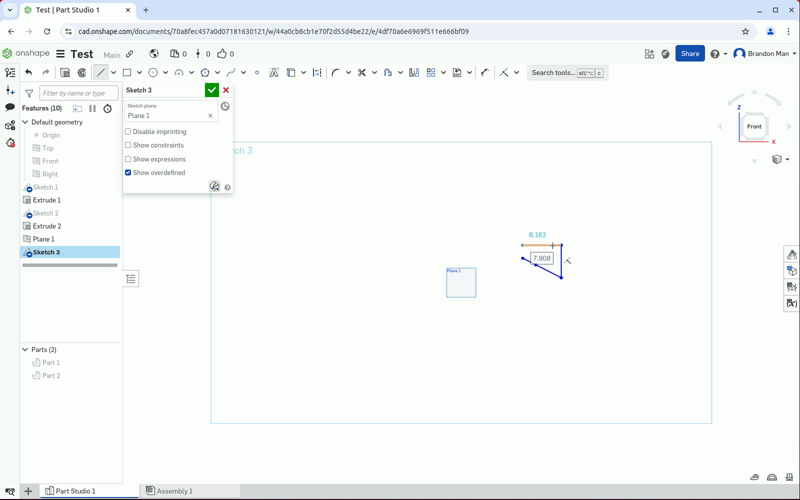
key_down(shift)
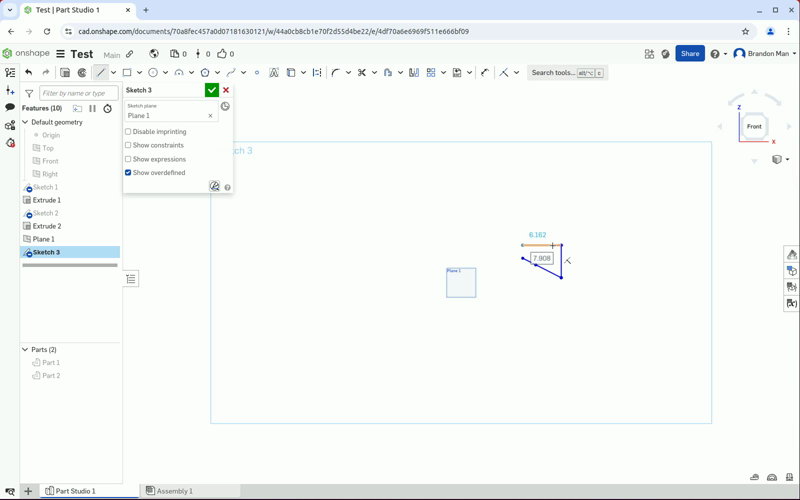
mouse_move(522, 258)
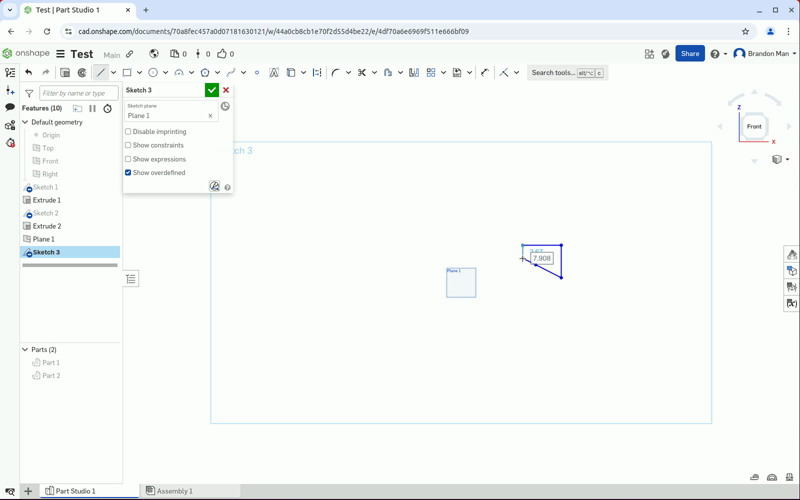
key_up(shift)
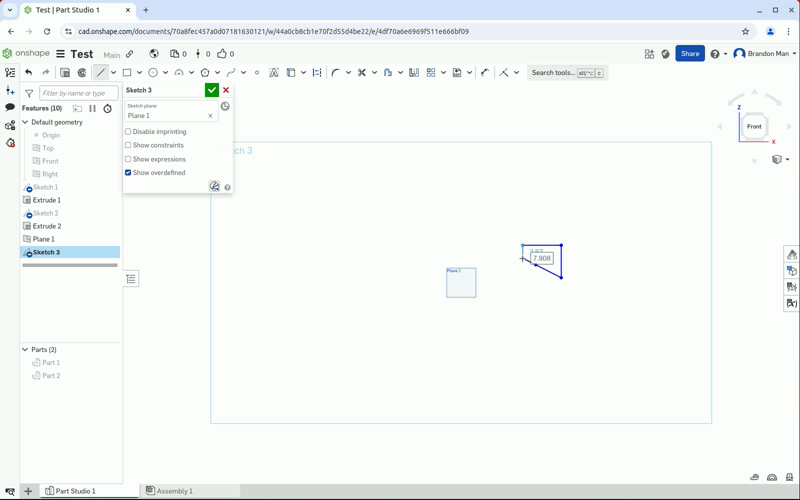
click(522, 258)
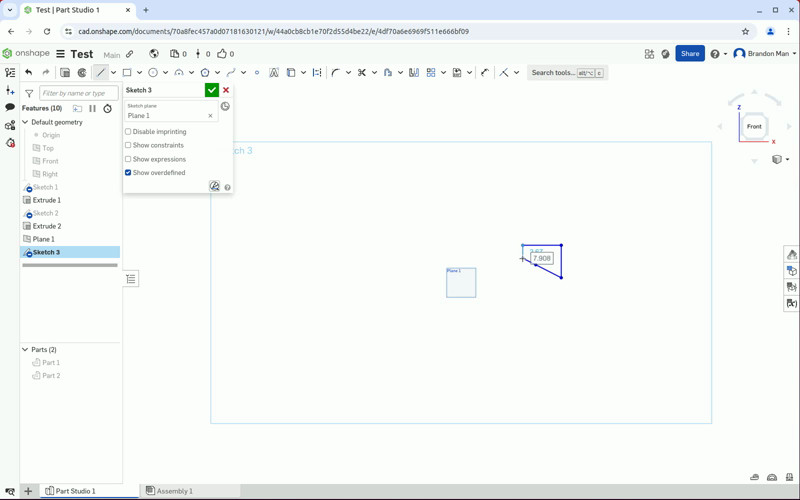
key(esc)
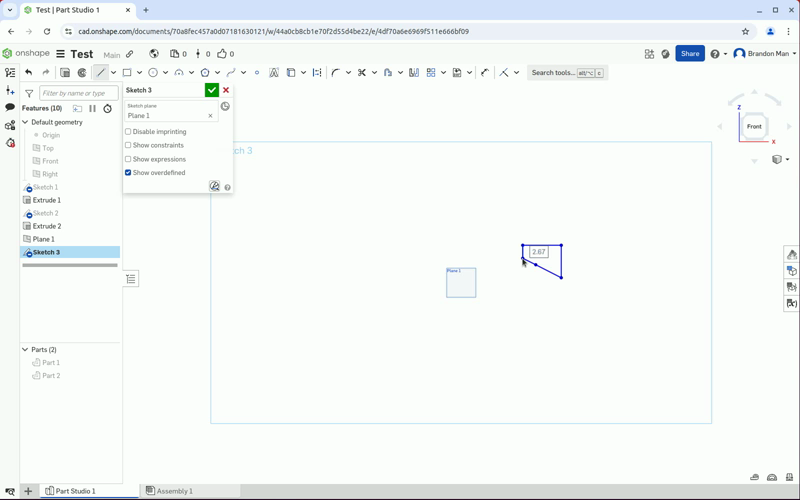
mouse_move(558, 253)
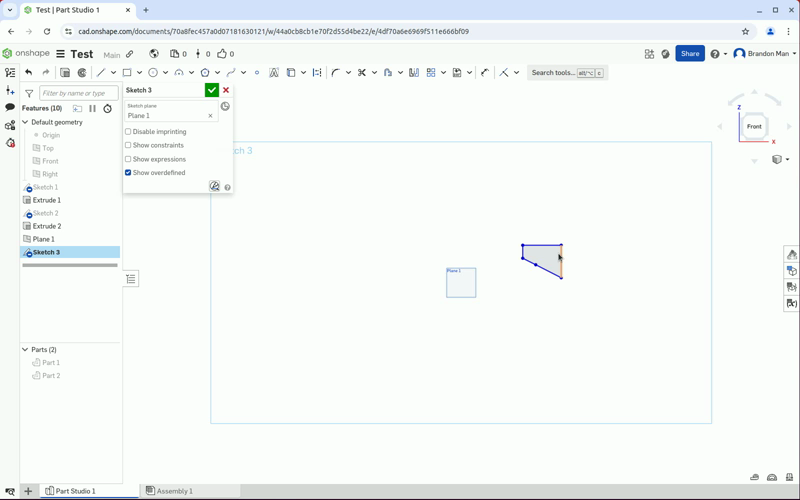
scroll(6)
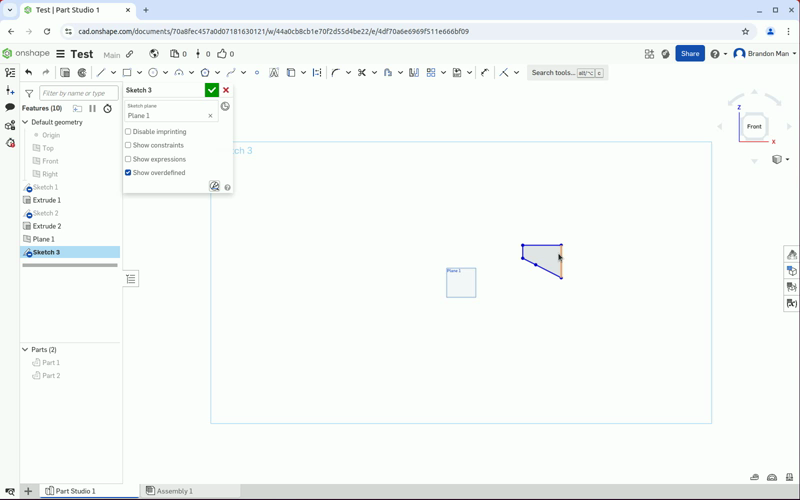
scroll(6)
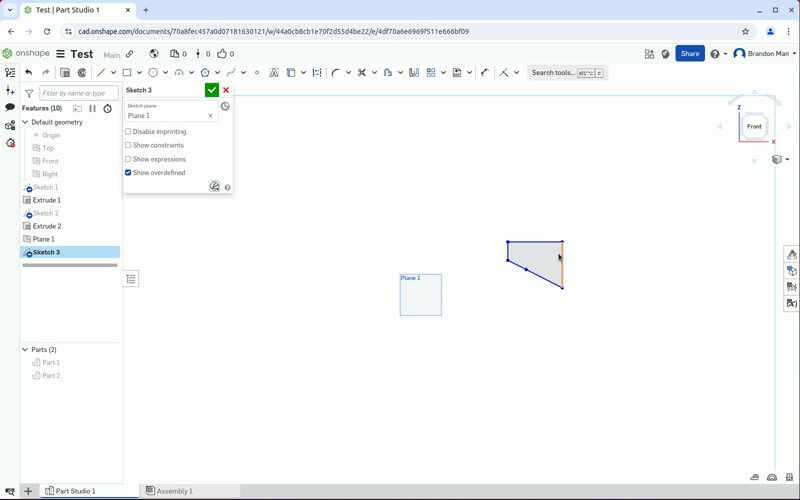
scroll(6)
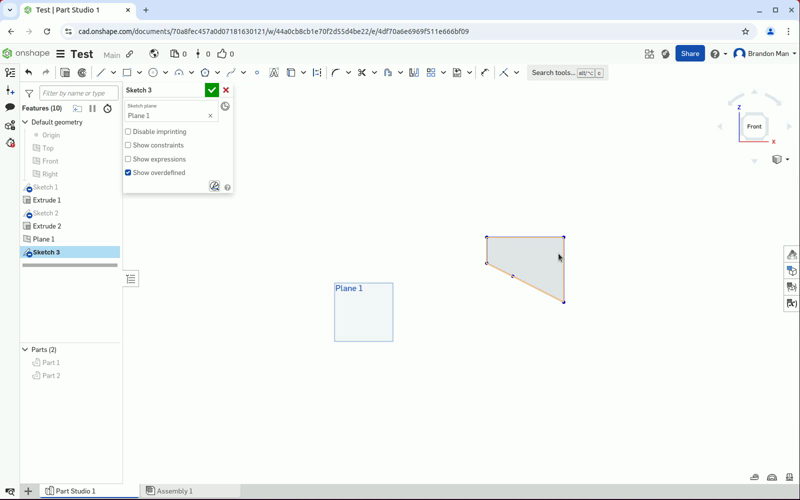
scroll(6)
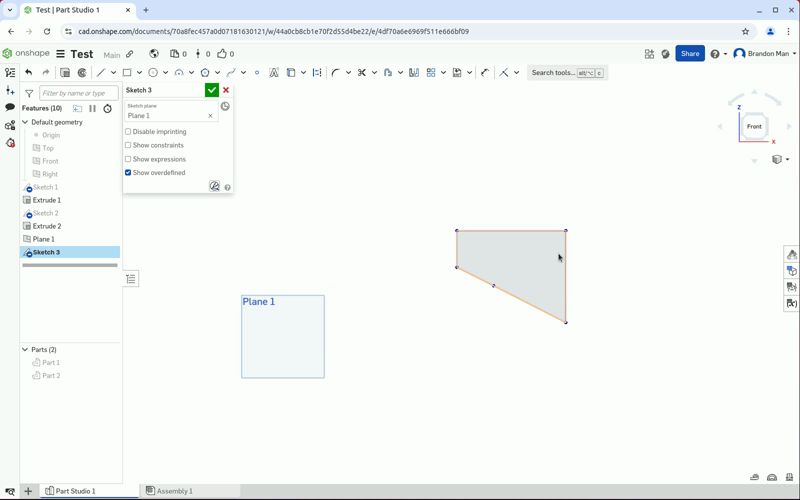
scroll(6)
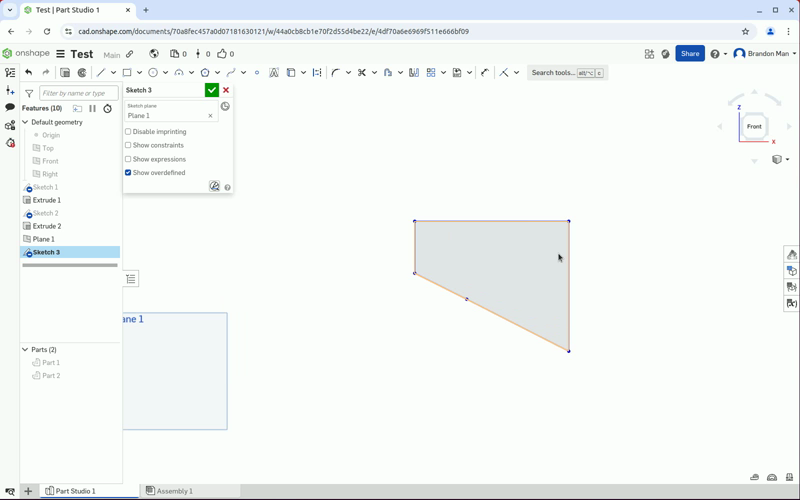
scroll(6)
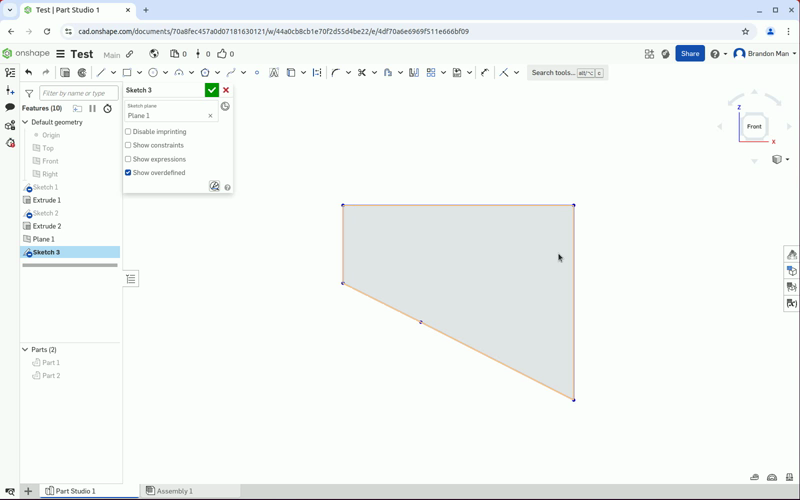
scroll(6)
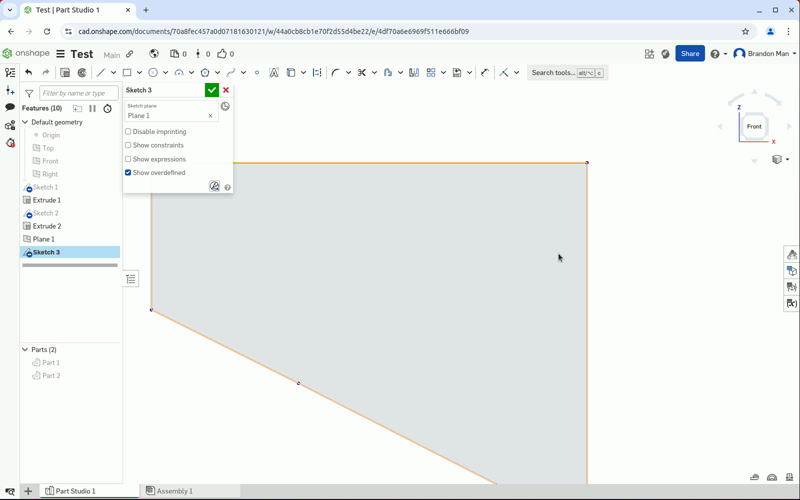
click(558, 253)
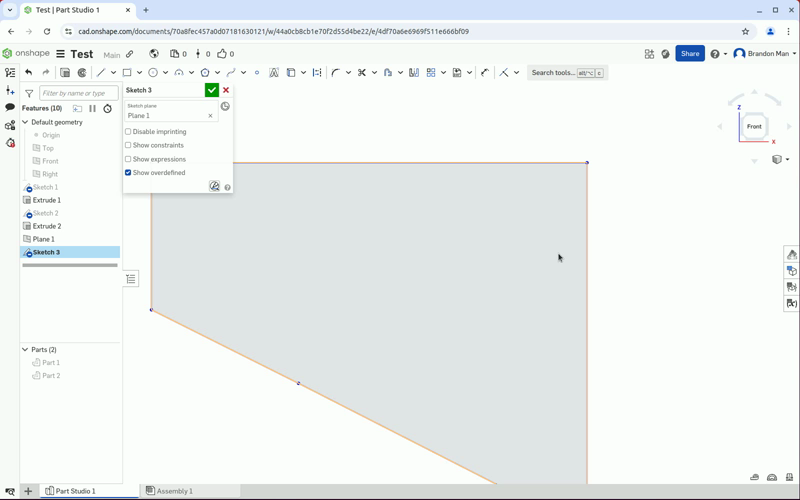
scroll(-6)
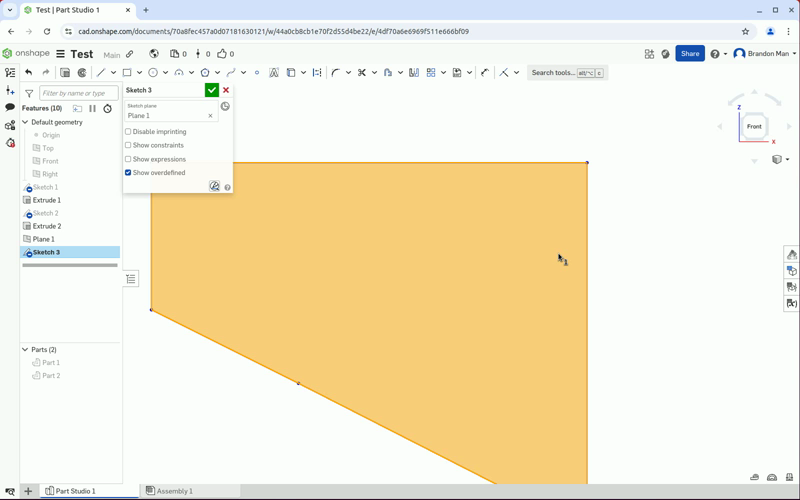
scroll(-6)
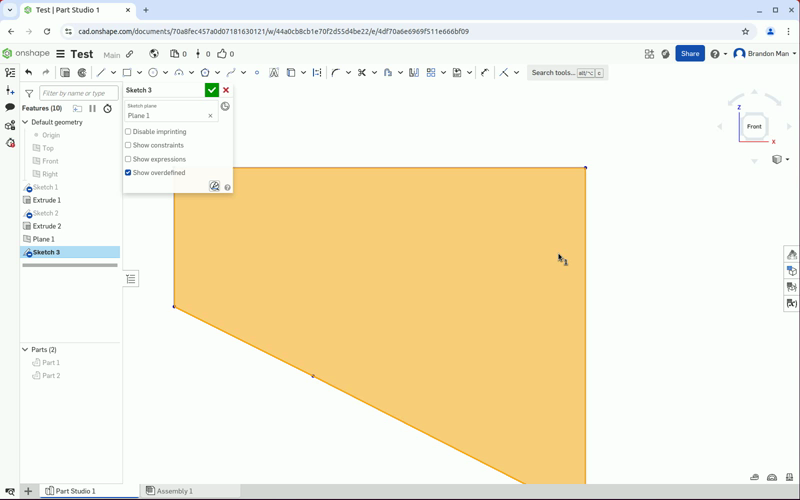
scroll(-6)
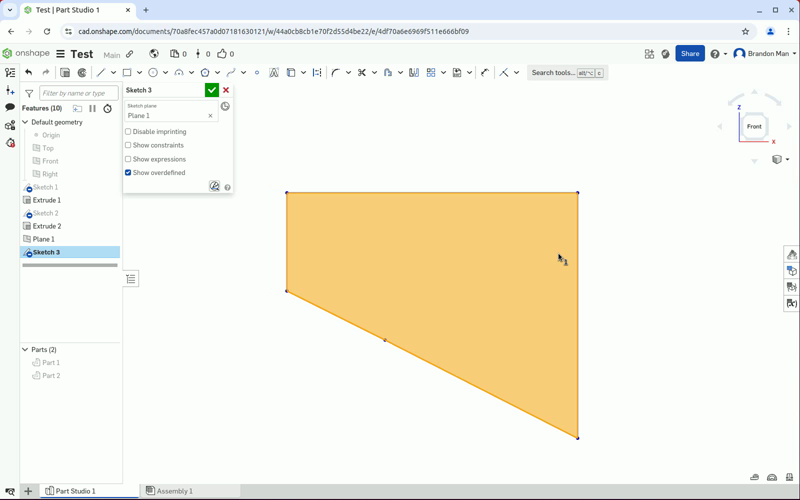
scroll(-6)
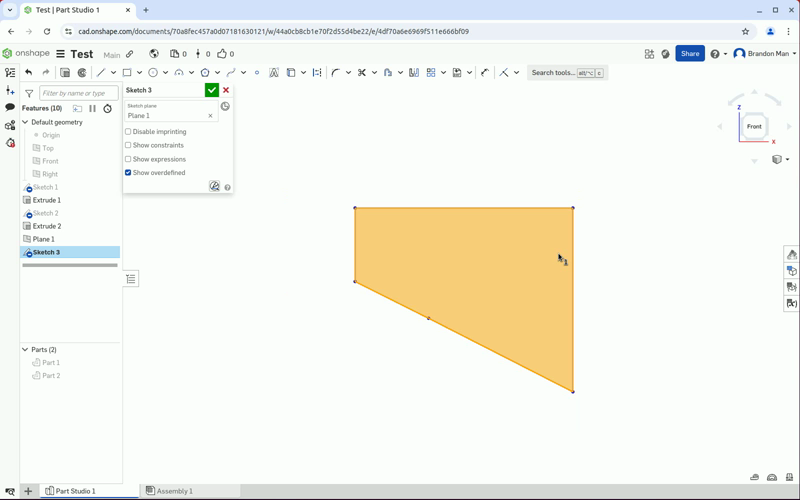
scroll(-6)
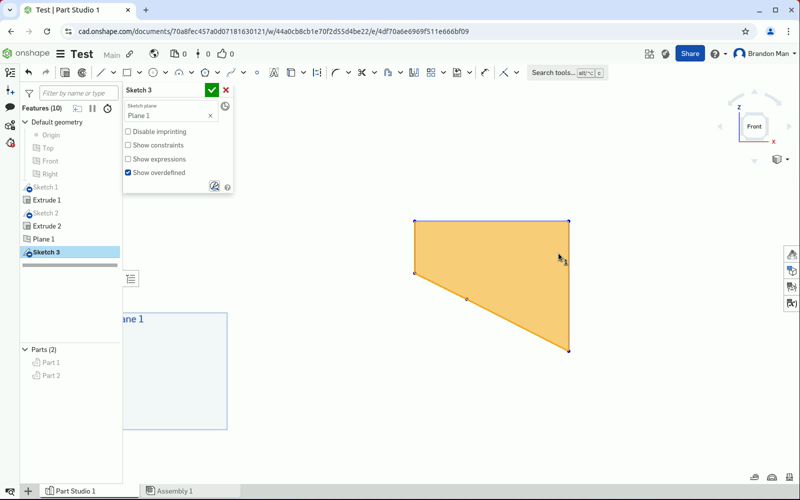
scroll(-6)
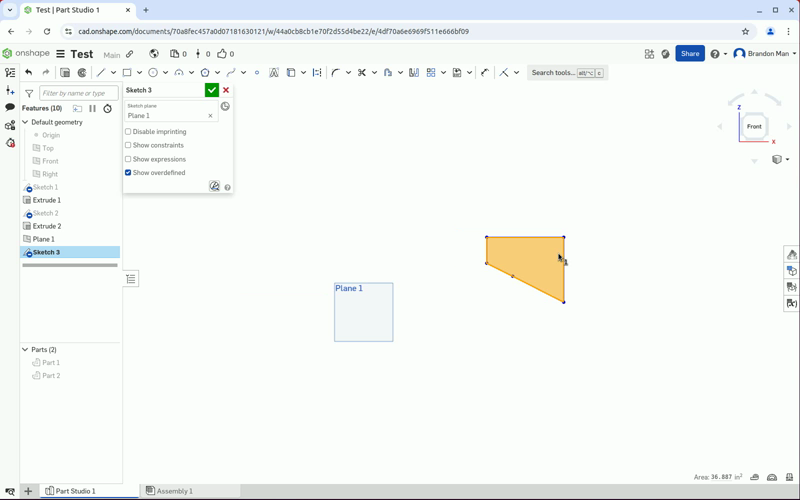
scroll(-6)
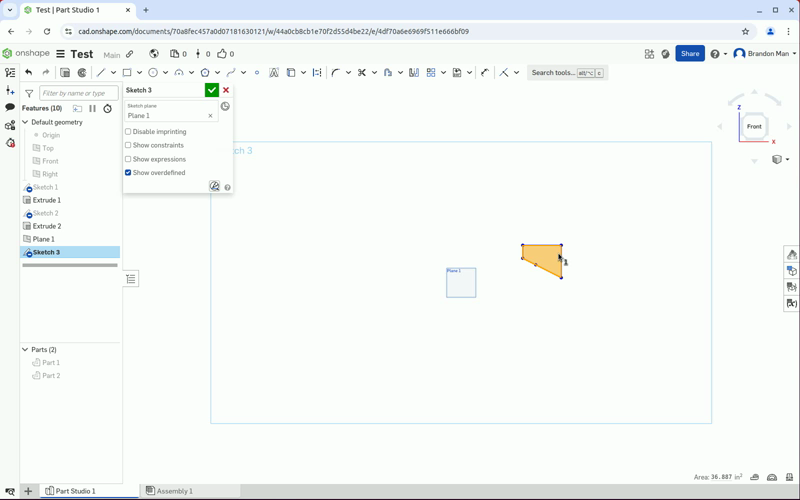
mouse_move(73, 352)
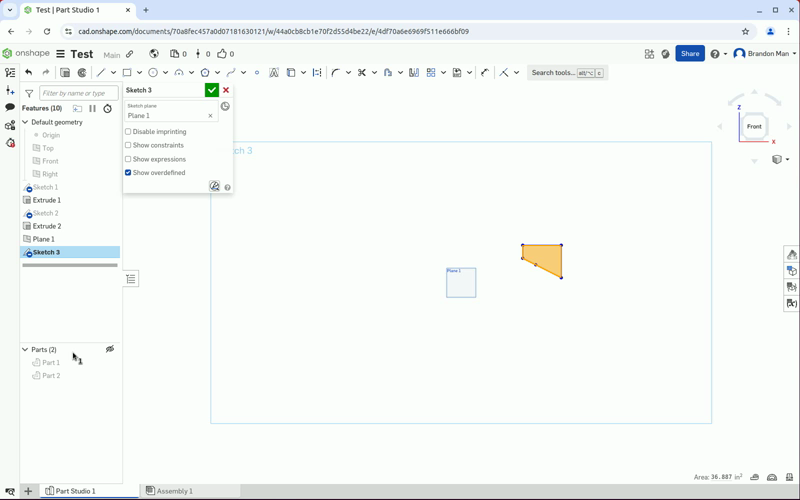
key(shift+y)
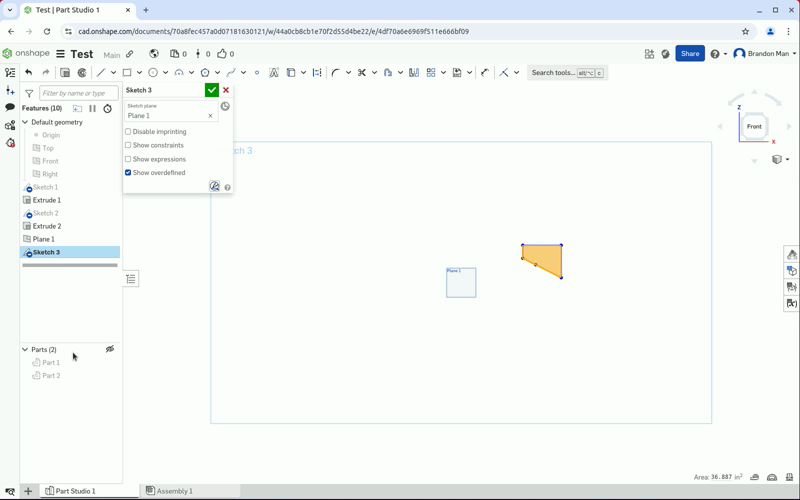
key(shift+e)
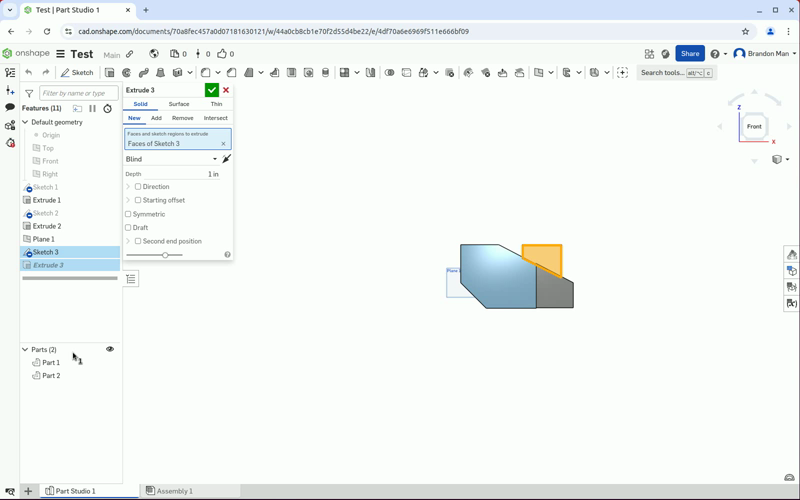
mouse_move(143, 106)
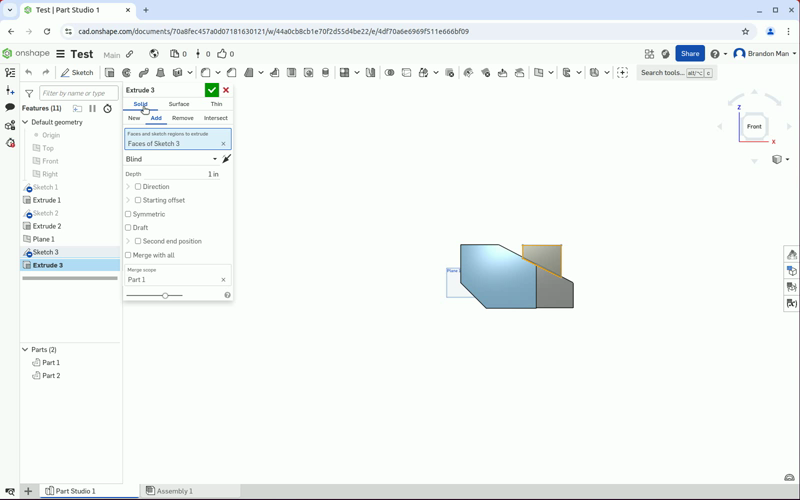
click(143, 106)
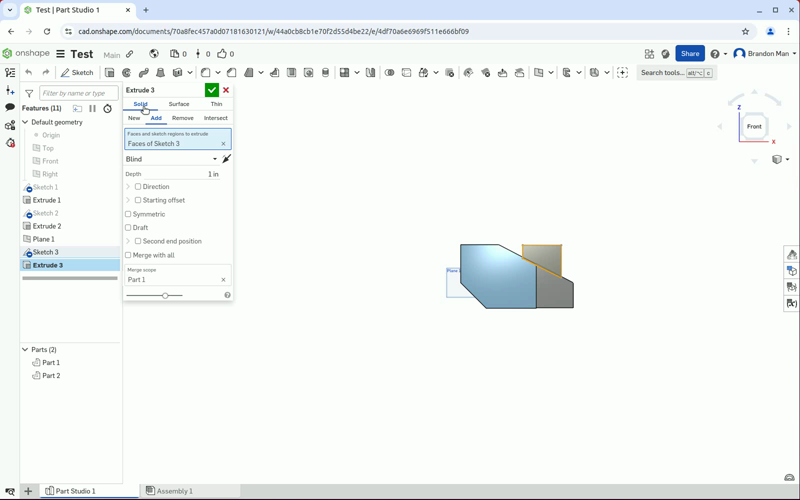
mouse_move(137, 120)
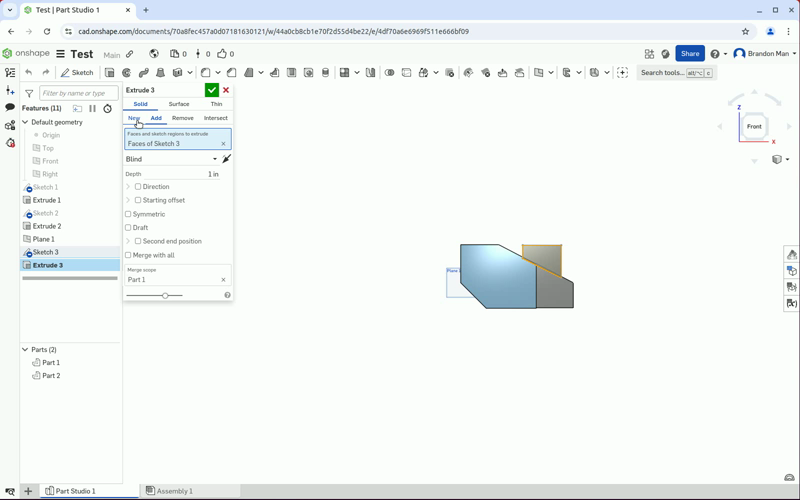
click(137, 120)
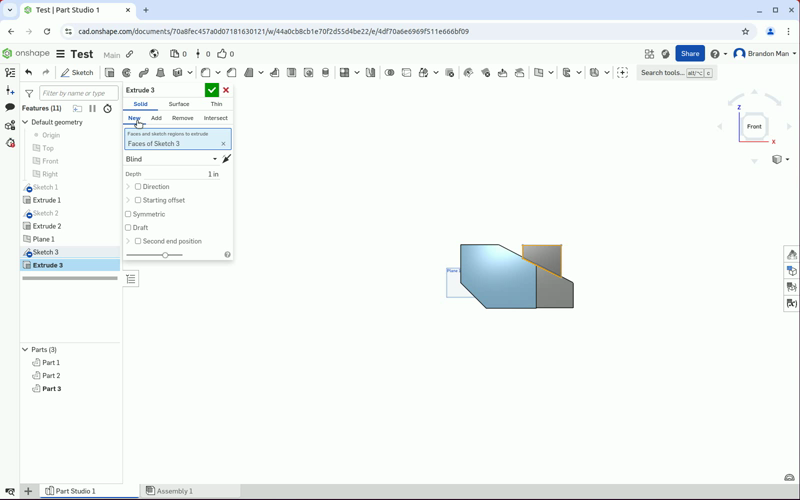
key(tab, 4)
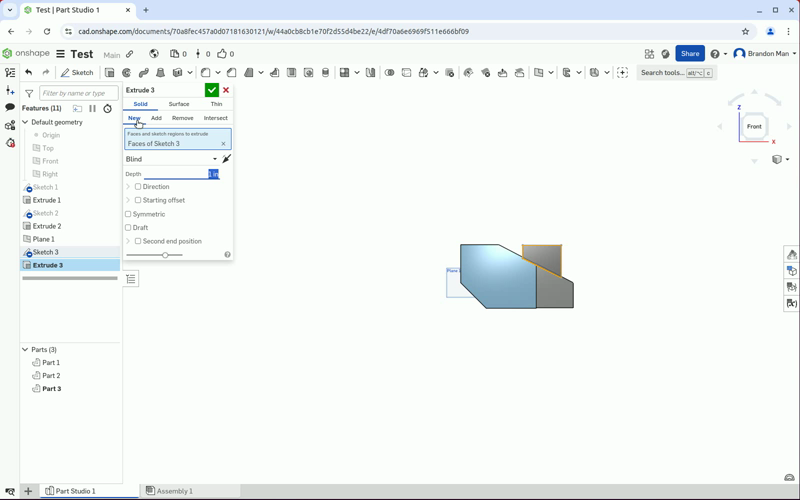
text(-3.851)
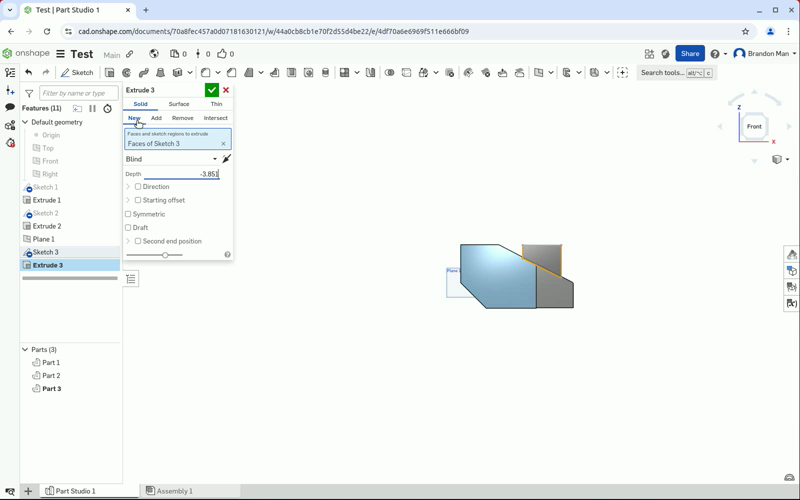
key(enter)
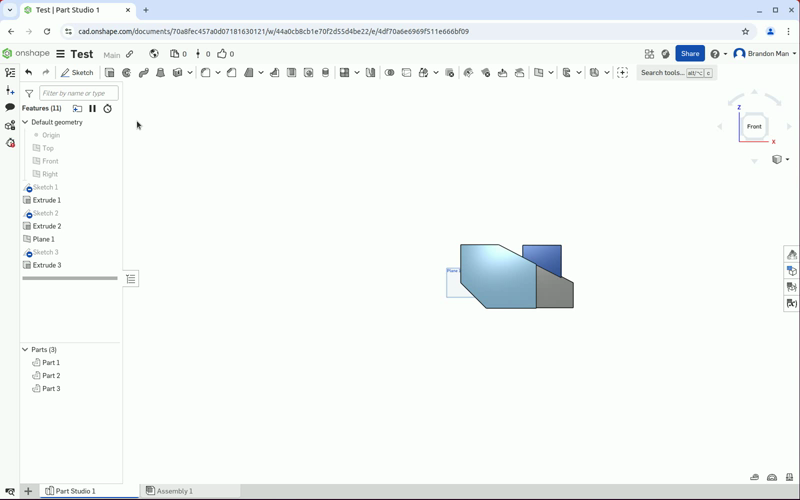
key(shift+h)
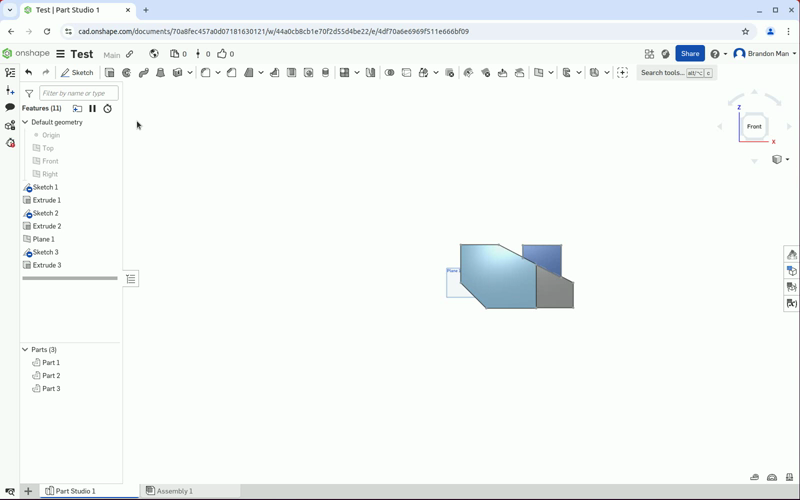
key(shift+h)
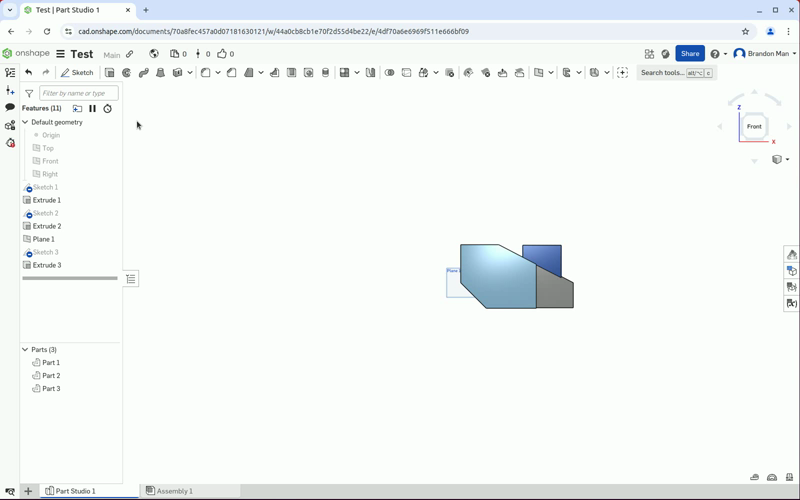
mouse_move(73, 189)
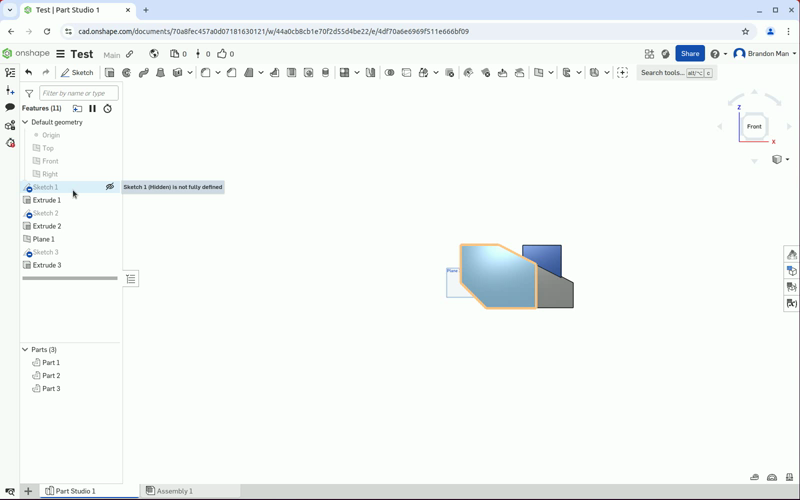
click(73, 189)
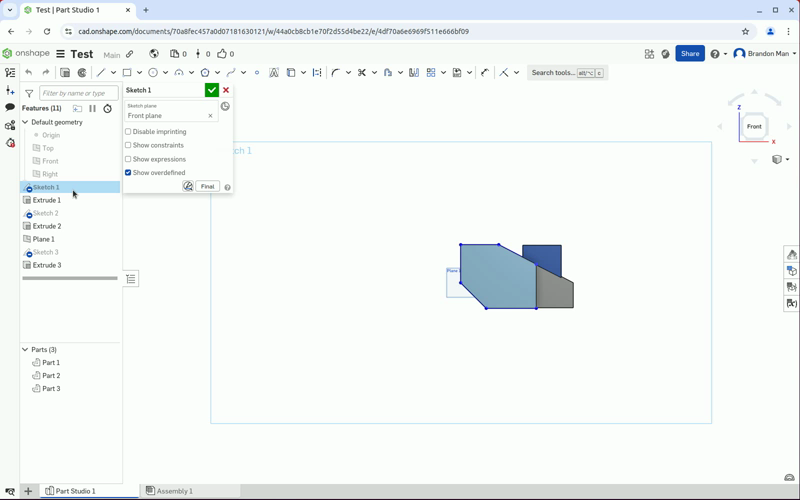
mouse_move(229, 92)
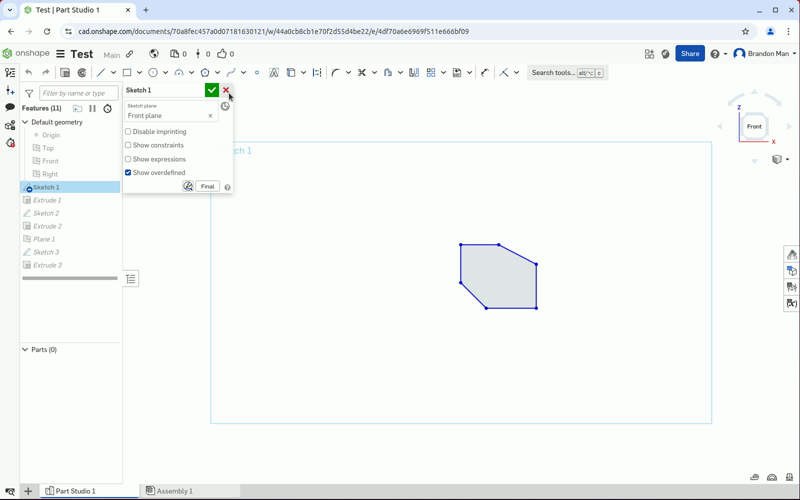
click(229, 92)
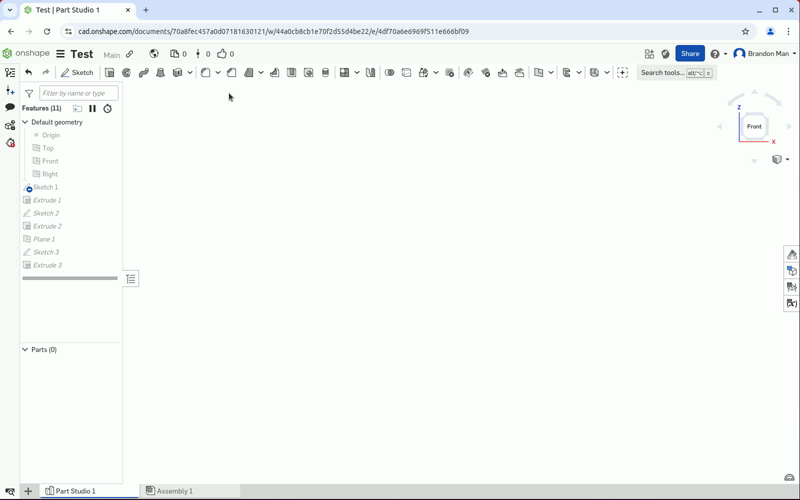
key(shift+s)
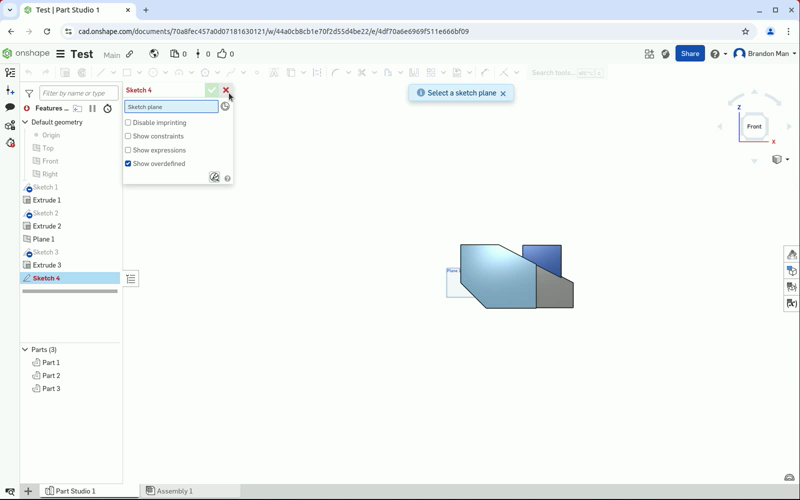
mouse_move(73, 241)
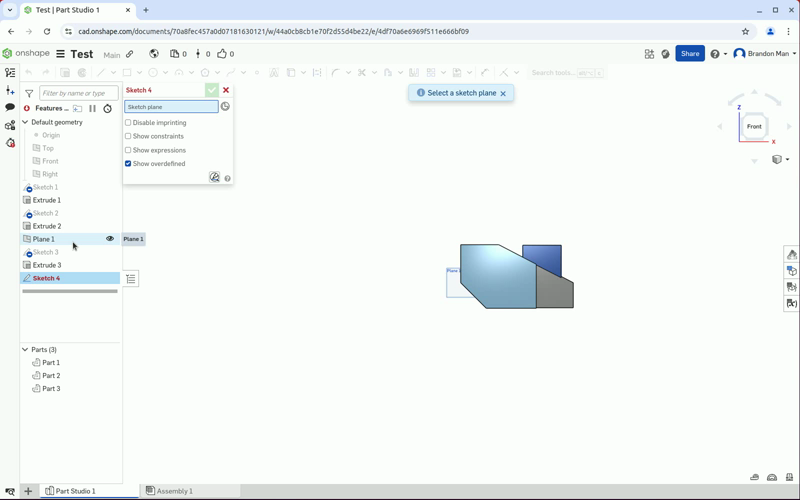
click(73, 241)
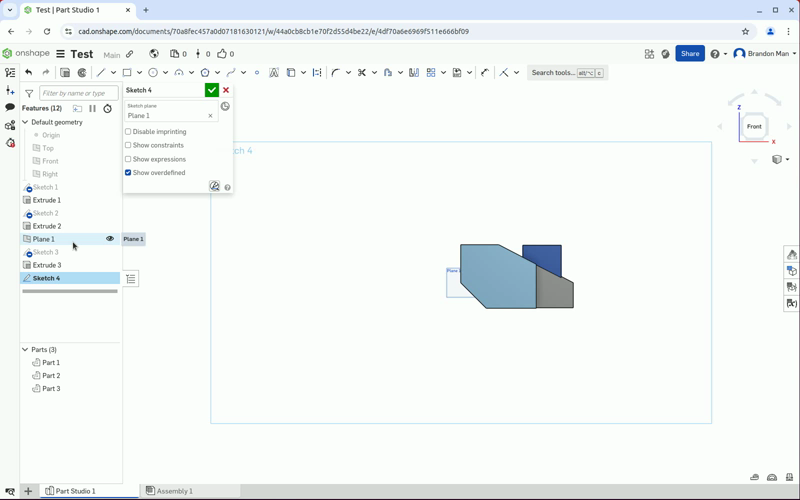
mouse_move(73, 352)
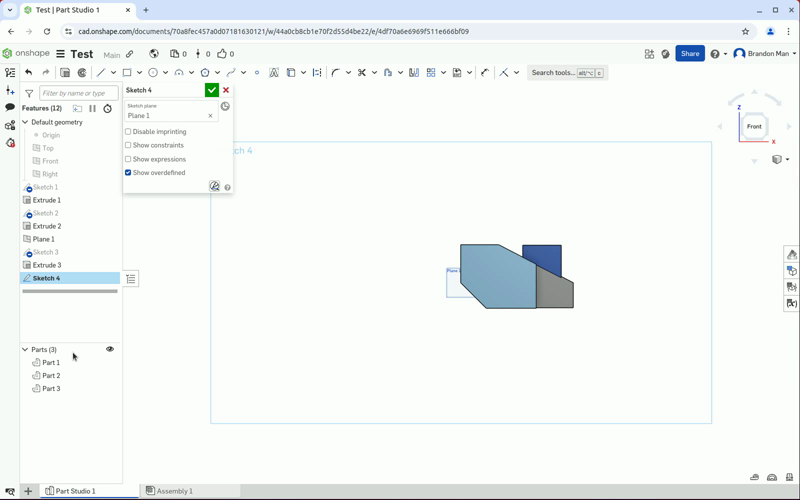
key(y)
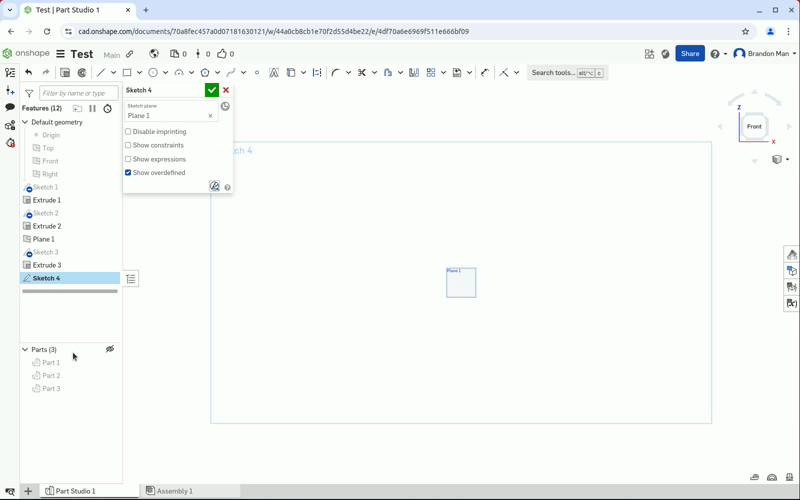
key(l)
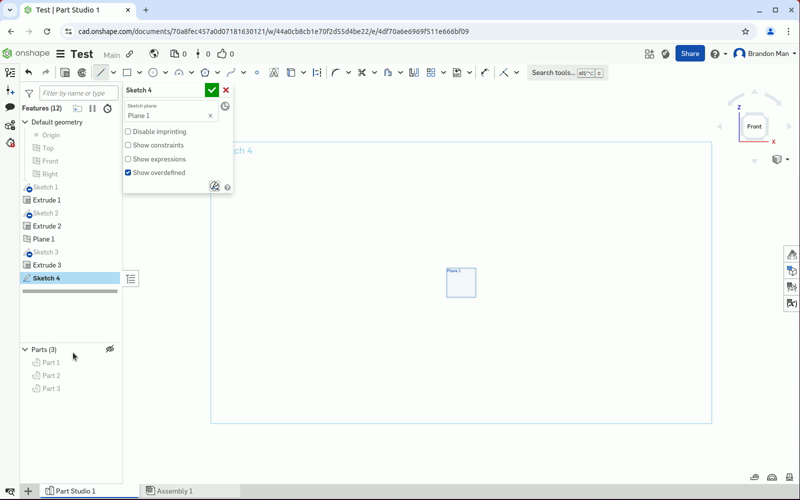
key_down(shift)
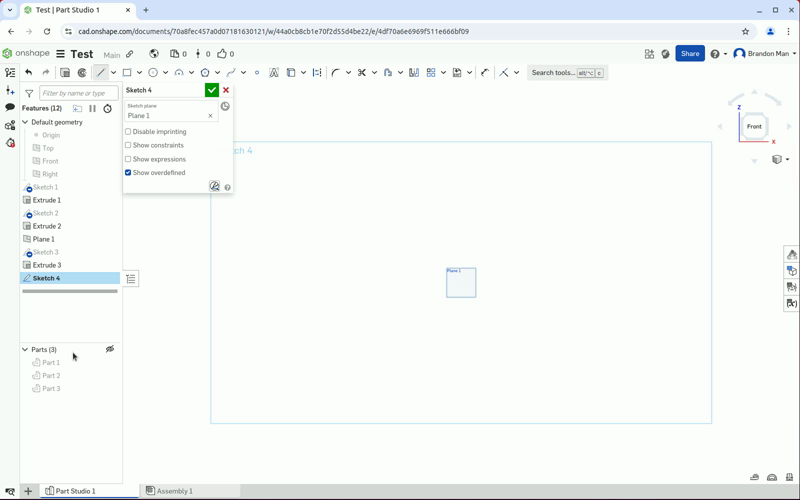
mouse_move(535, 307)
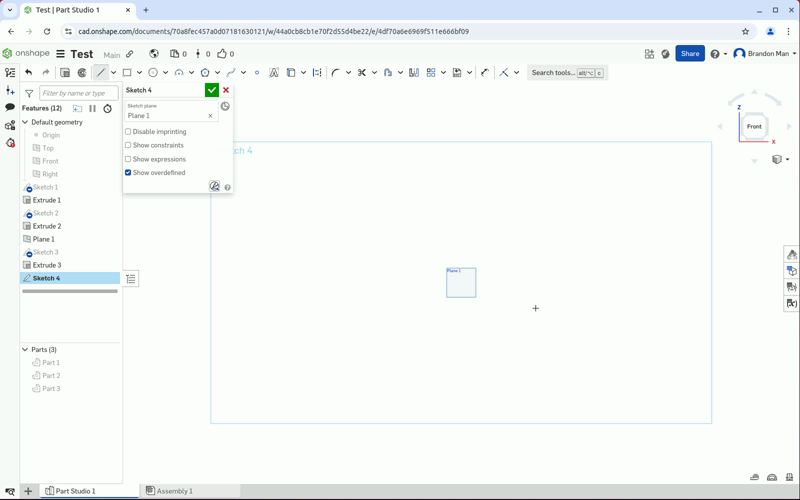
click(535, 307)
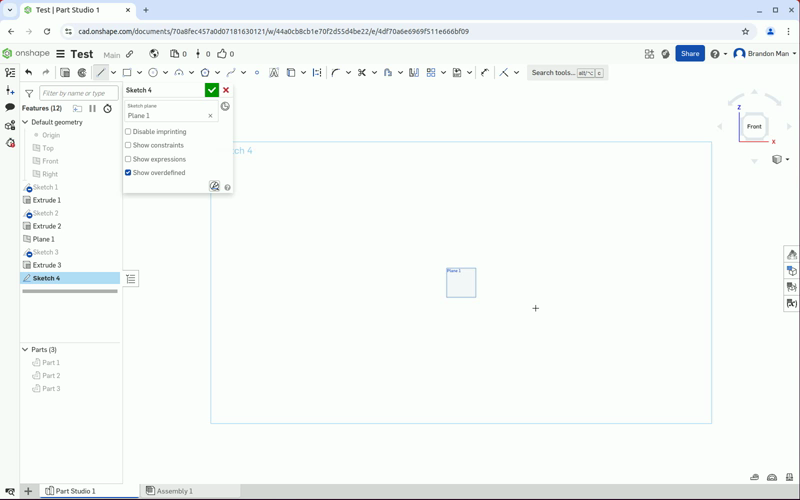
key_up(shift)
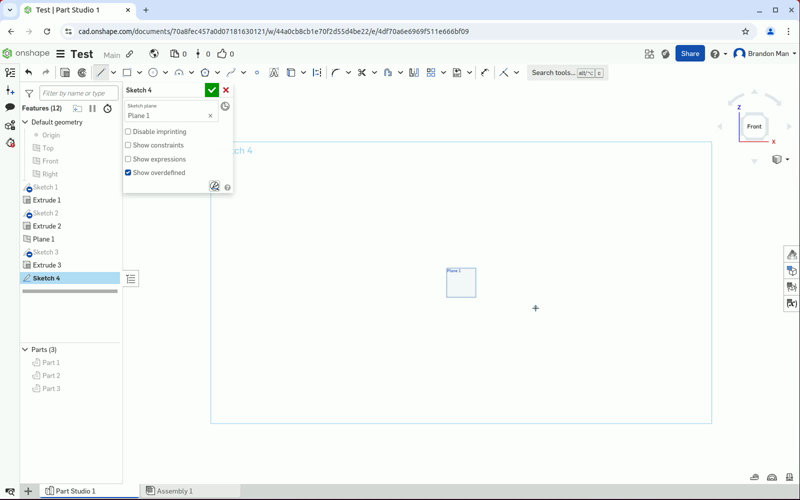
key_down(shift)
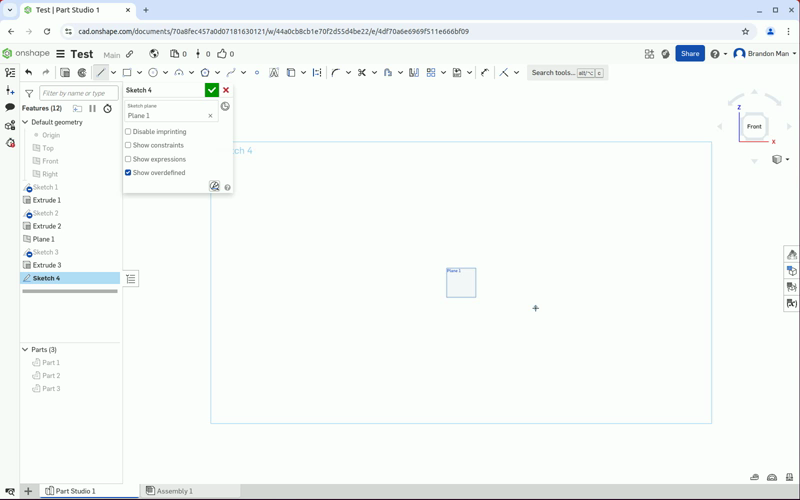
mouse_move(565, 307)
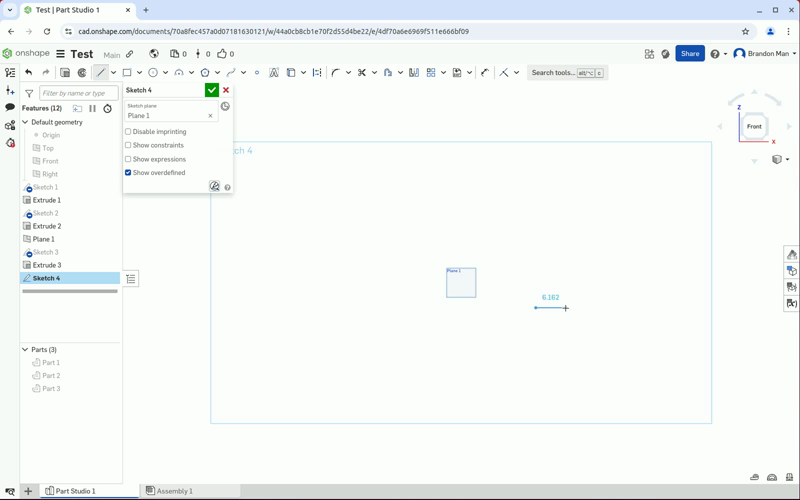
mouse_move(560, 307)
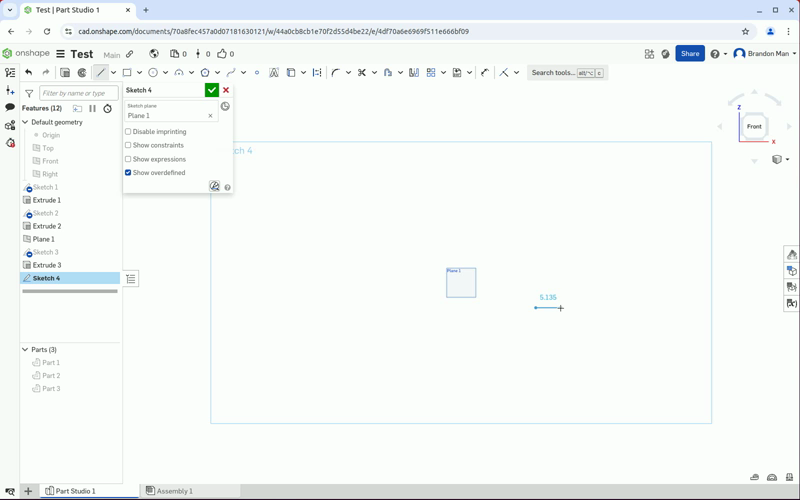
click(560, 307)
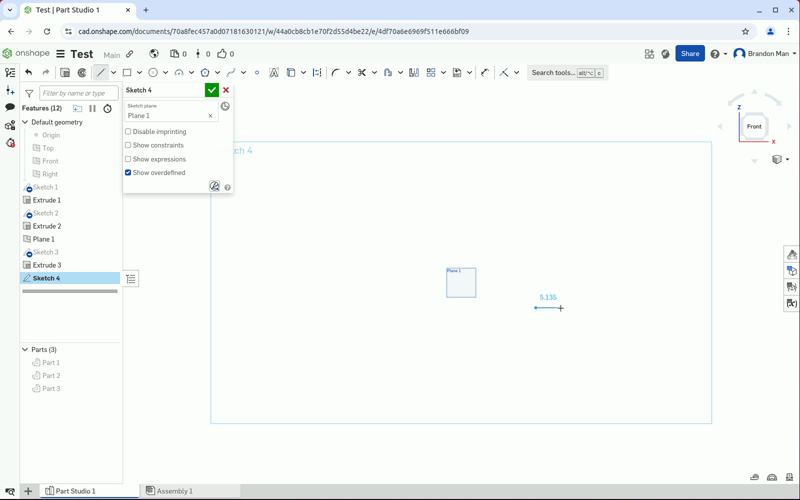
key_up(shift)
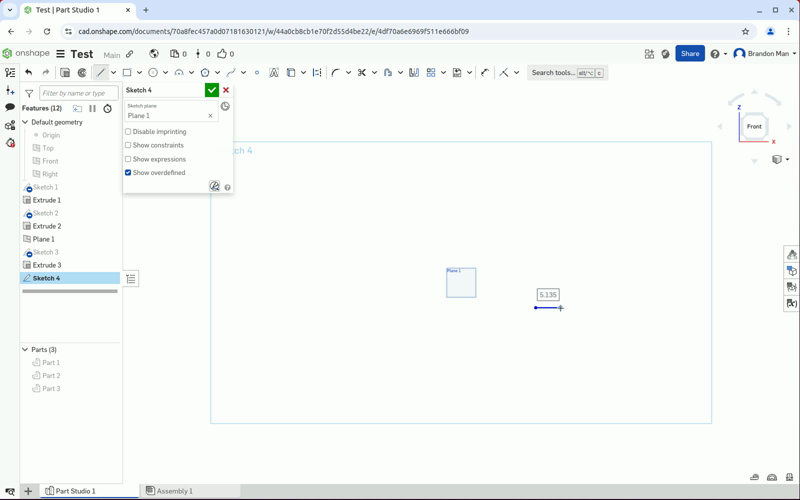
key_down(shift)
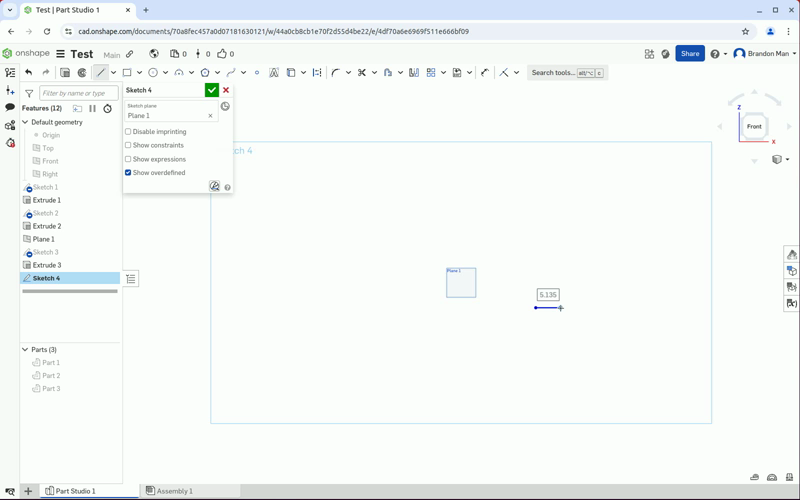
mouse_move(589, 307)
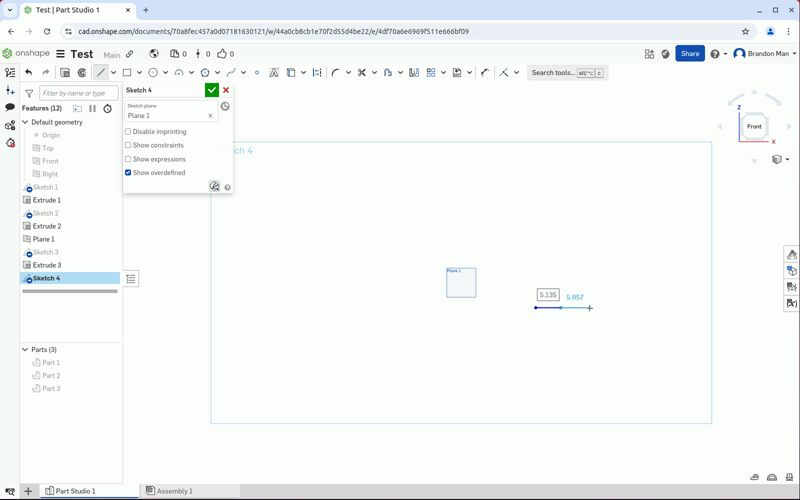
mouse_move(560, 276)
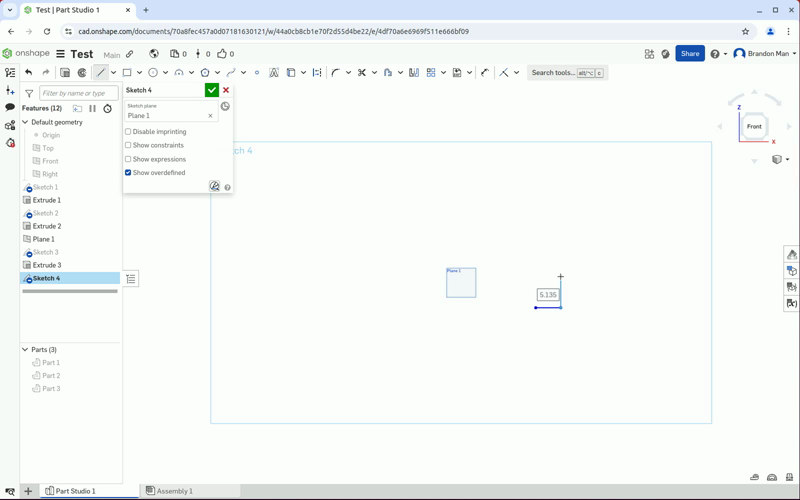
click(560, 276)
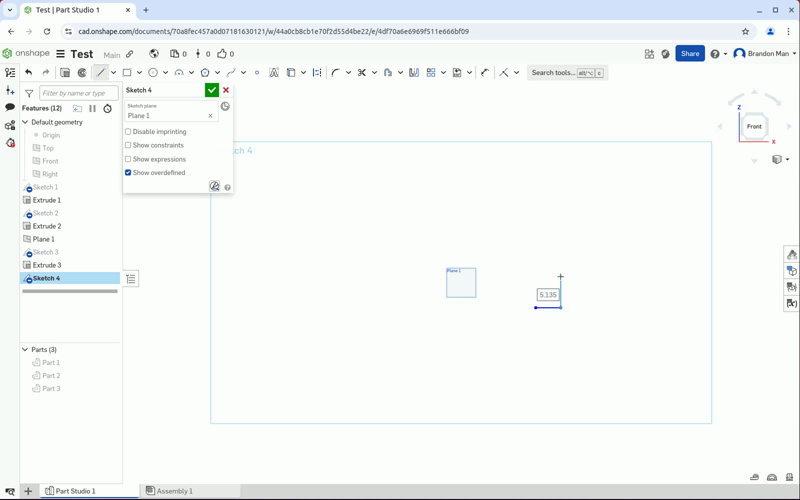
key_up(shift)
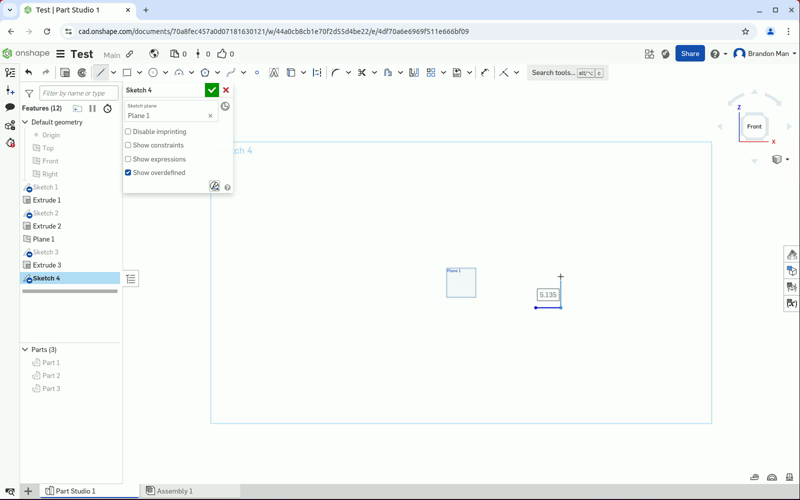
key_down(shift)
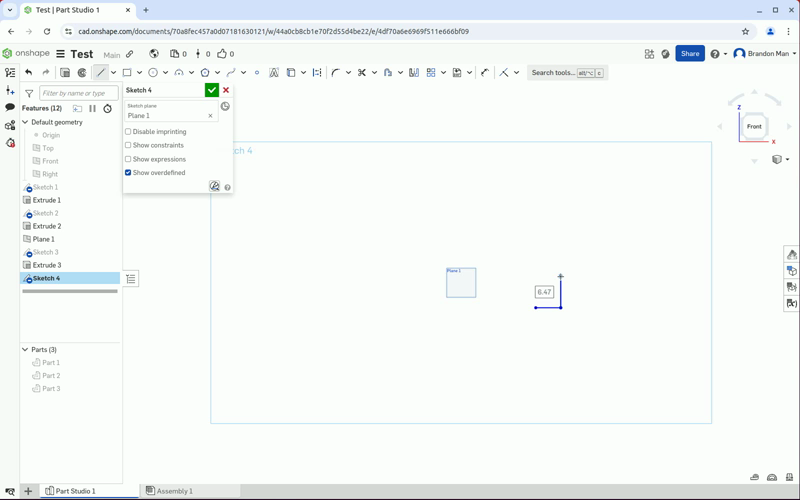
mouse_move(589, 276)
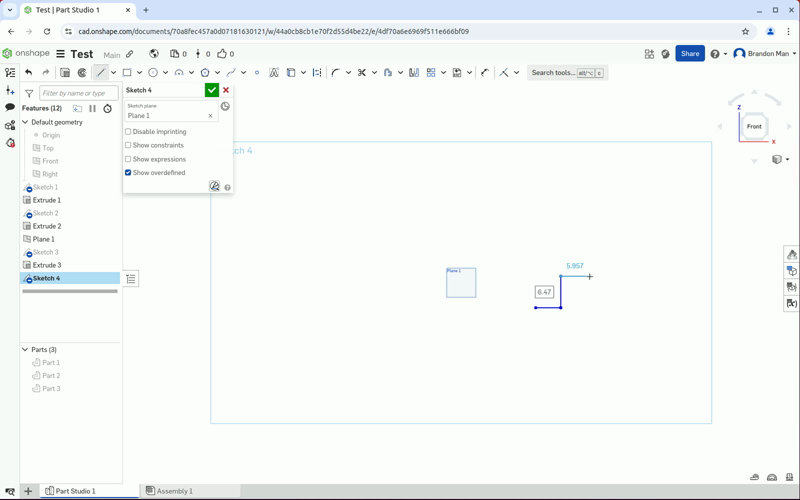
mouse_move(535, 263)
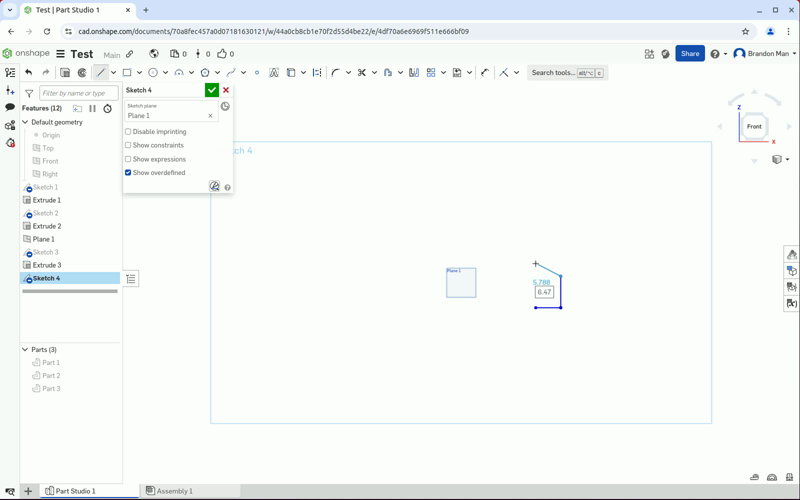
click(535, 263)
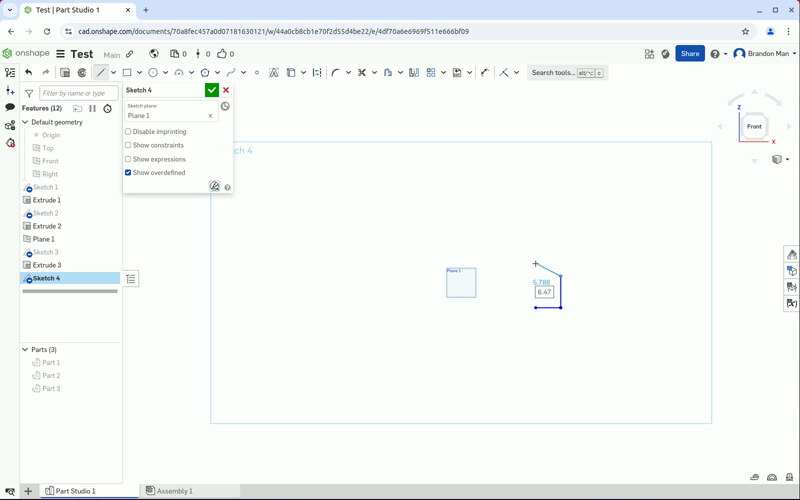
key_up(shift)
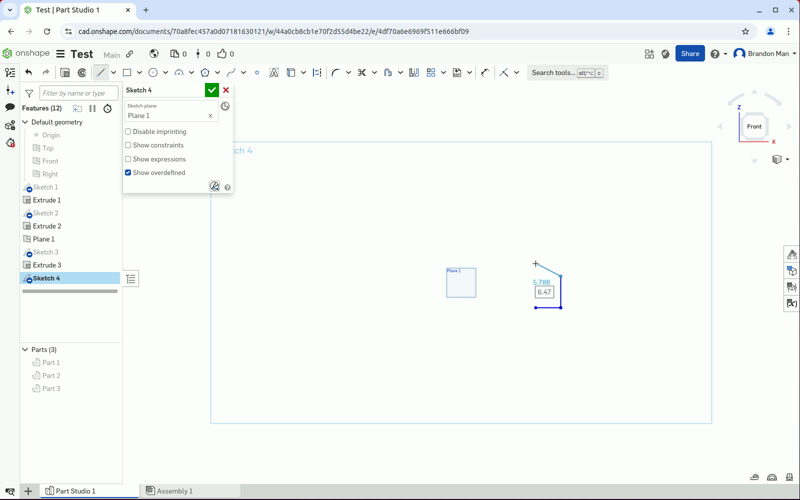
mouse_move(565, 263)
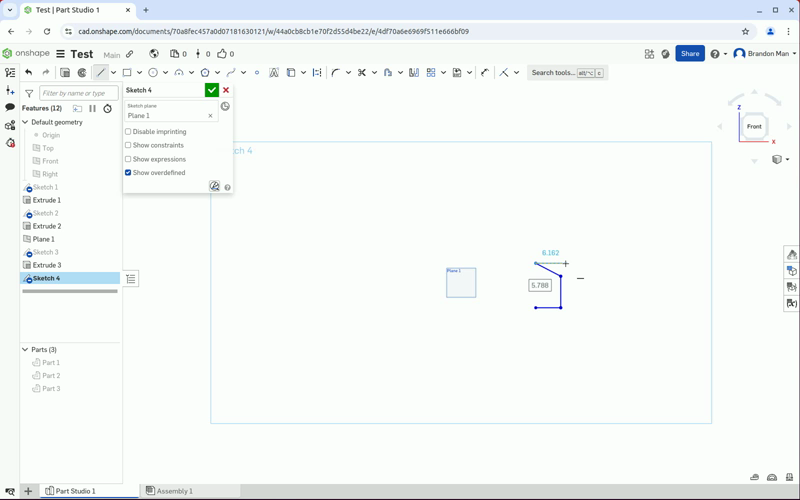
key_down(shift)
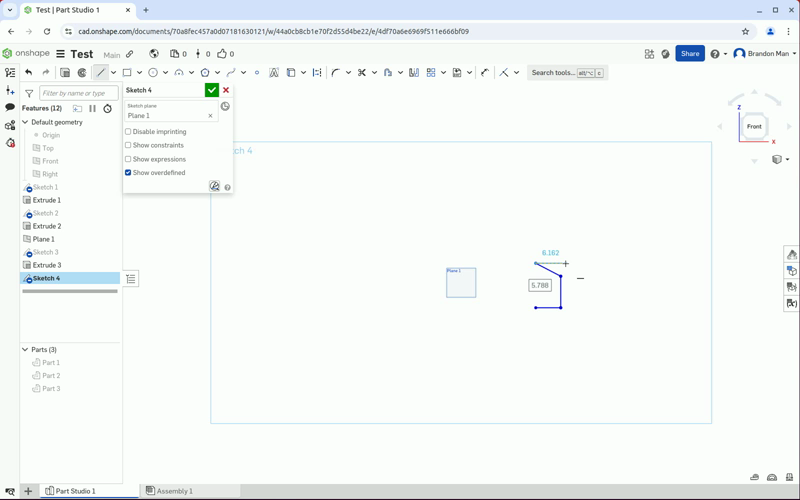
mouse_move(535, 307)
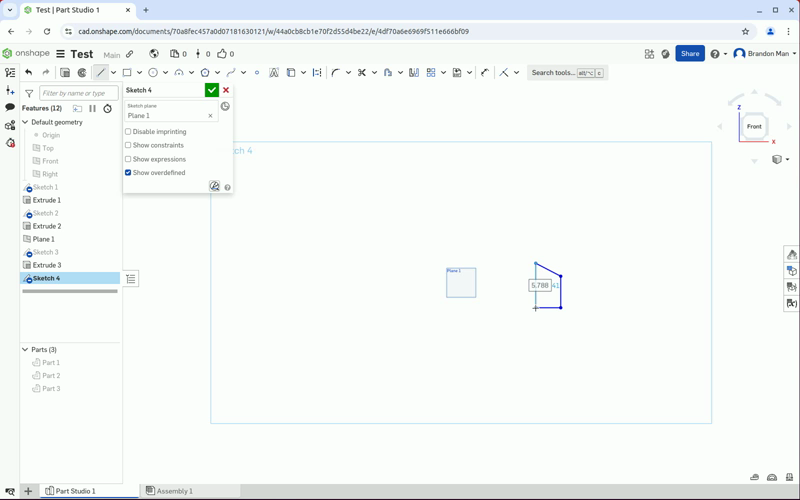
key_up(shift)
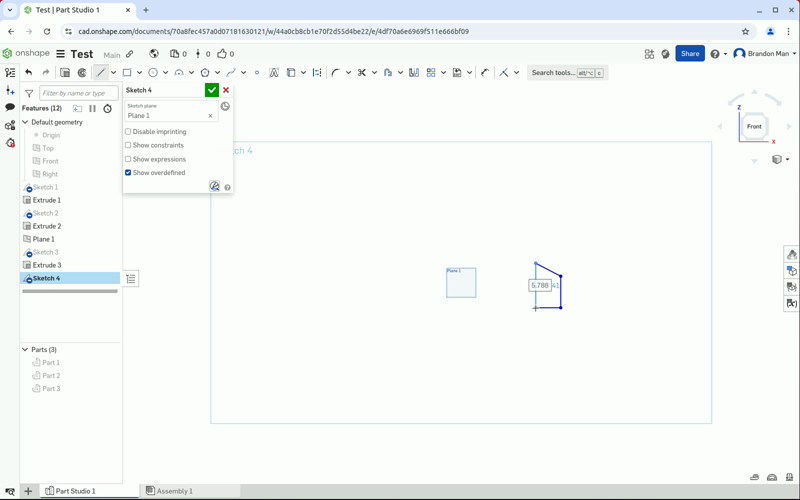
click(535, 307)
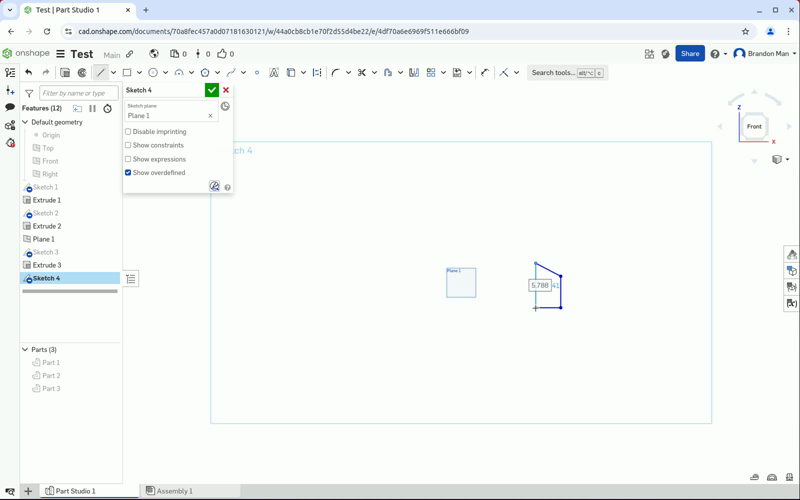
key(esc)
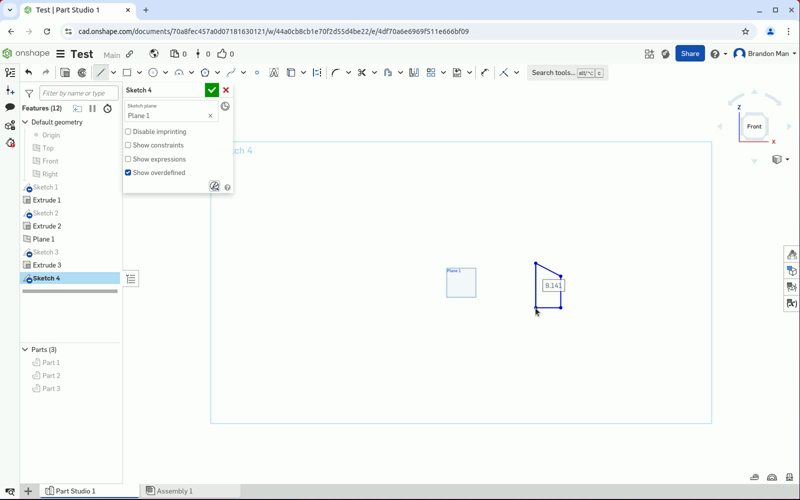
mouse_move(537, 266)
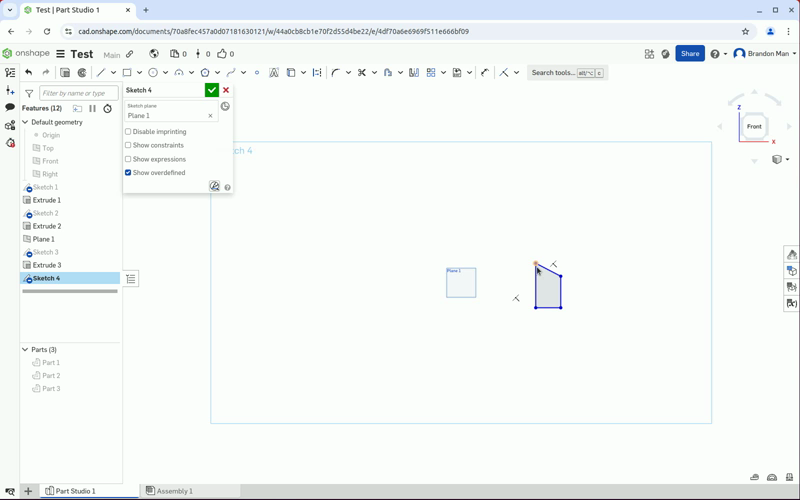
scroll(6)
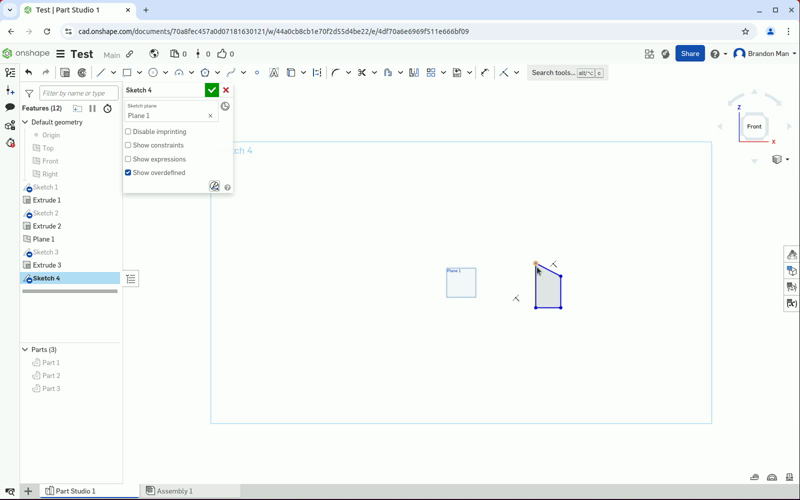
scroll(6)
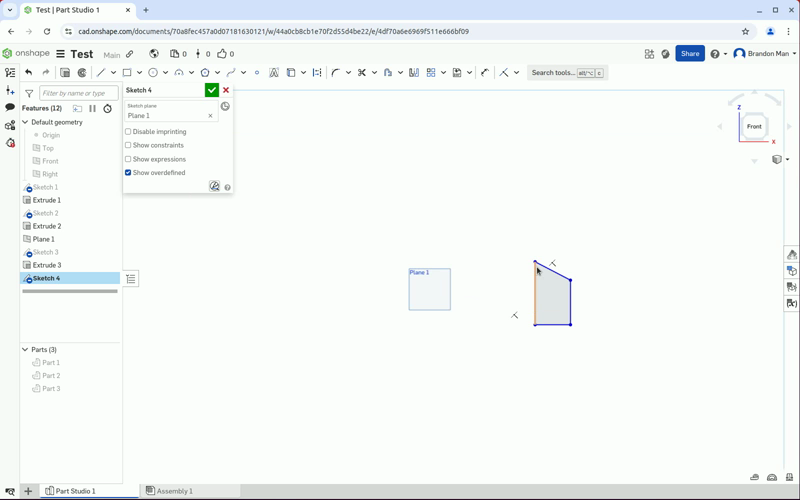
scroll(6)
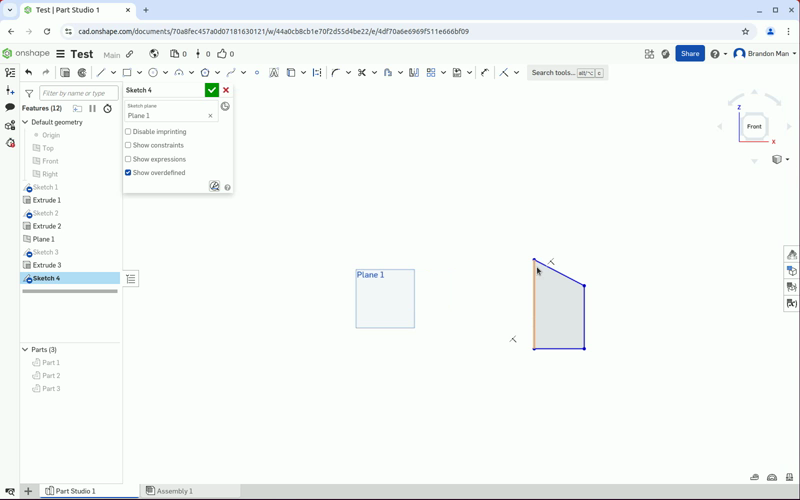
scroll(6)
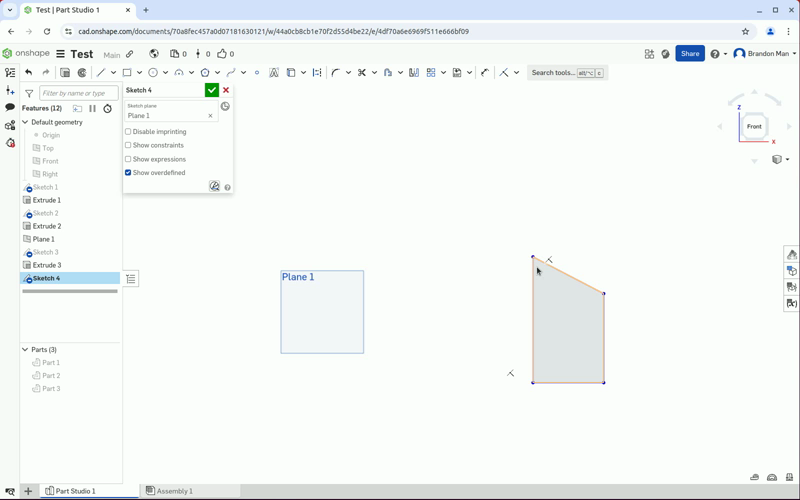
scroll(6)
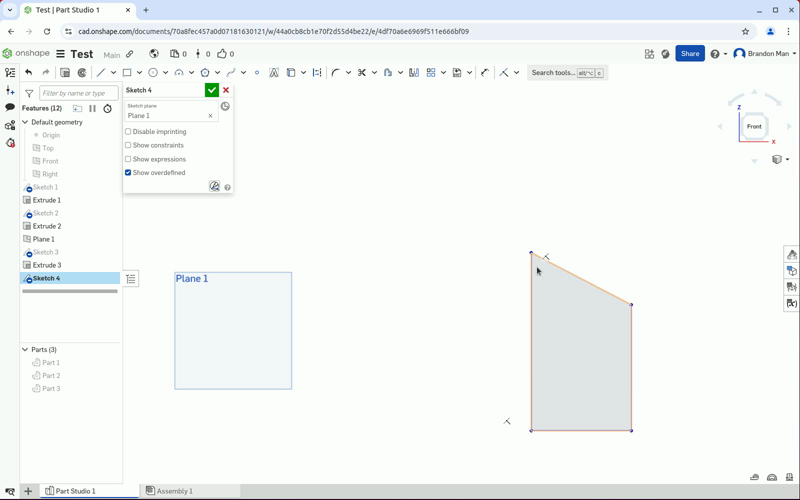
scroll(6)
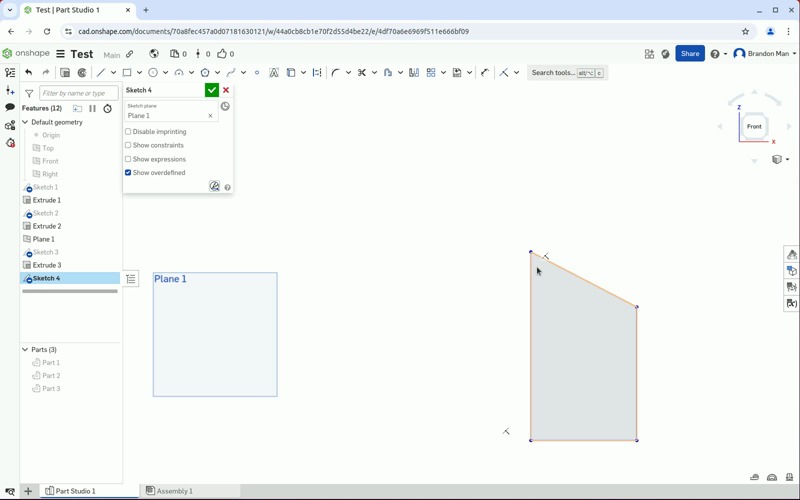
scroll(6)
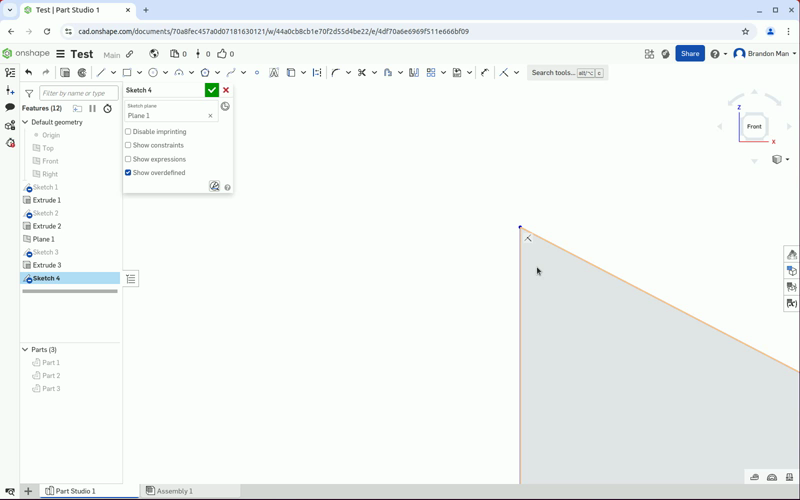
click(537, 266)
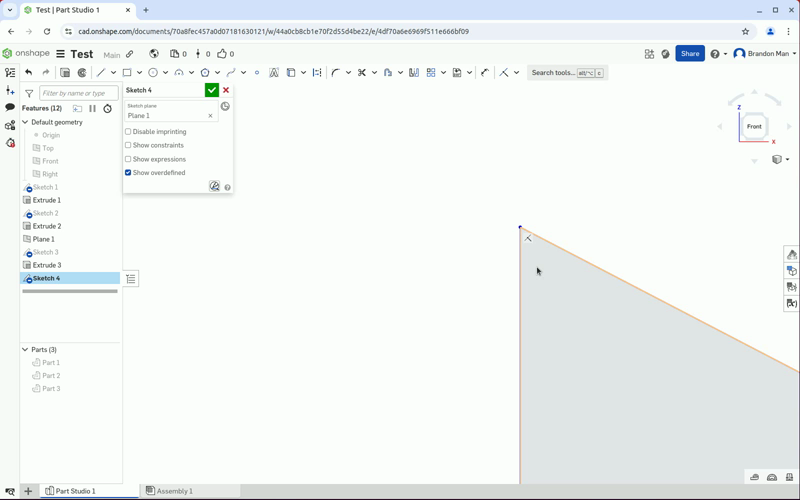
scroll(-6)
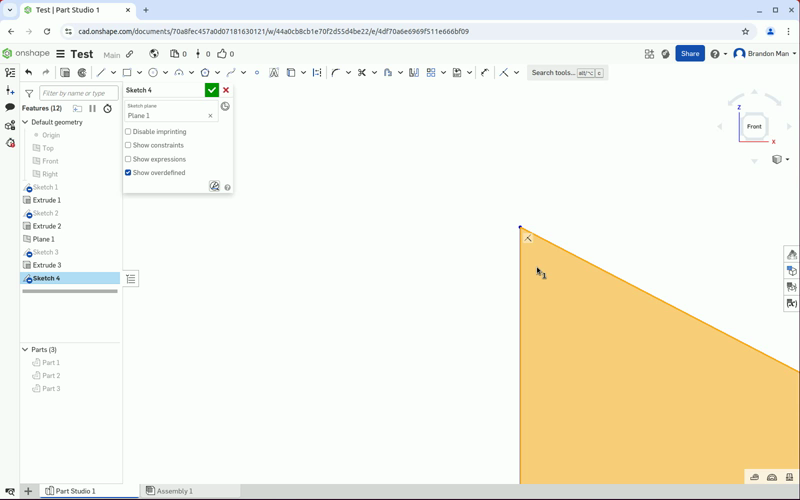
scroll(-6)
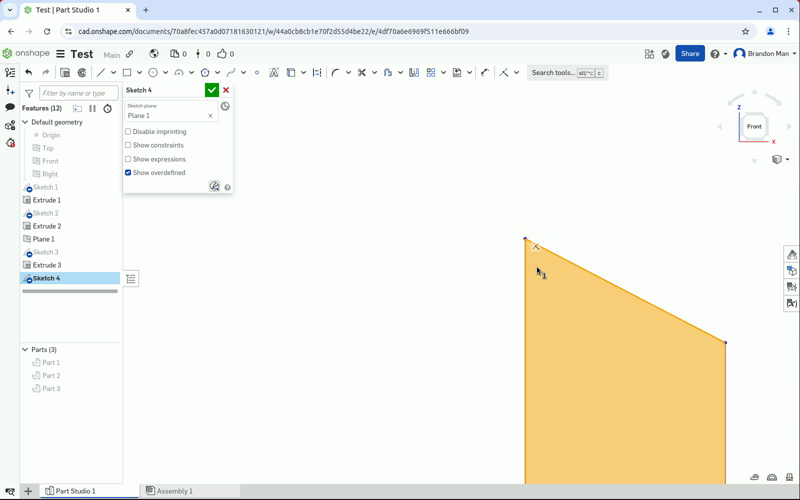
scroll(-6)
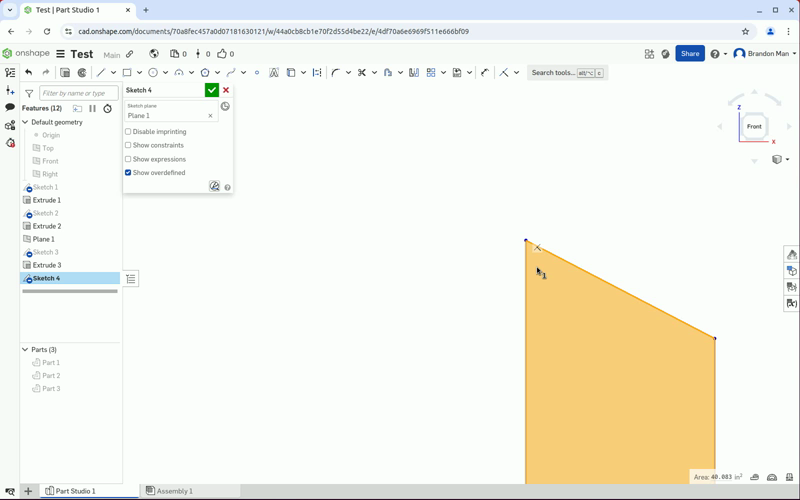
scroll(-6)
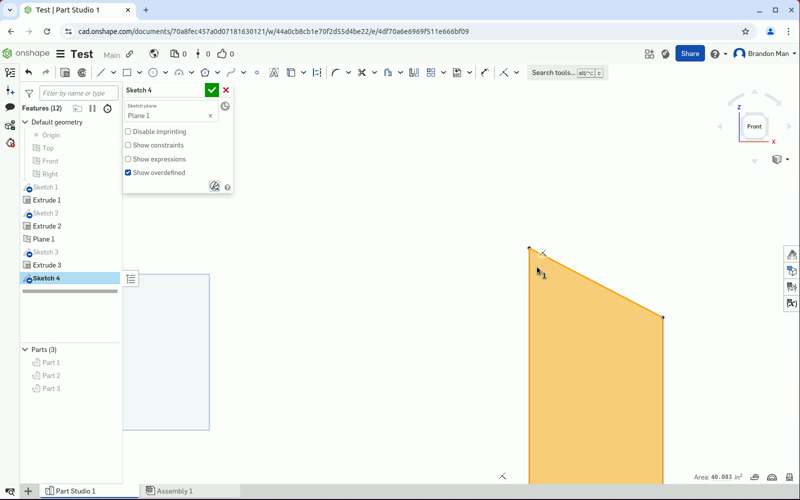
scroll(-6)
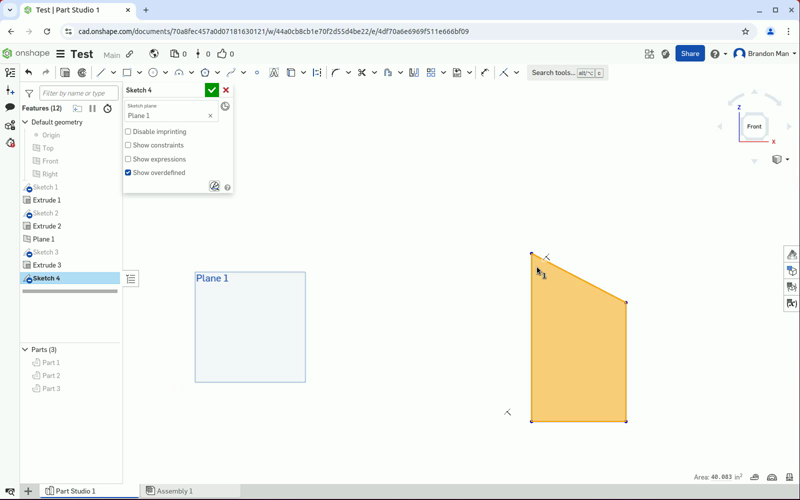
scroll(-6)
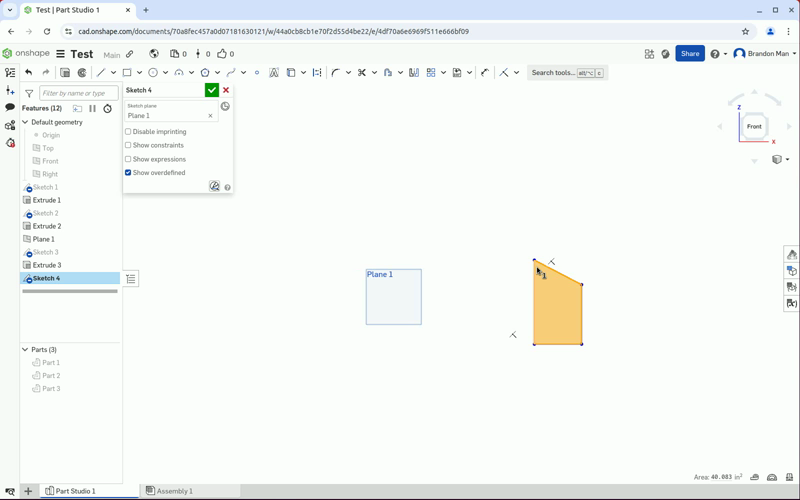
scroll(-6)
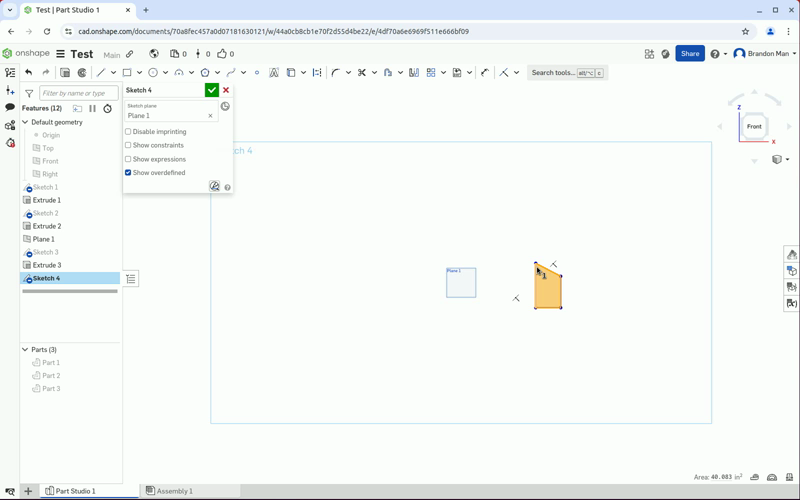
mouse_move(73, 352)
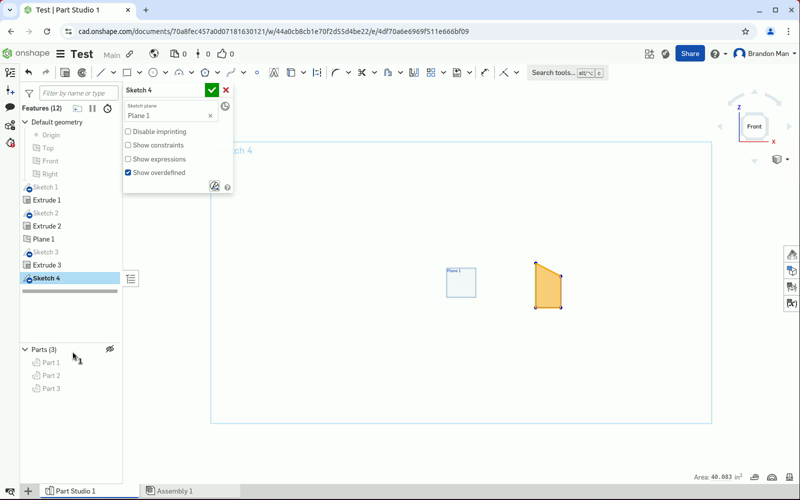
key(shift+y)
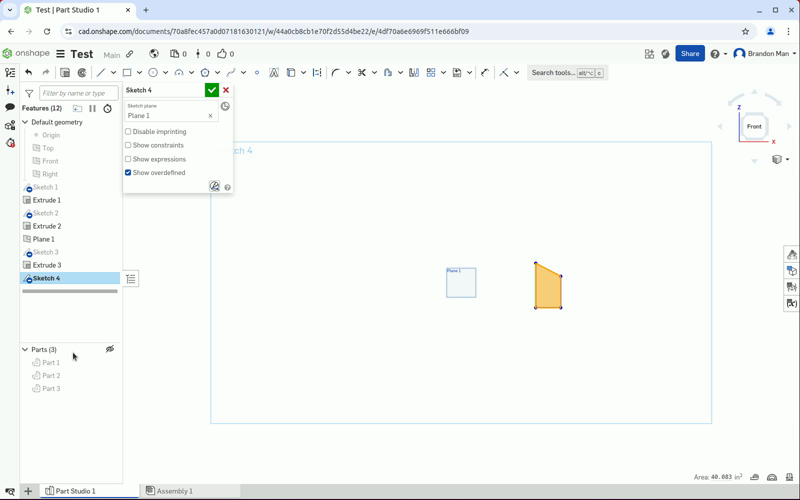
key(shift+e)
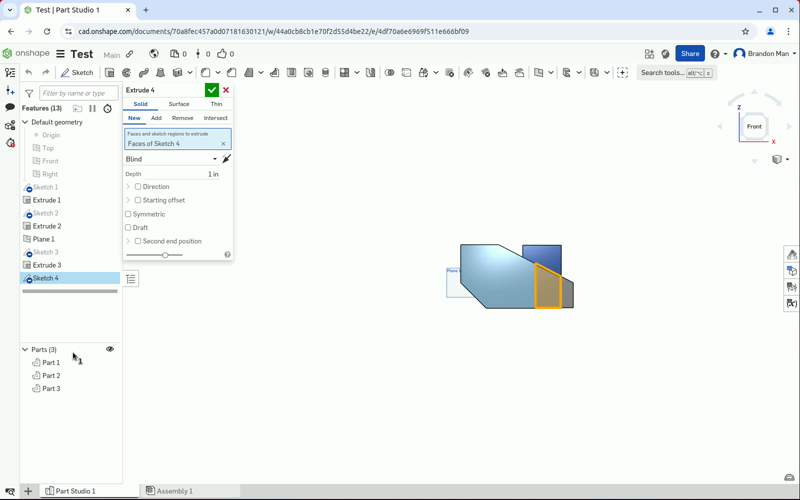
mouse_move(143, 106)
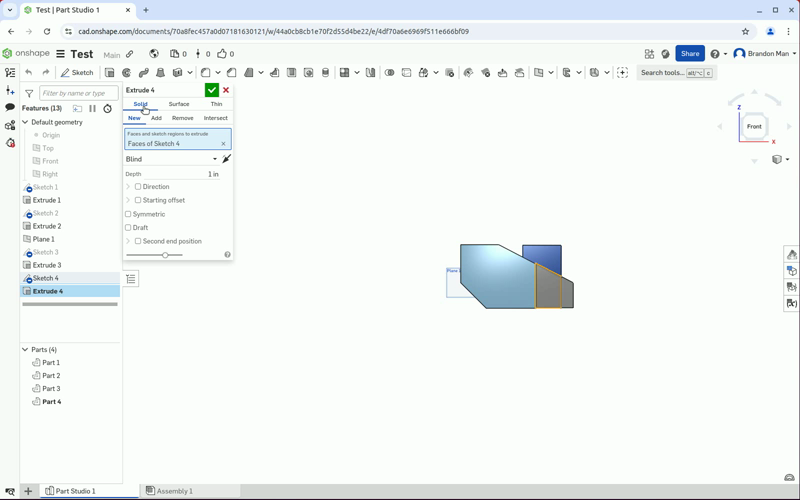
click(143, 106)
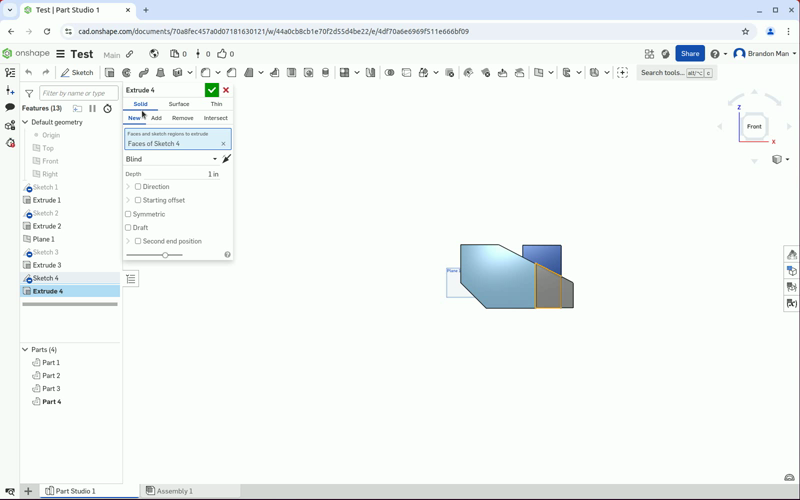
mouse_move(137, 120)
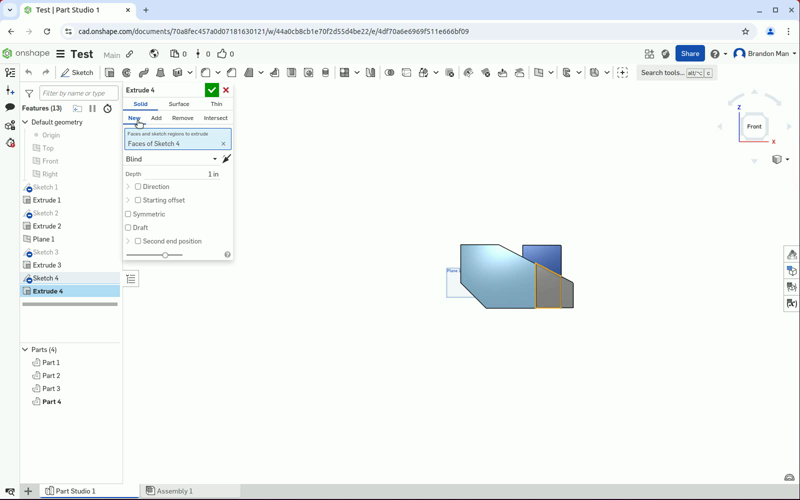
click(137, 120)
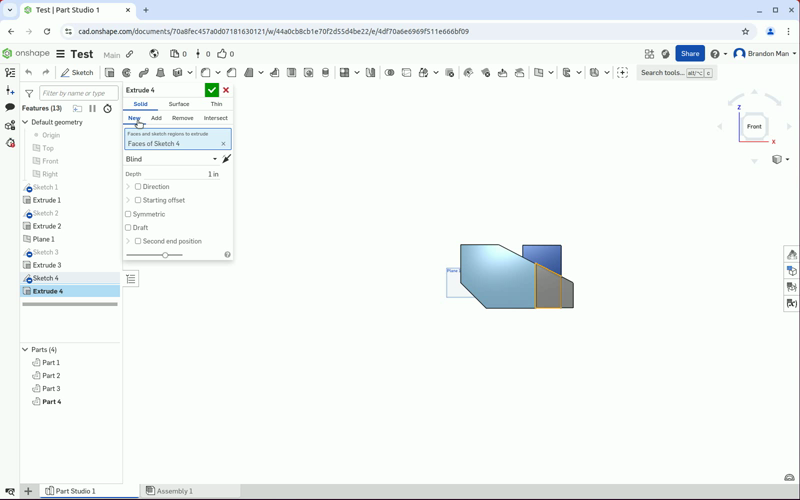
key(tab, 4)
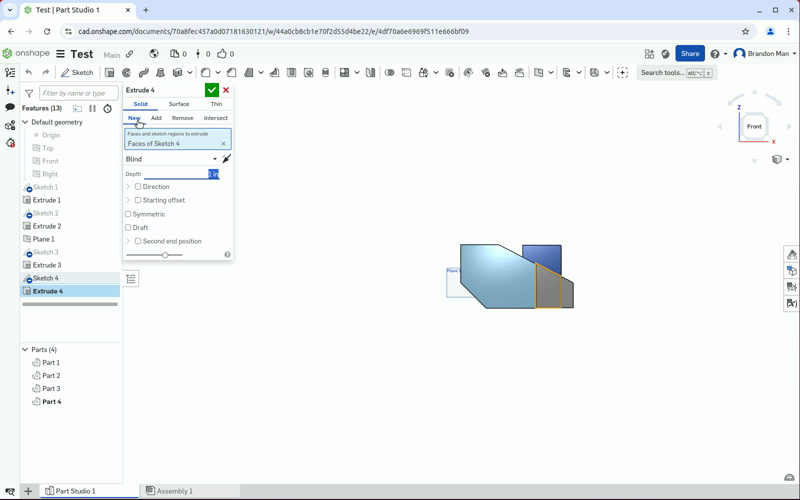
text(-3.851)
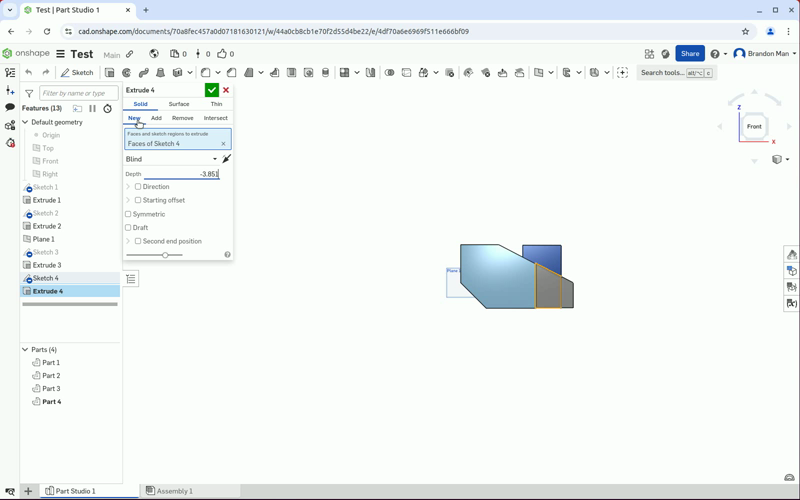
key(enter)
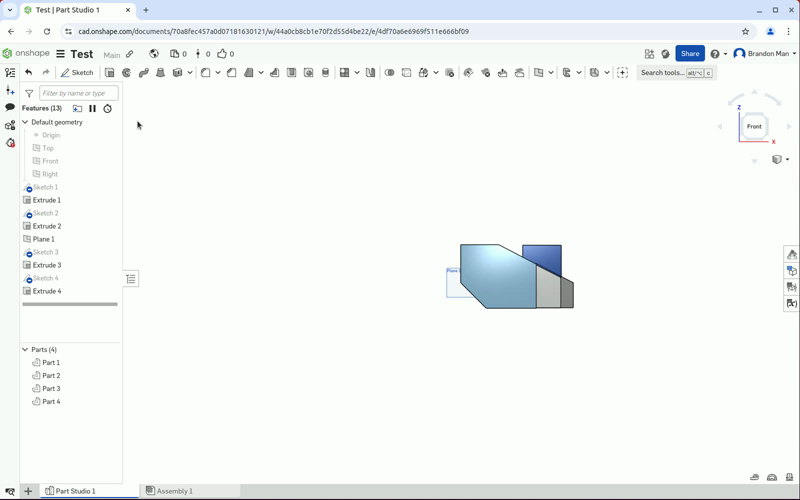
key(shift+h)
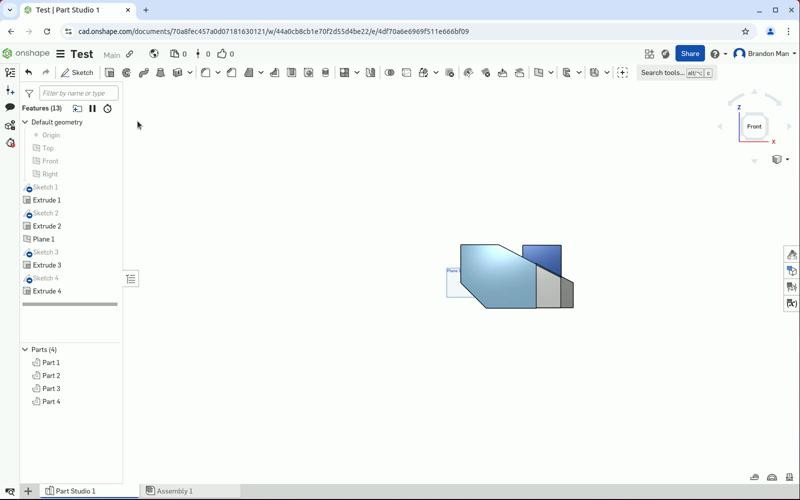
key(shift+h)
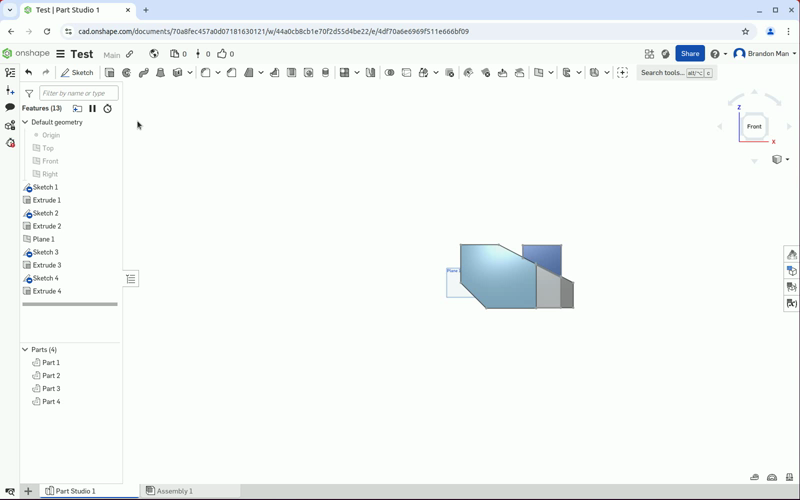
key(shift+7)
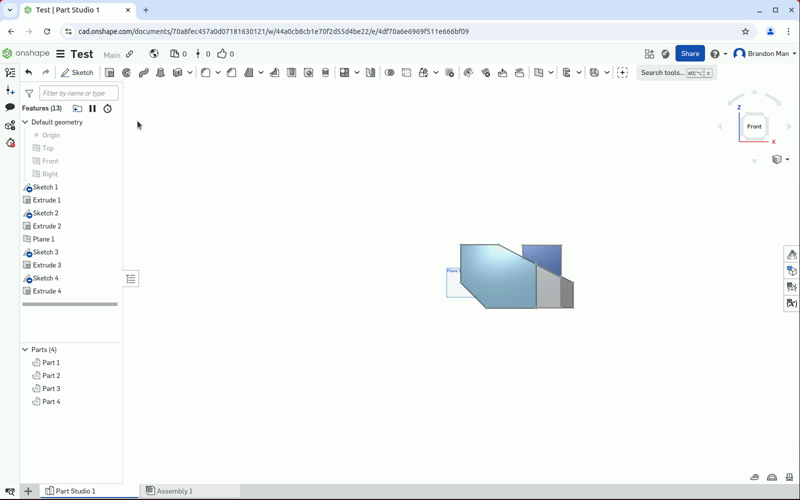
key(left, 2)
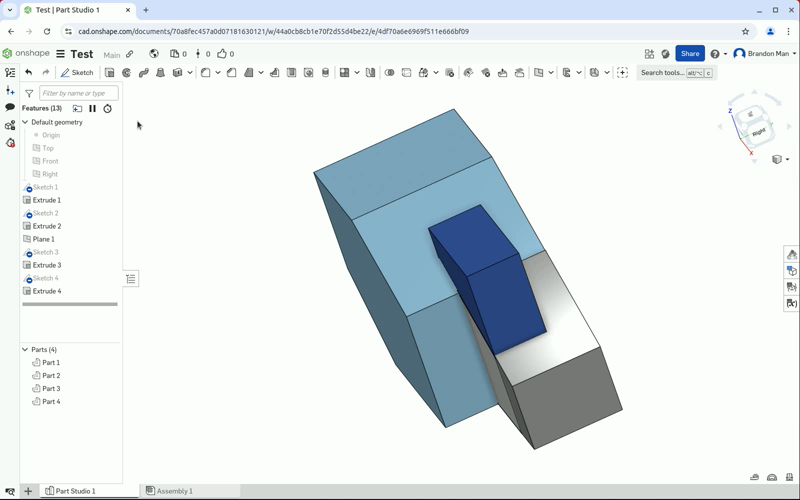
key(down, 2)
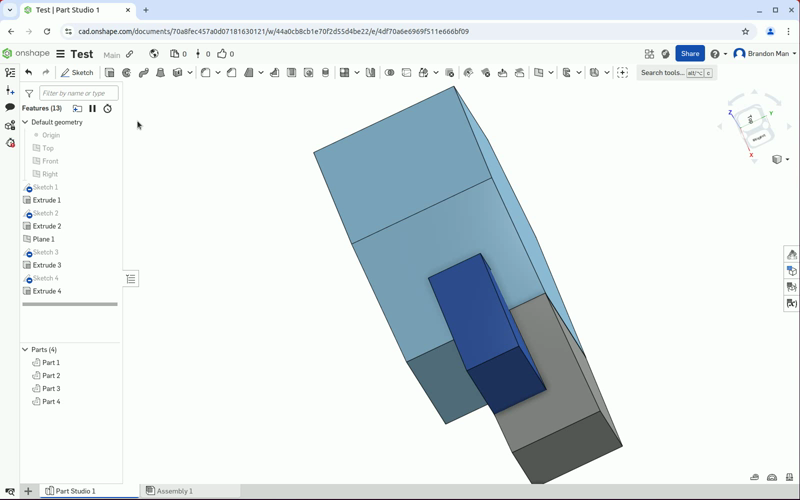
key(up, 2)
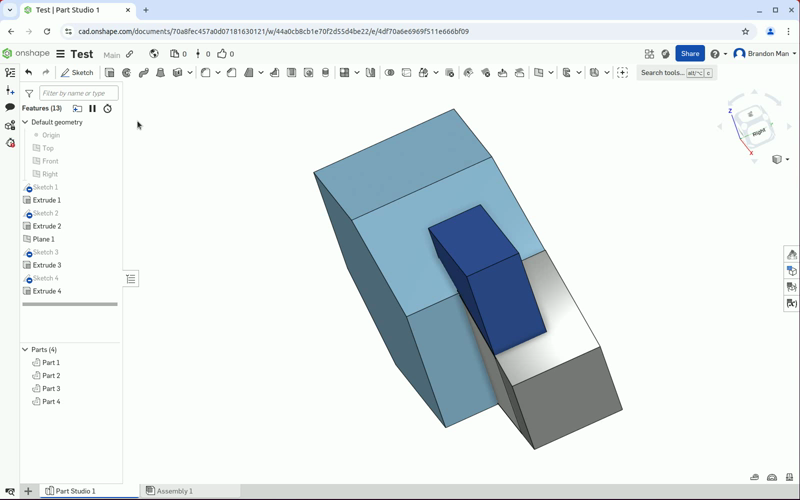
key(right, 2)
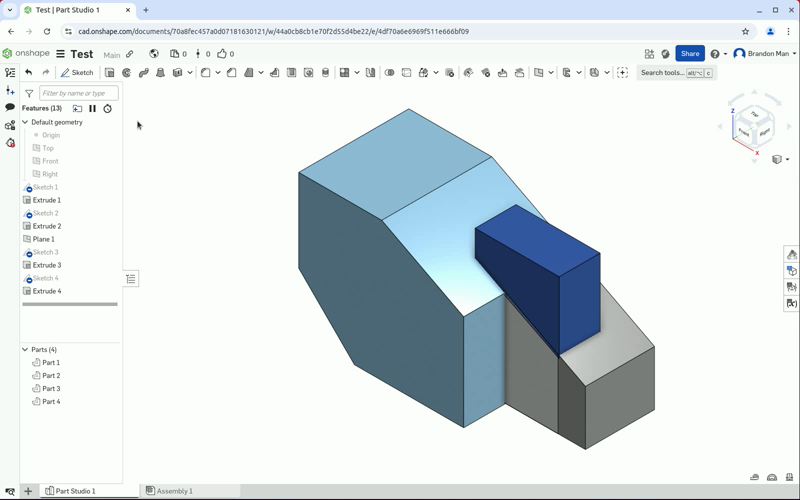
mouse_move(73, 189)
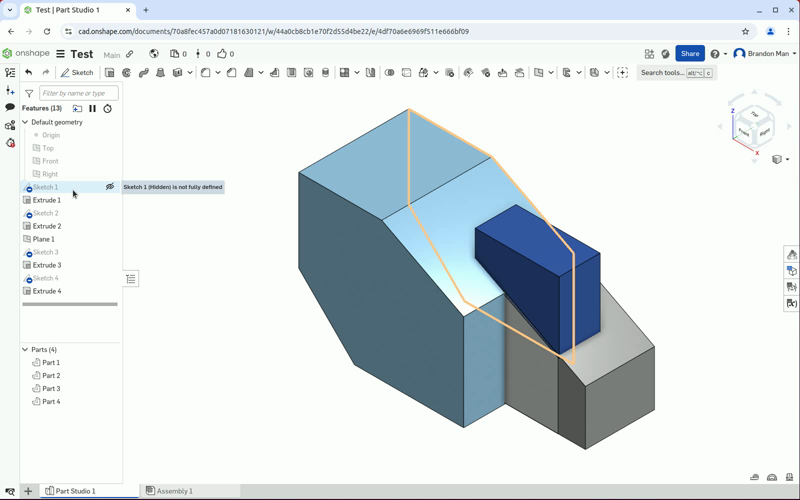
click(73, 189)